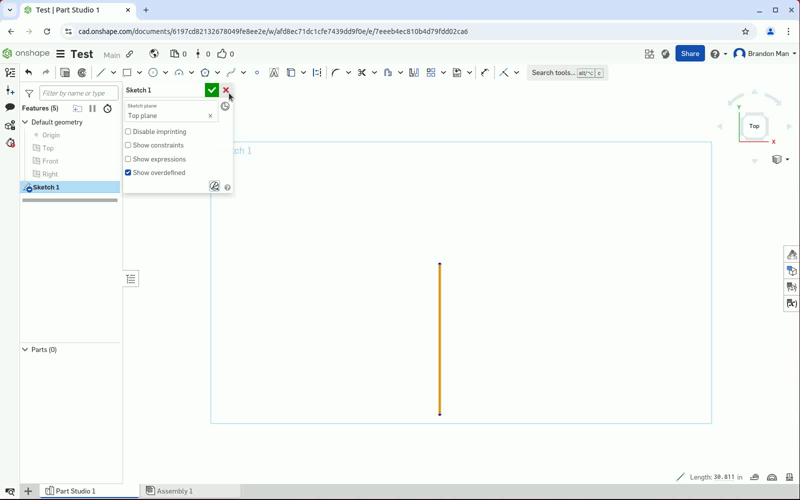
key(shift+h)
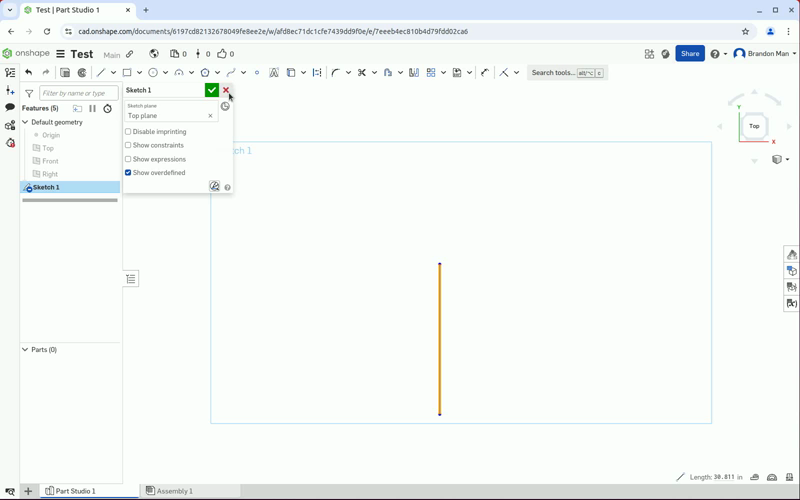
key(shift+s)
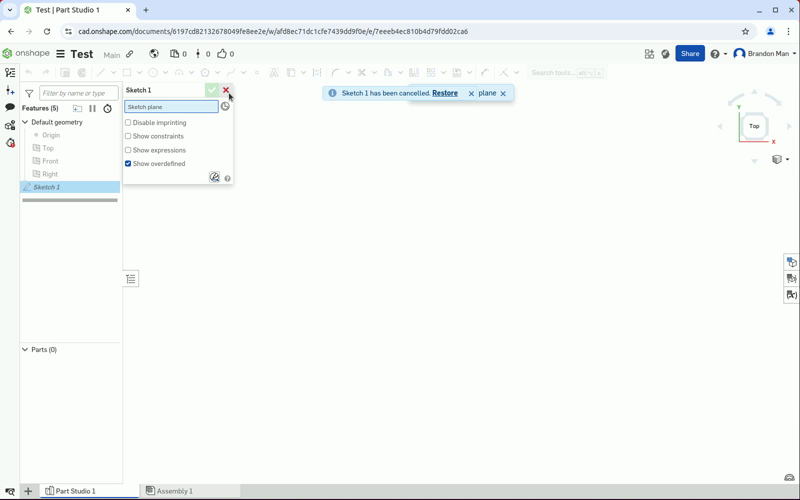
mouse_move(73, 150)
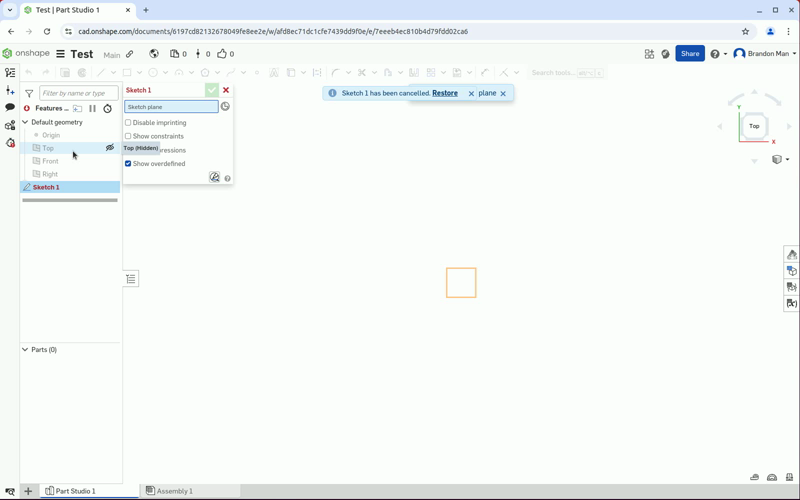
click(73, 150)
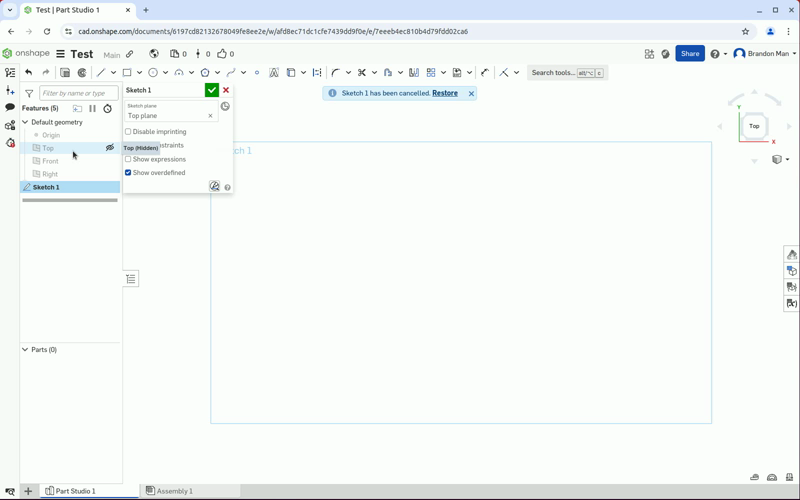
mouse_move(73, 352)
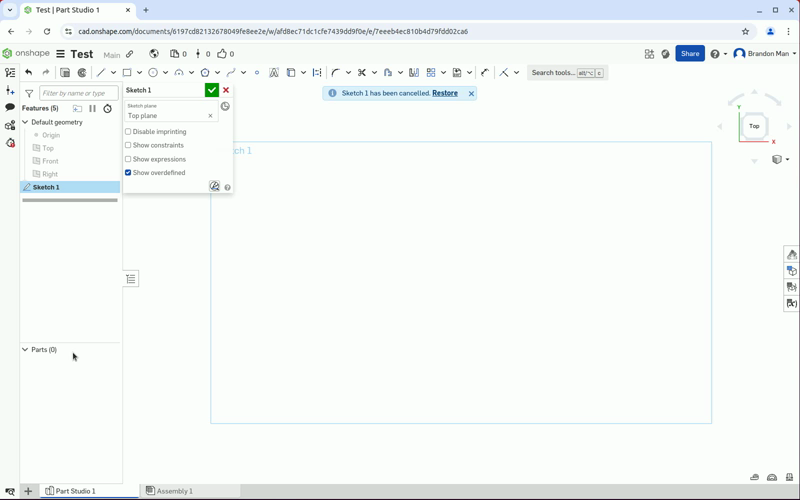
key(y)
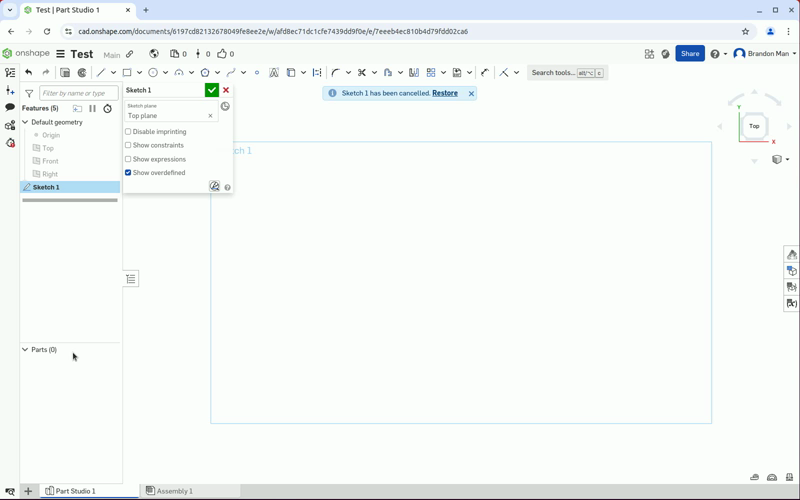
key(l)
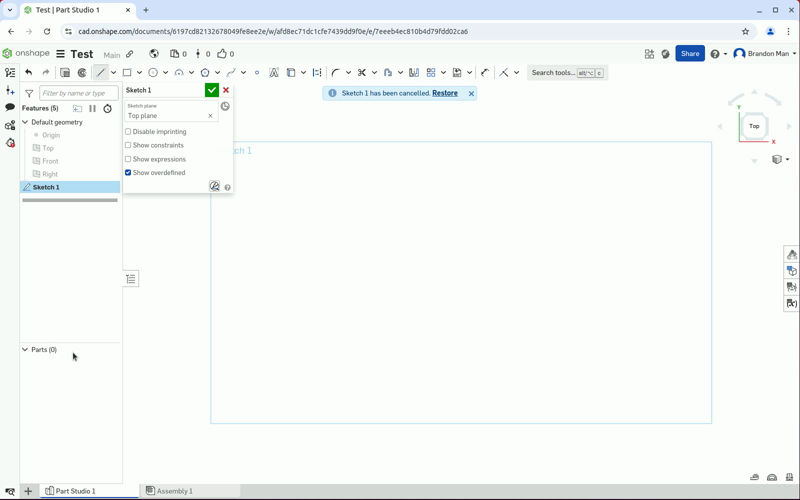
key_down(shift)
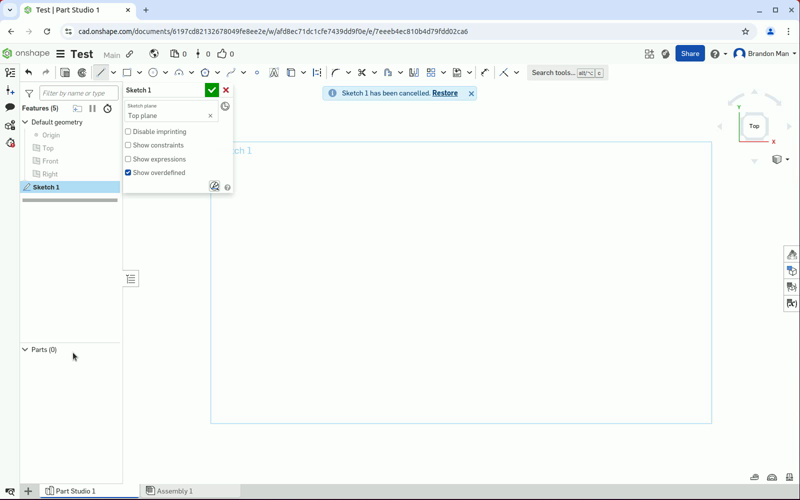
mouse_move(430, 361)
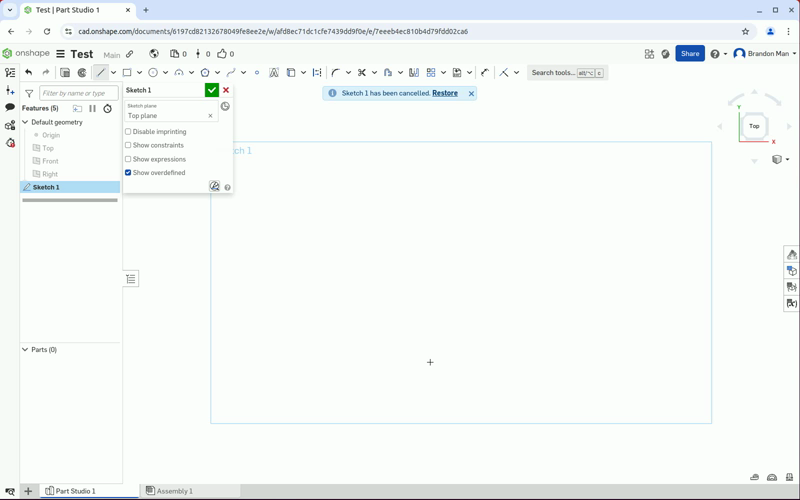
click(430, 361)
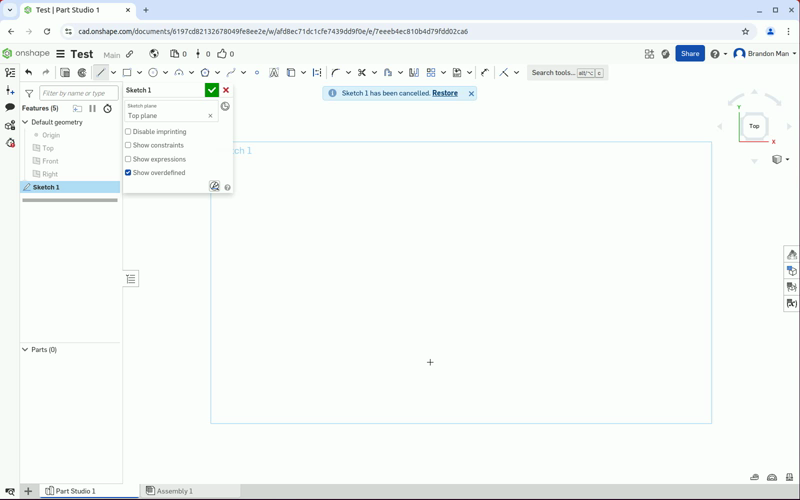
key_up(shift)
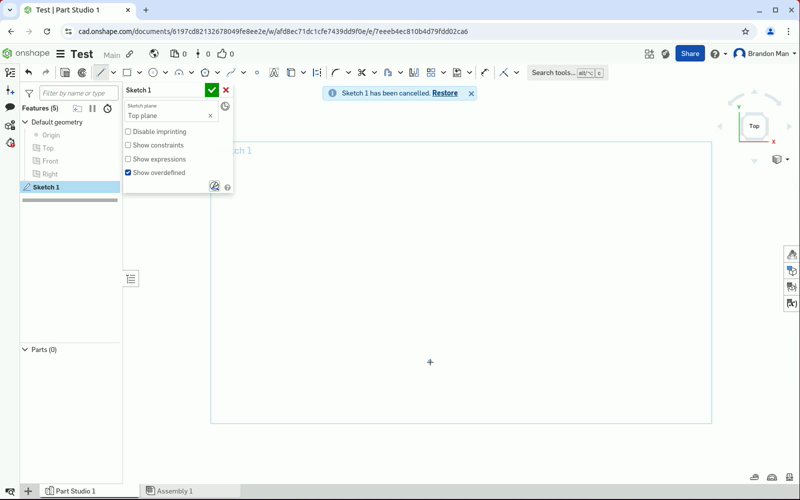
key_down(shift)
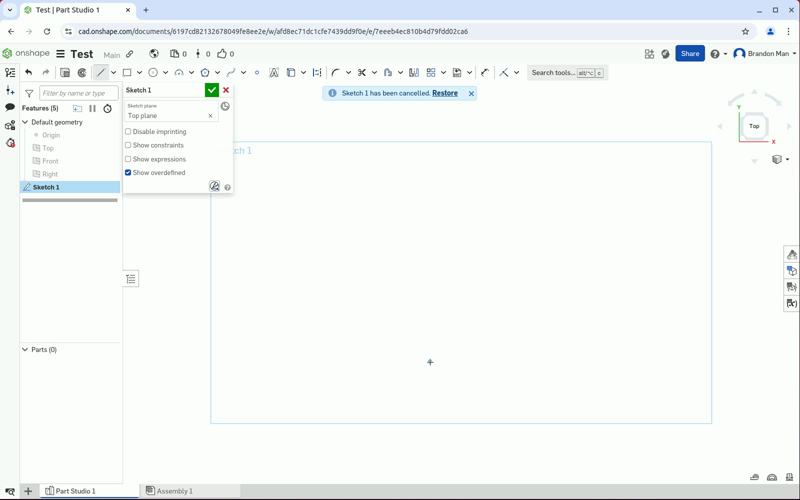
mouse_move(530, 361)
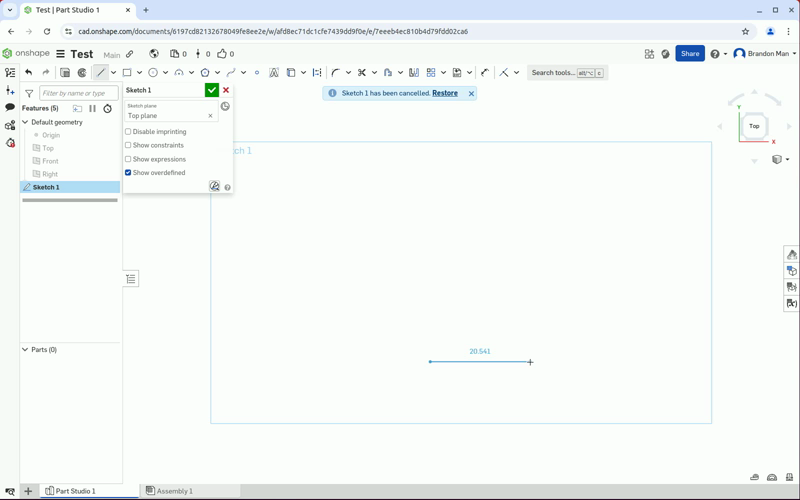
click(530, 361)
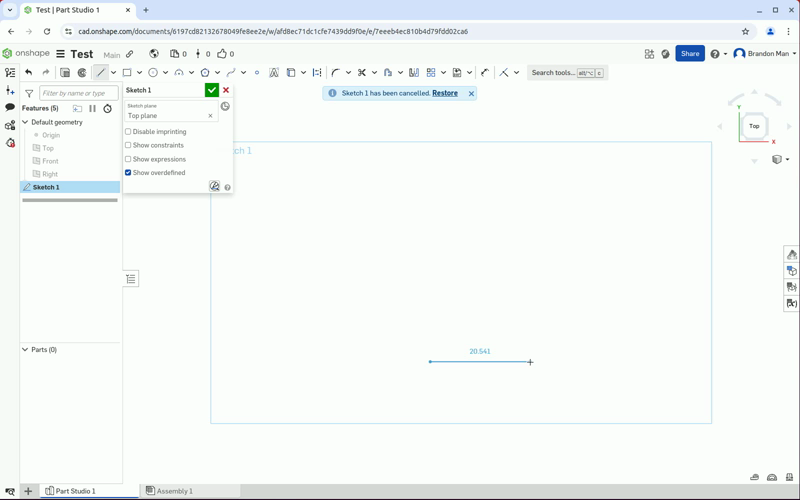
key_up(shift)
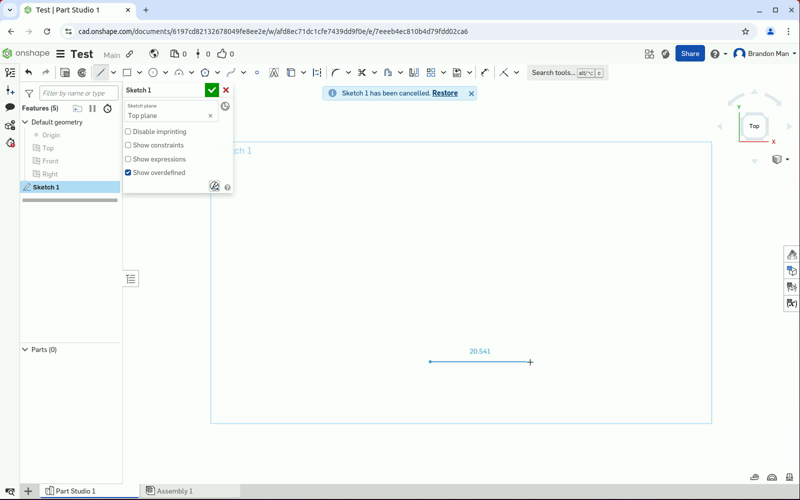
key_down(shift)
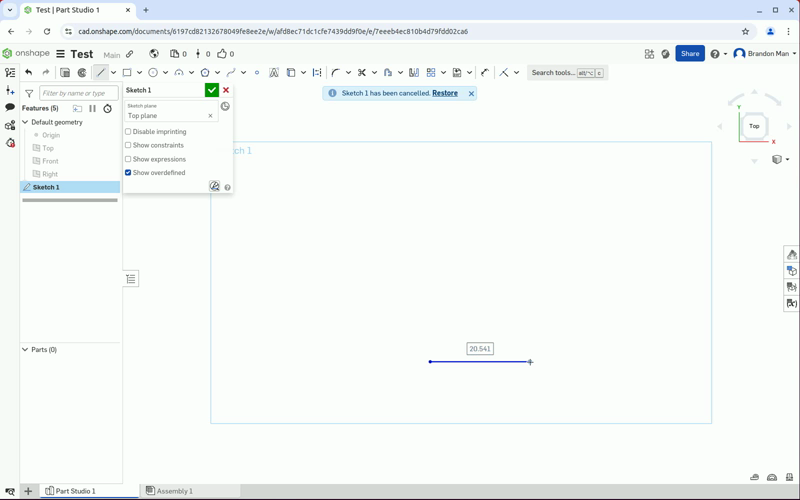
mouse_move(560, 361)
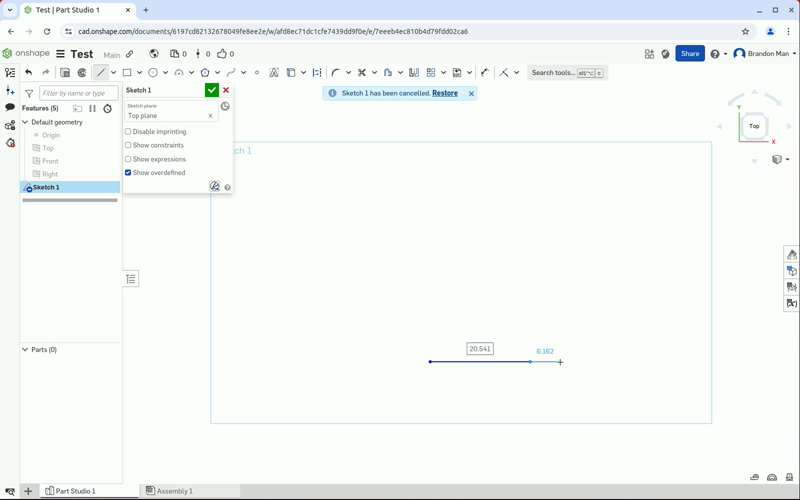
mouse_move(530, 340)
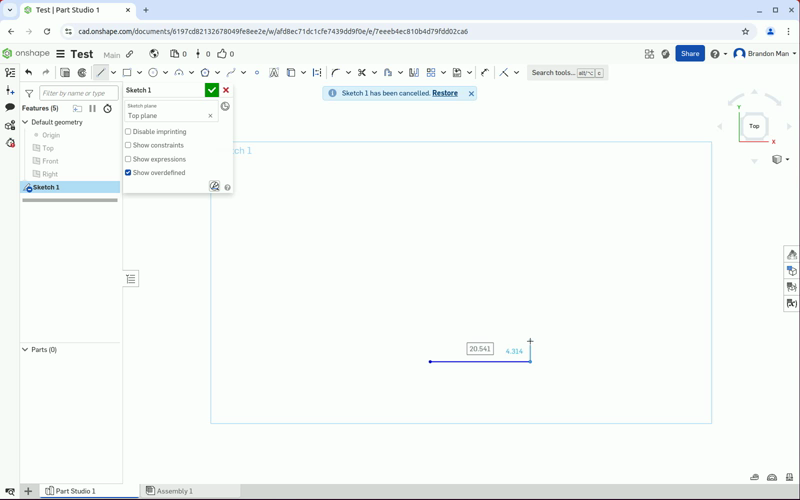
click(530, 340)
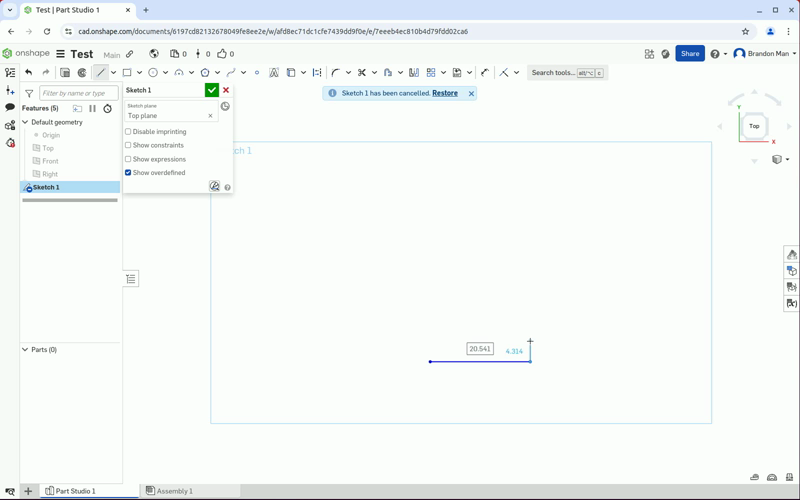
key_up(shift)
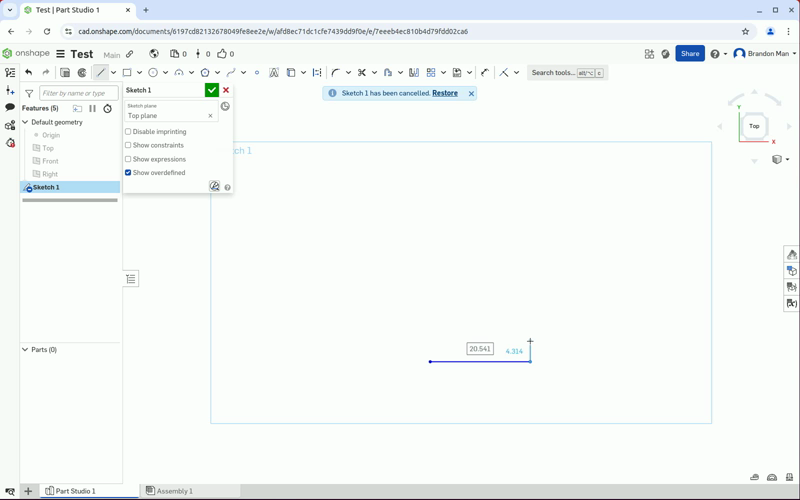
key_down(shift)
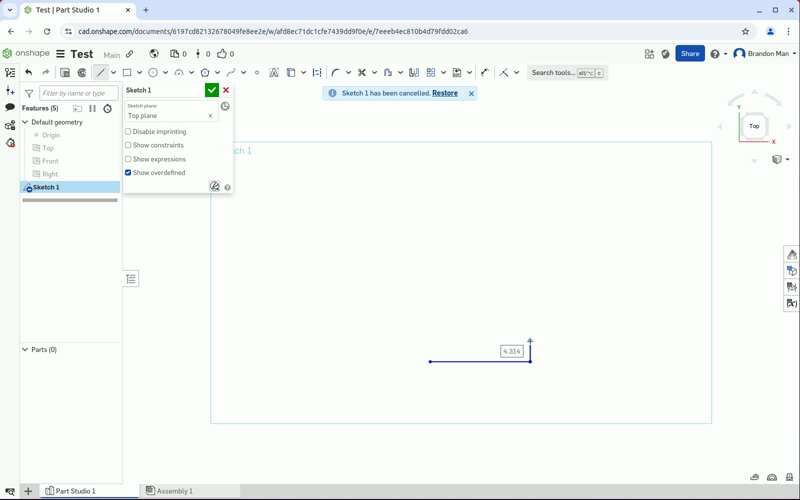
mouse_move(430, 340)
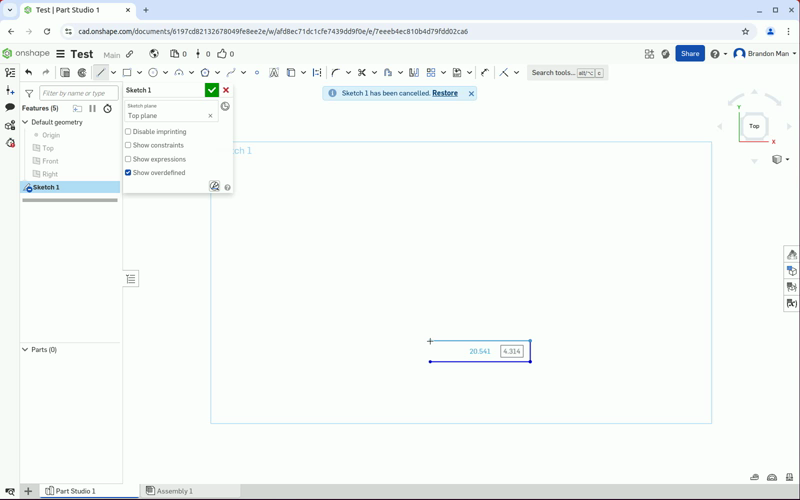
click(430, 340)
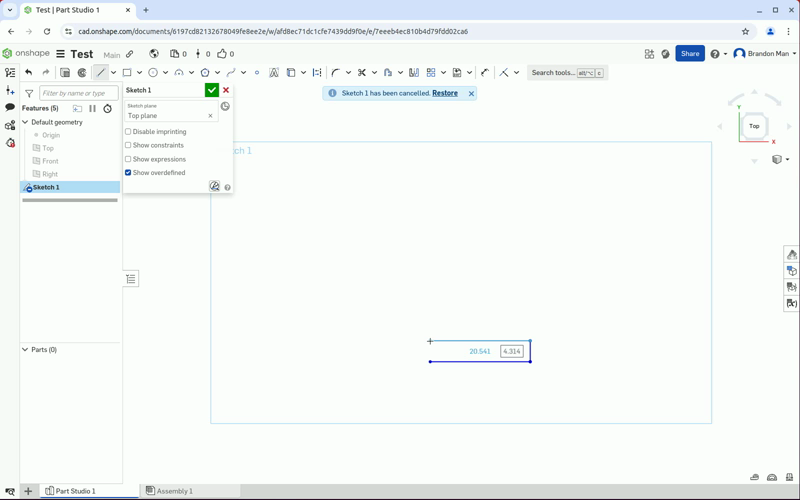
key_up(shift)
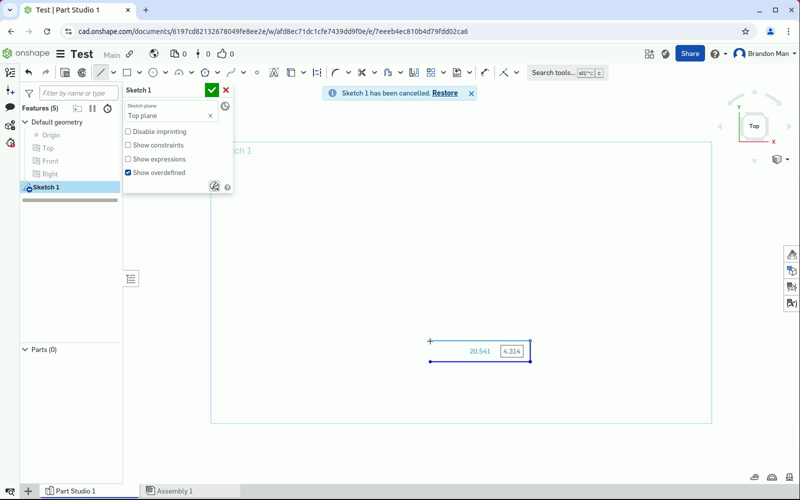
mouse_move(460, 340)
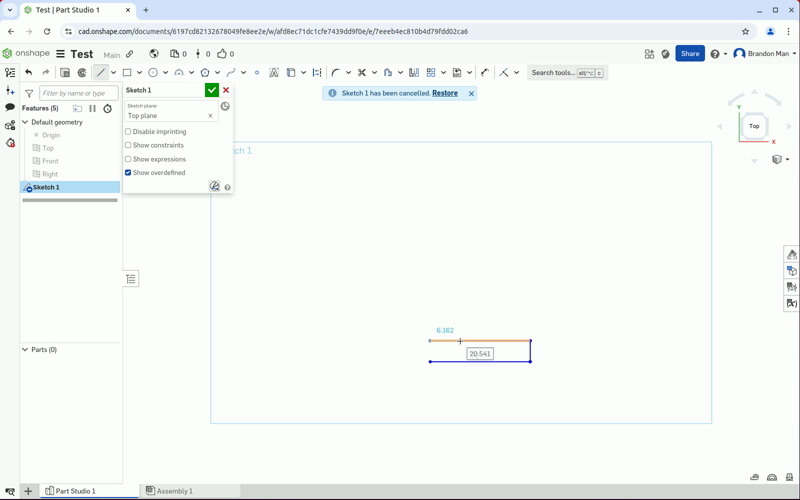
key_down(shift)
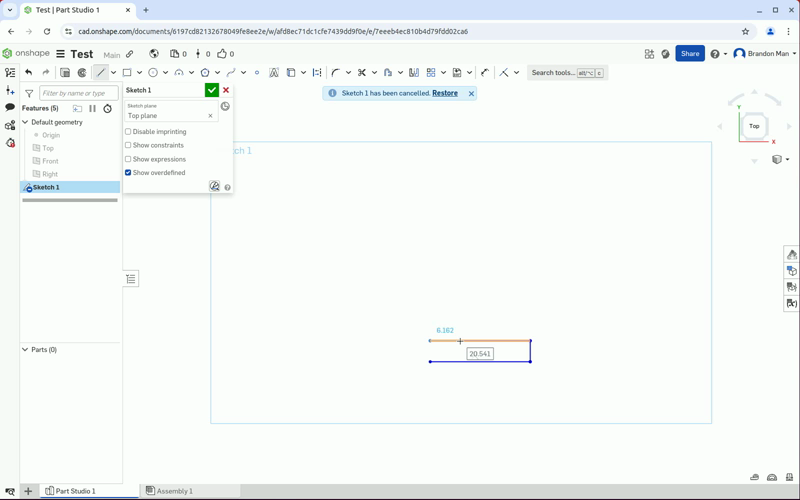
mouse_move(430, 361)
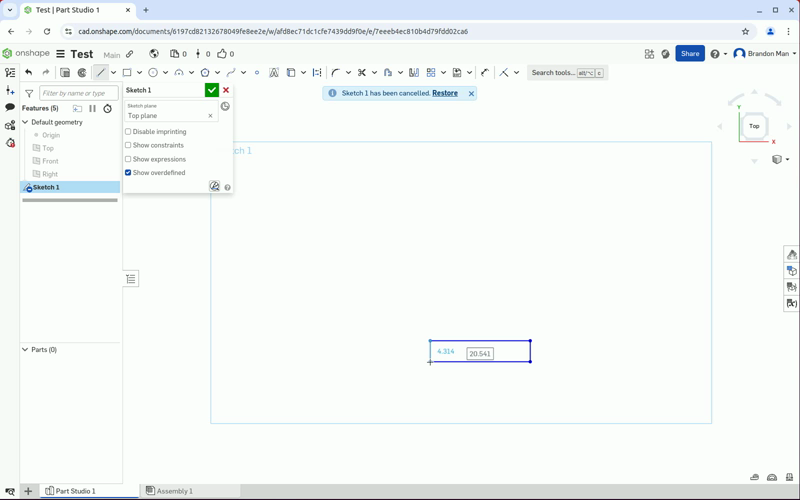
key_up(shift)
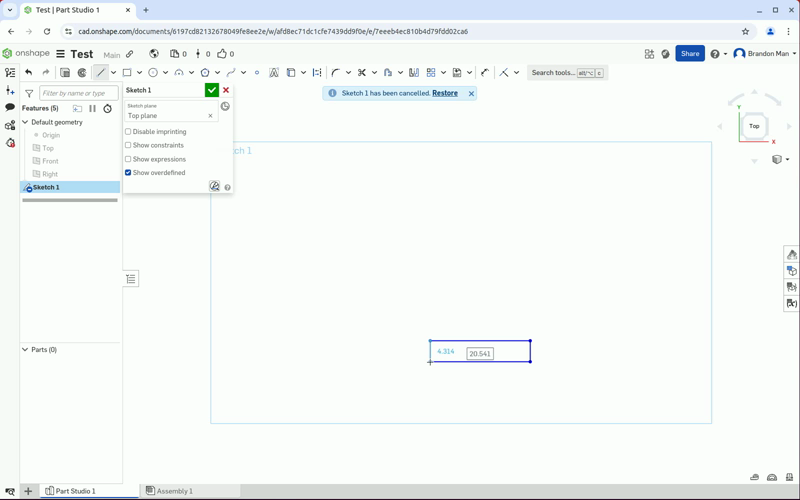
click(430, 361)
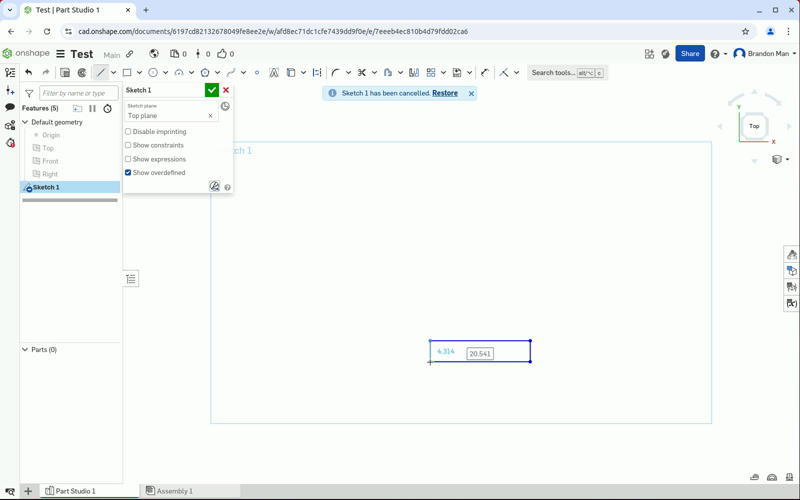
key(esc)
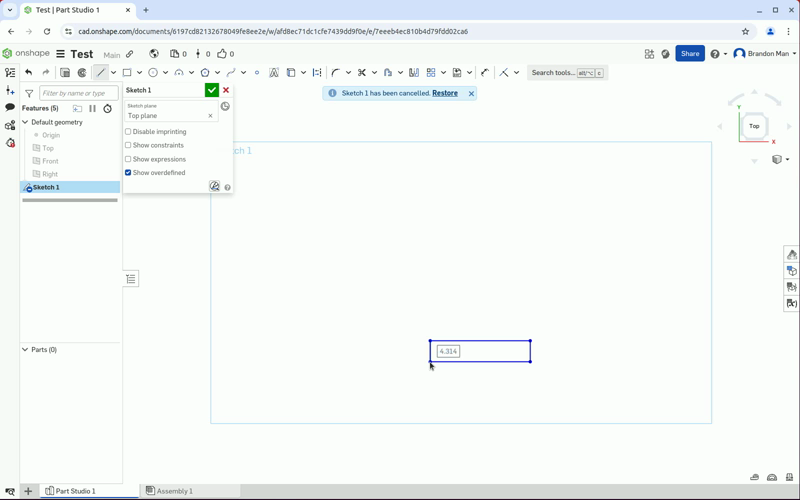
mouse_move(497, 357)
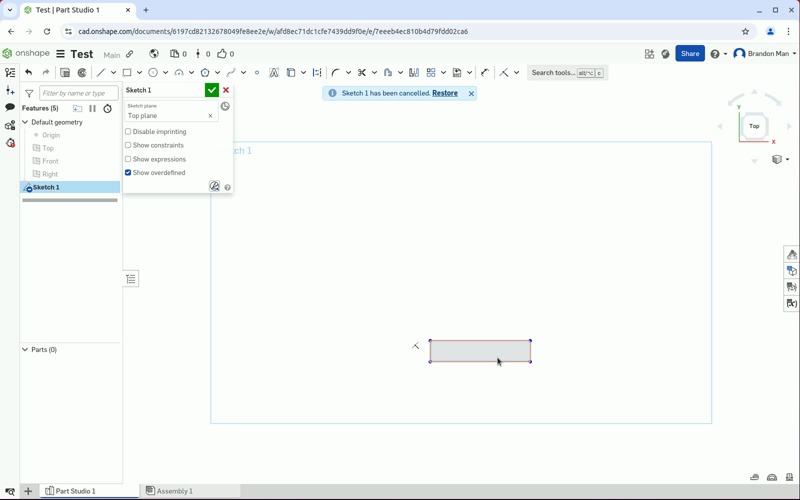
click(497, 357)
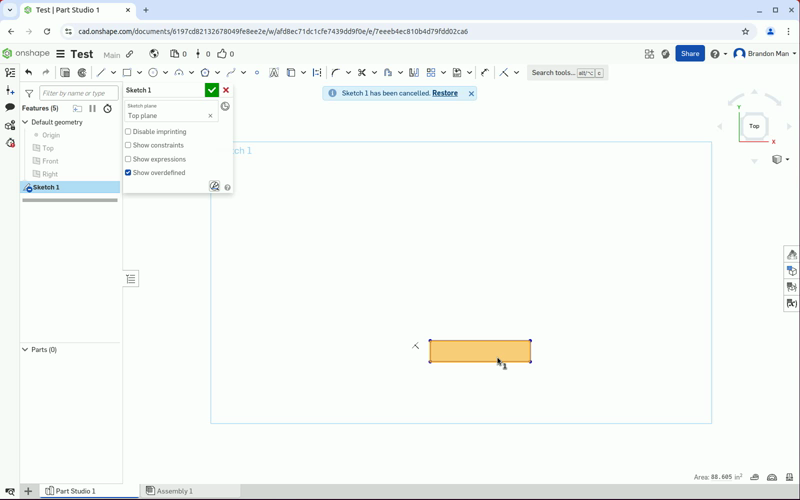
mouse_move(73, 352)
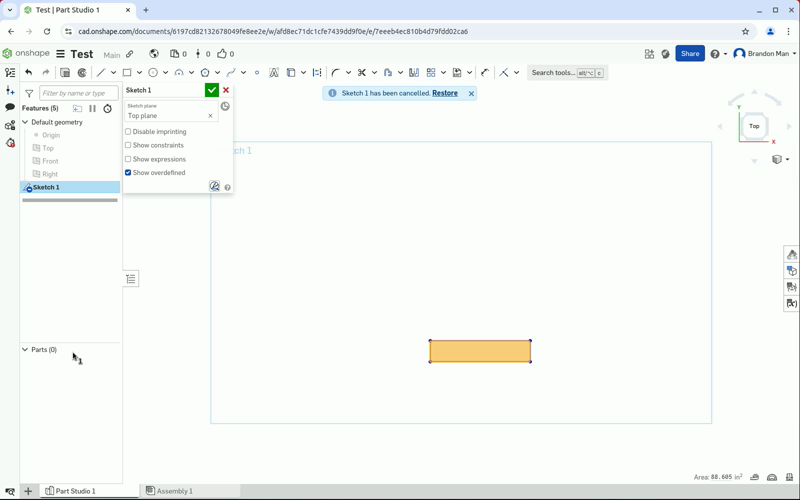
key(shift+y)
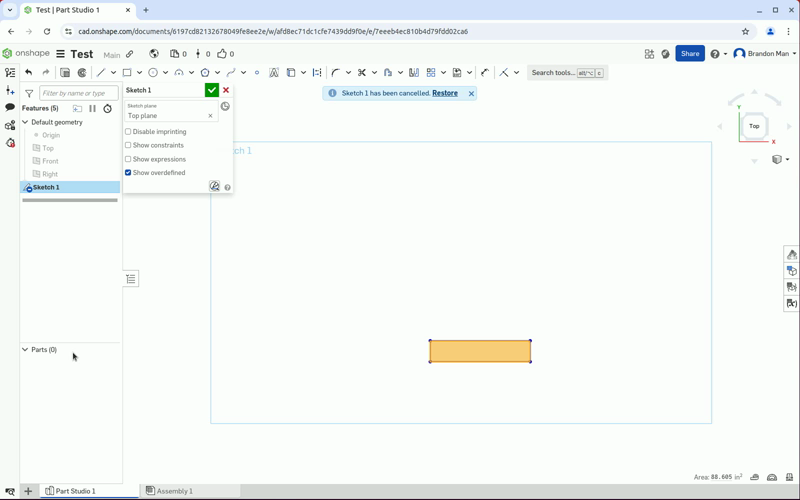
key(shift+e)
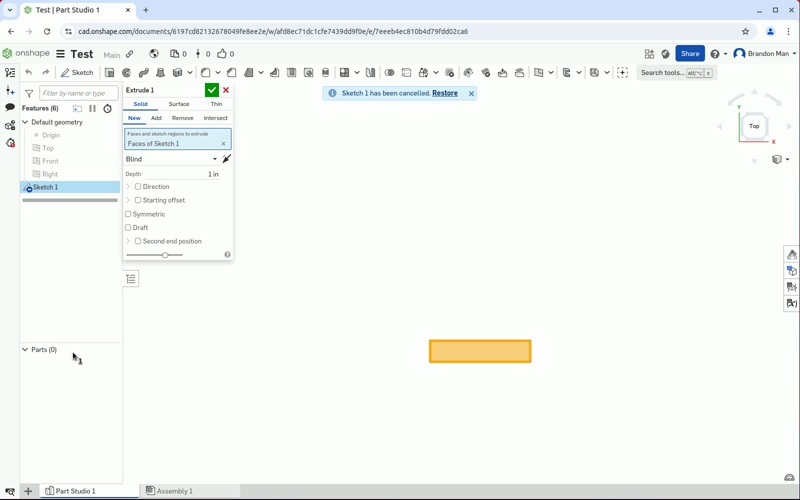
mouse_move(143, 106)
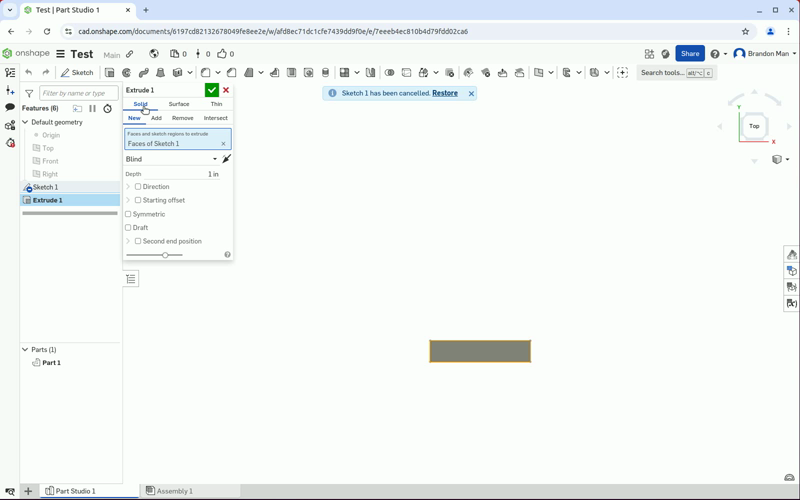
click(143, 106)
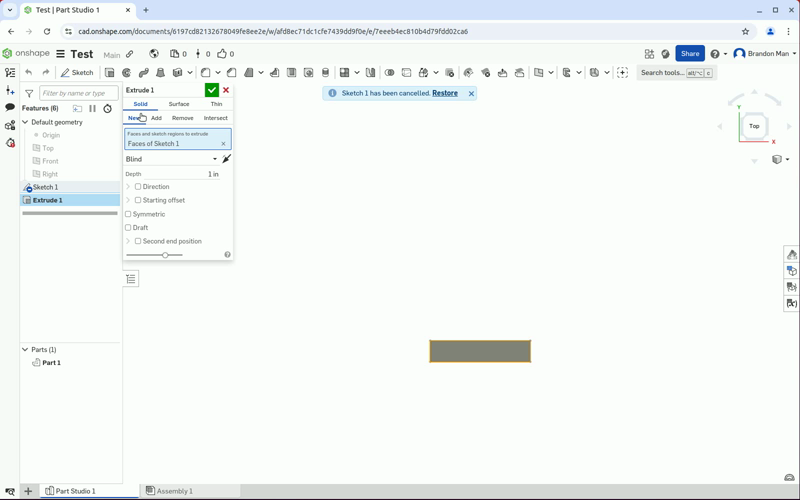
mouse_move(137, 120)
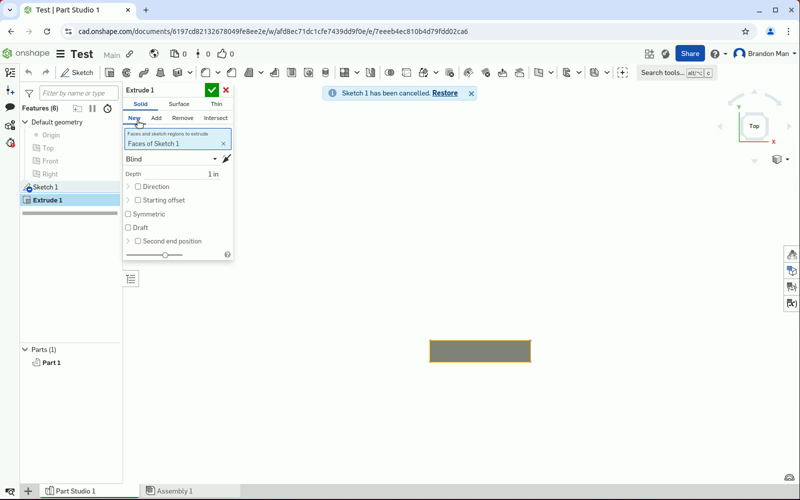
click(137, 120)
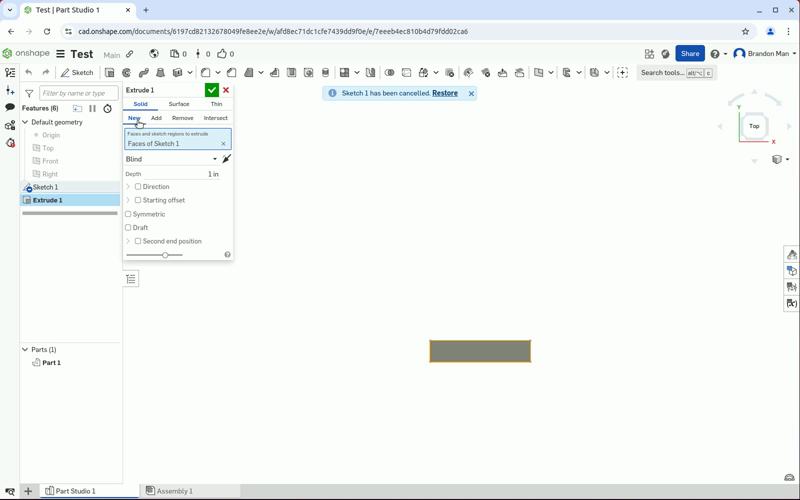
key(tab, 4)
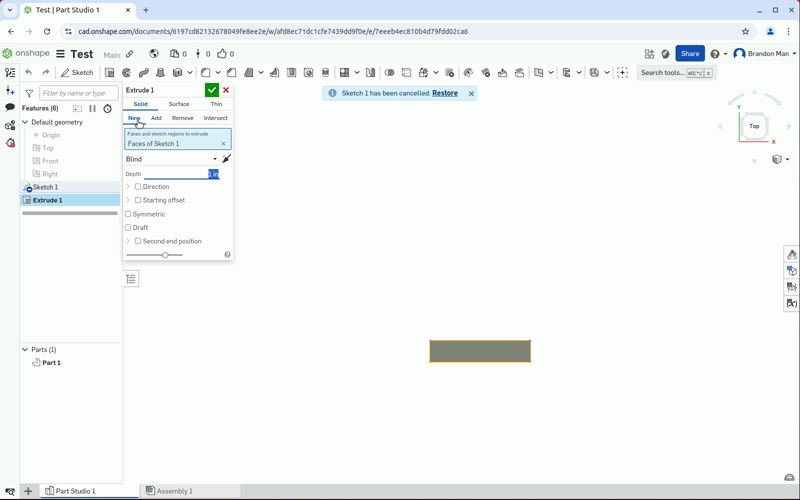
text(10.11)
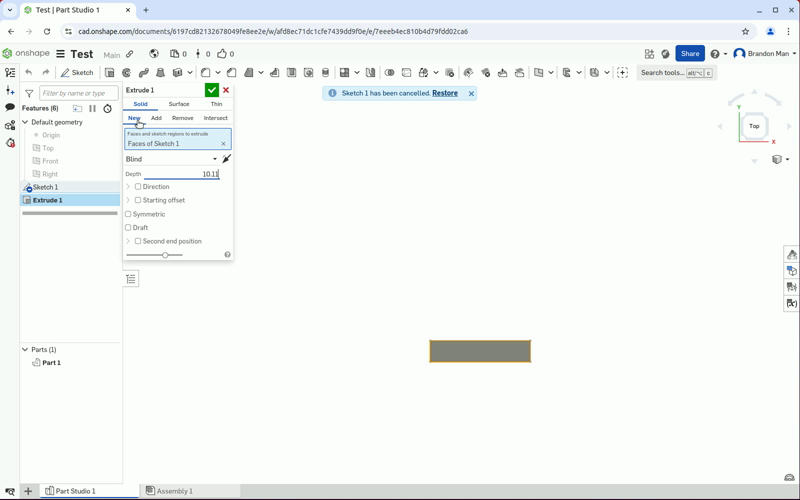
key(enter)
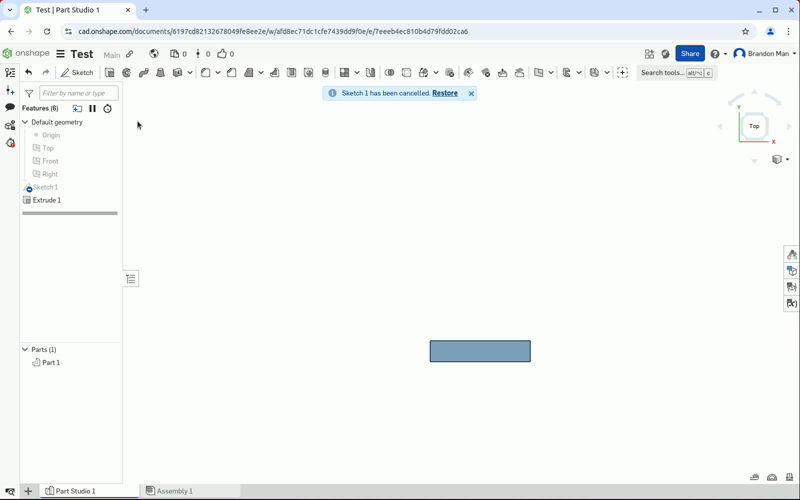
key(shift+h)
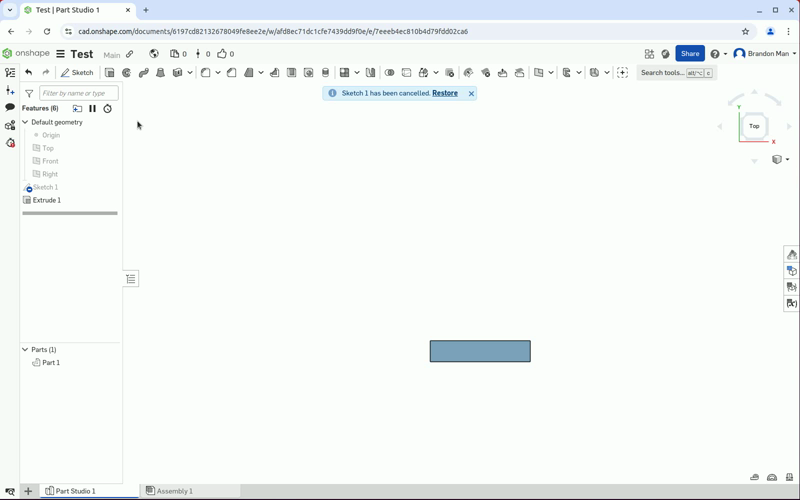
key(shift+h)
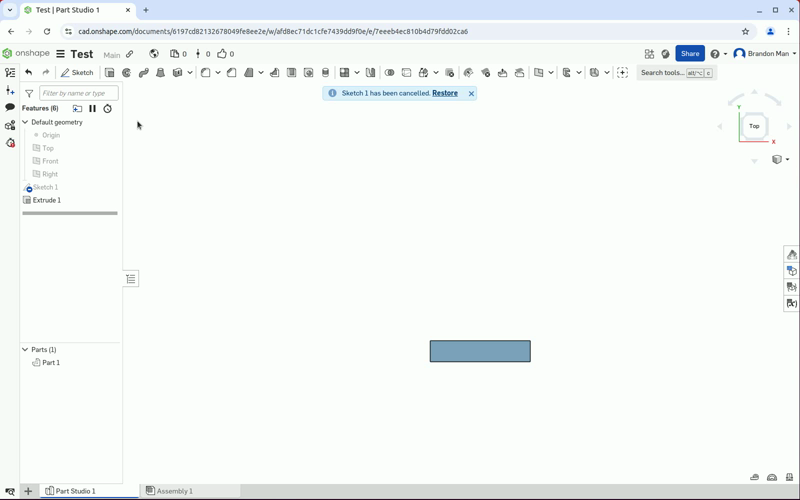
mouse_move(73, 189)
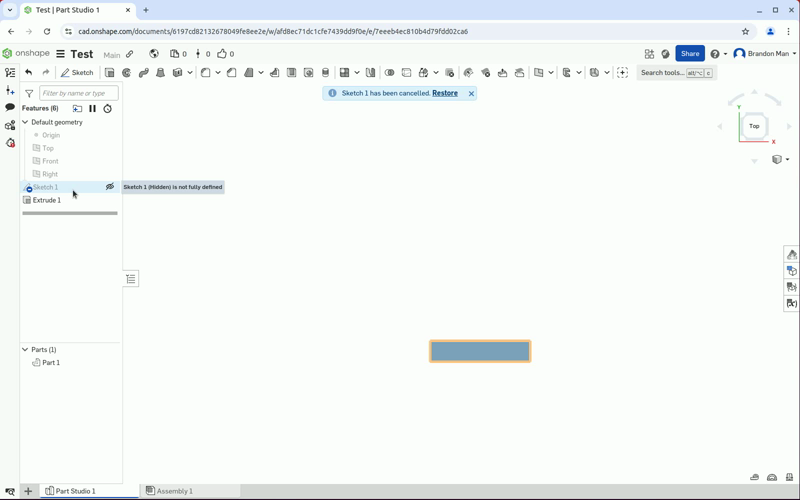
click(73, 189)
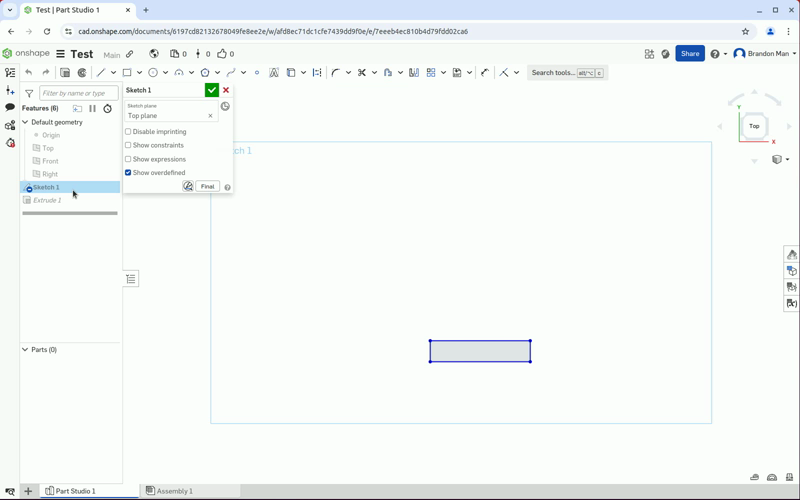
mouse_move(229, 92)
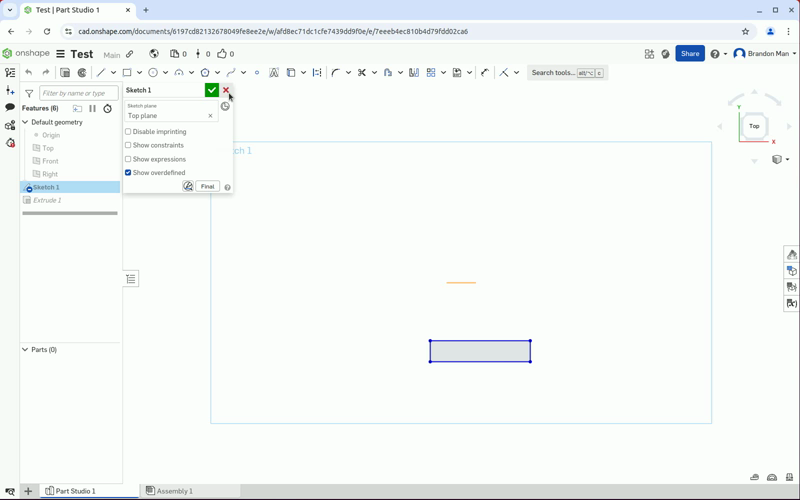
click(229, 92)
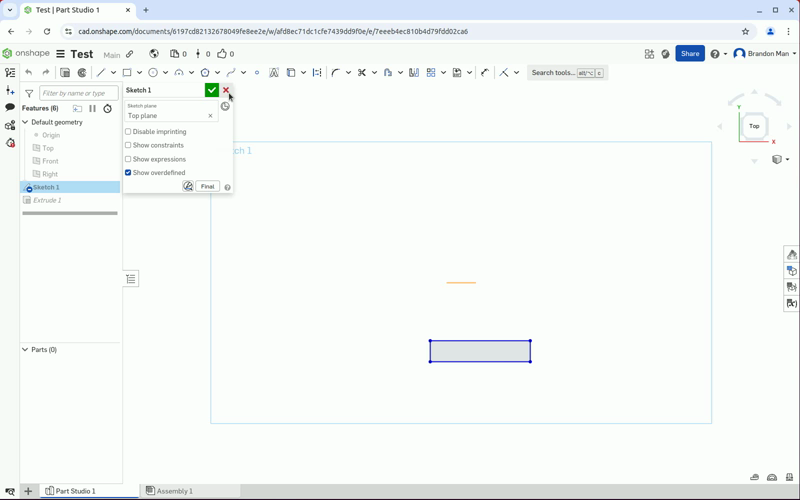
key(shift+s)
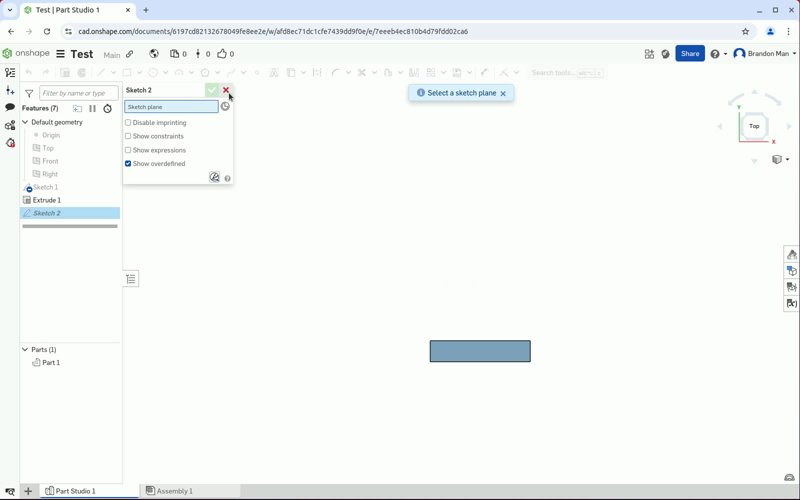
mouse_move(73, 150)
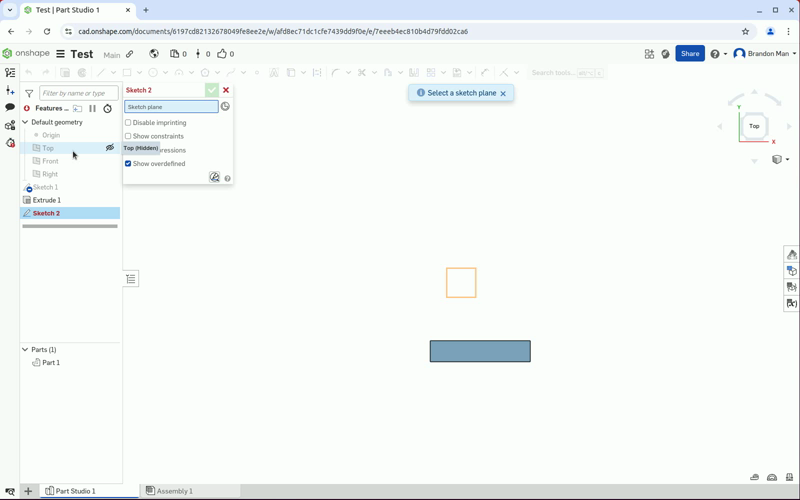
click(73, 150)
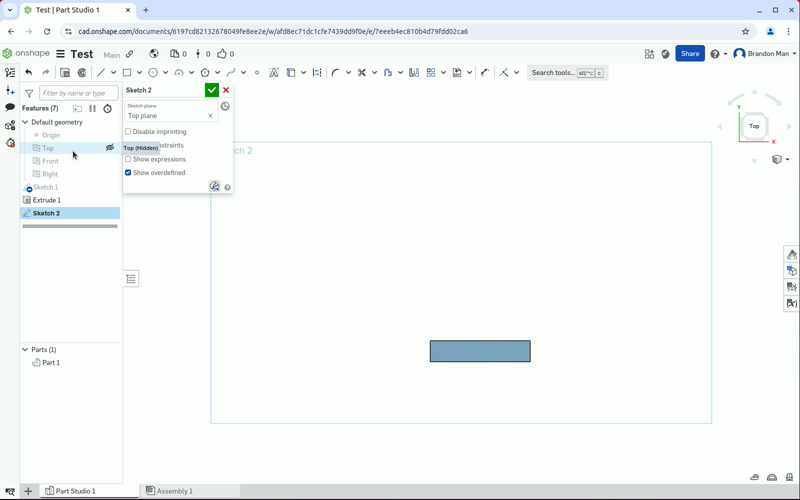
mouse_move(73, 352)
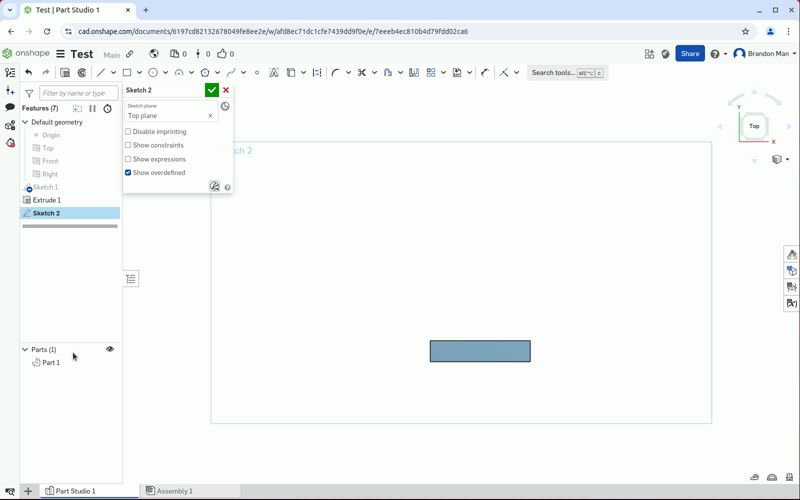
key(y)
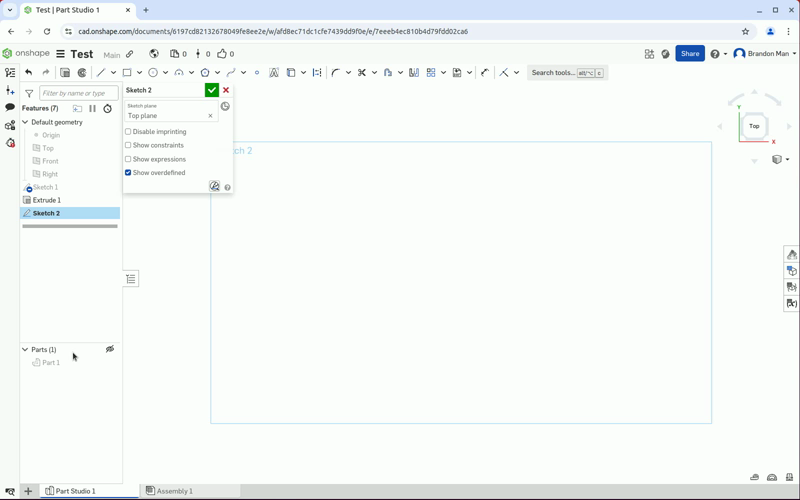
key(l)
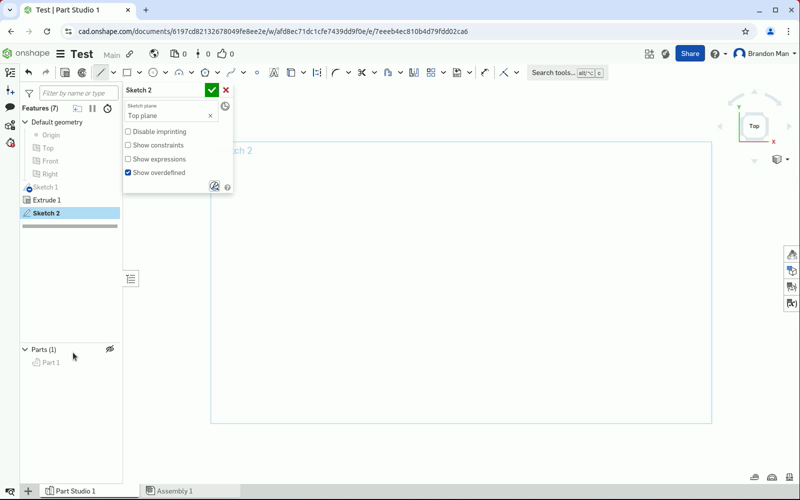
key_down(shift)
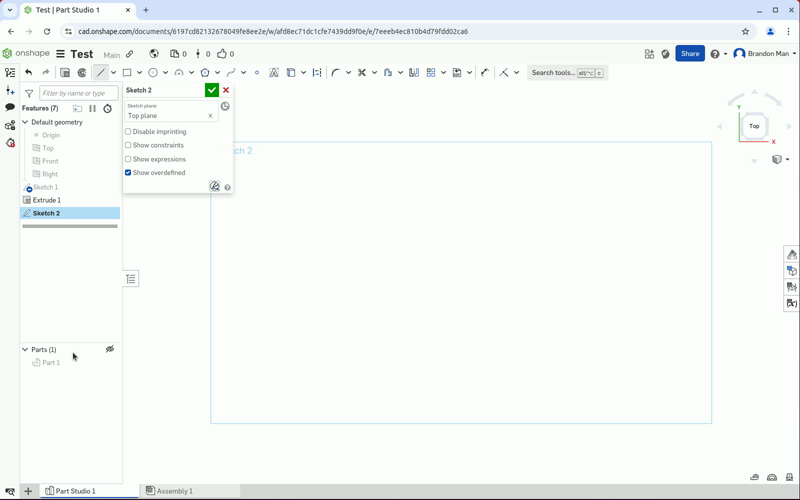
mouse_move(429, 361)
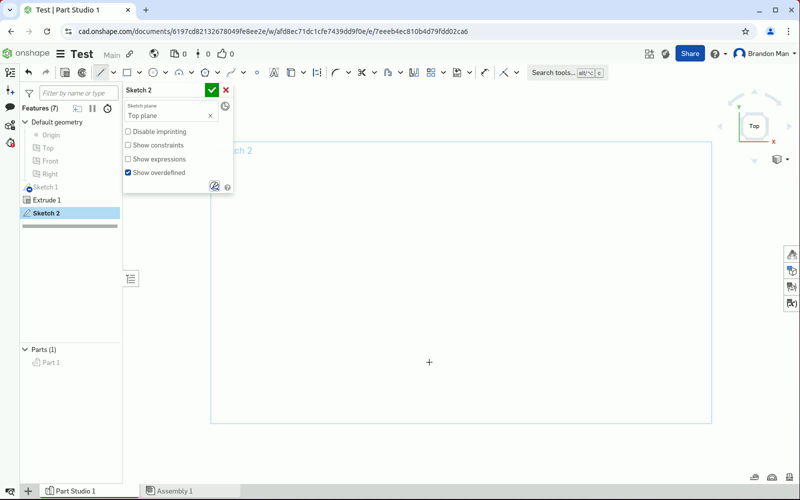
click(429, 361)
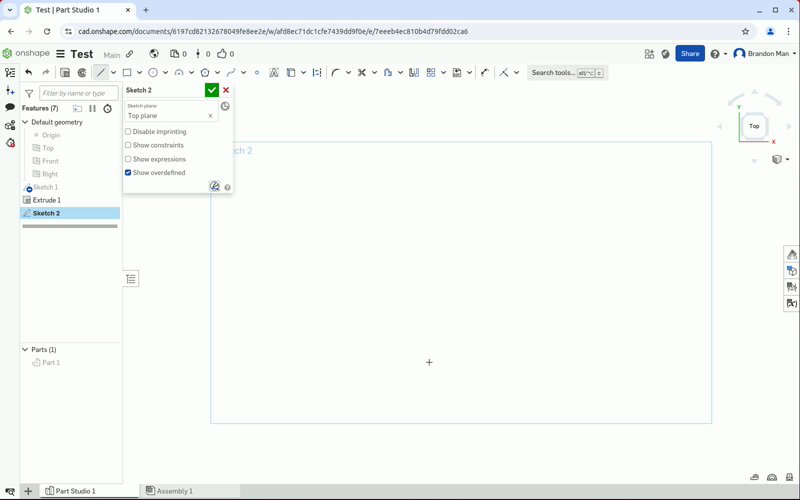
key_up(shift)
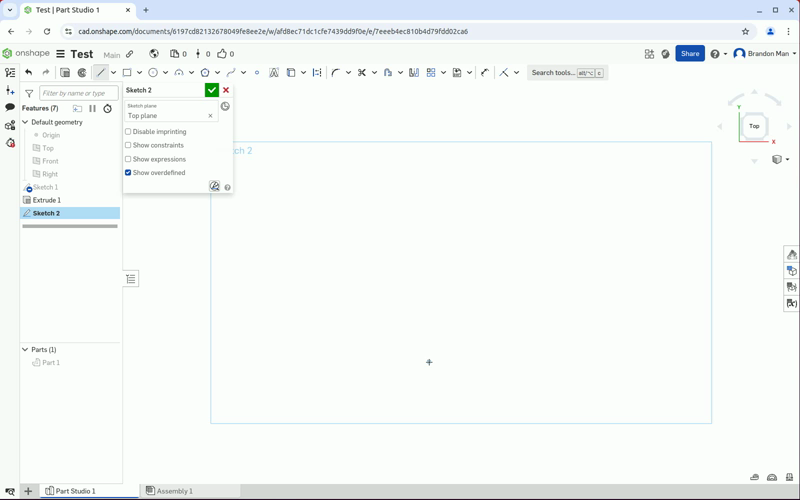
key_down(shift)
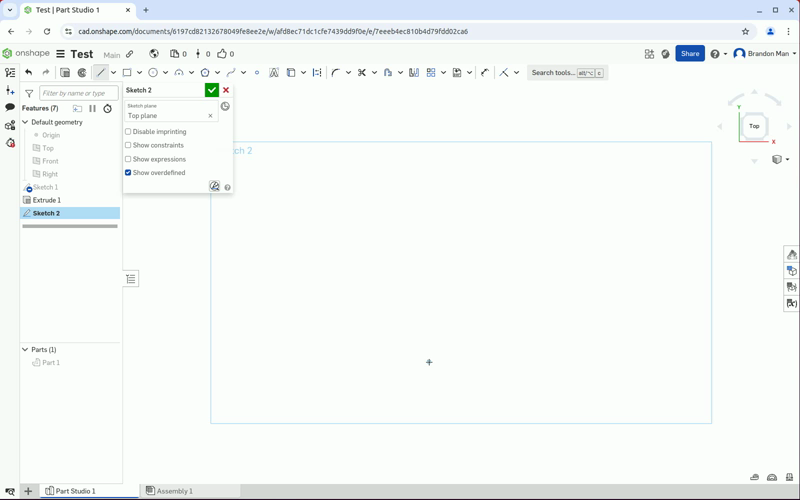
mouse_move(529, 361)
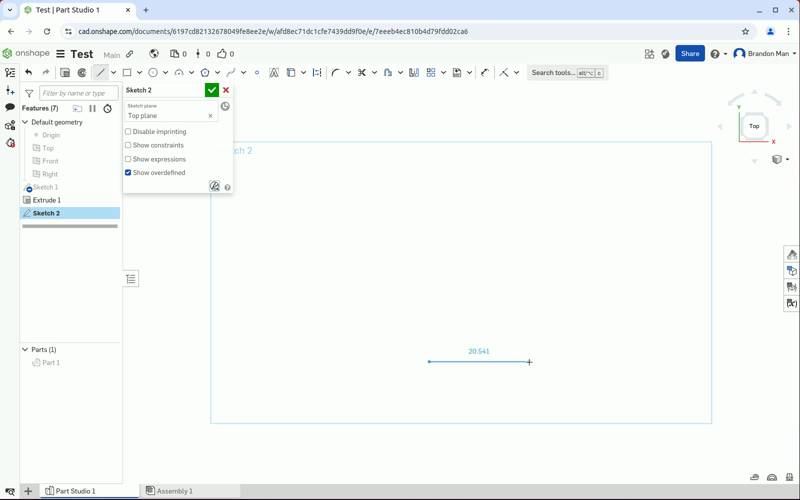
click(529, 361)
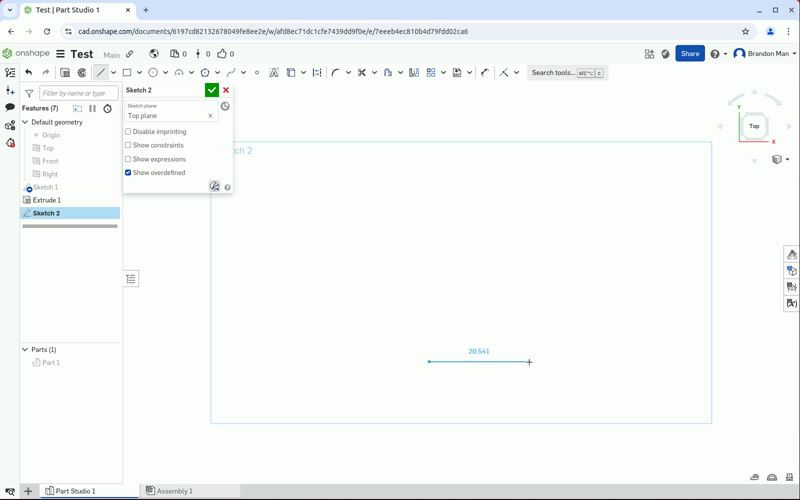
key_up(shift)
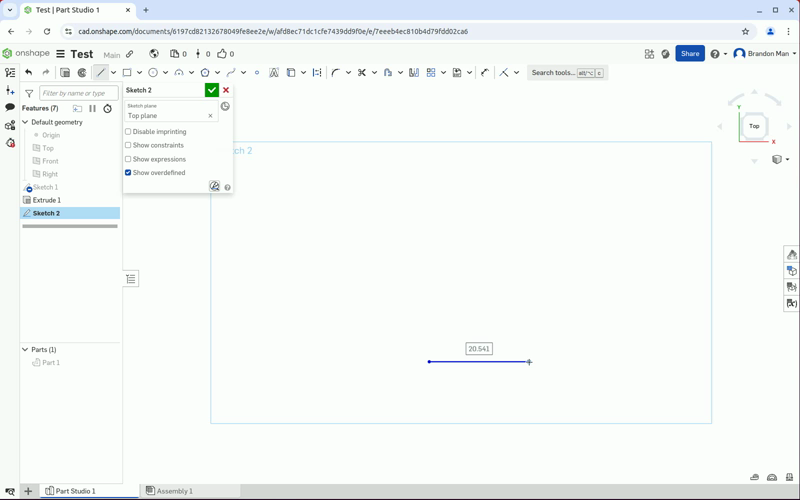
key_down(shift)
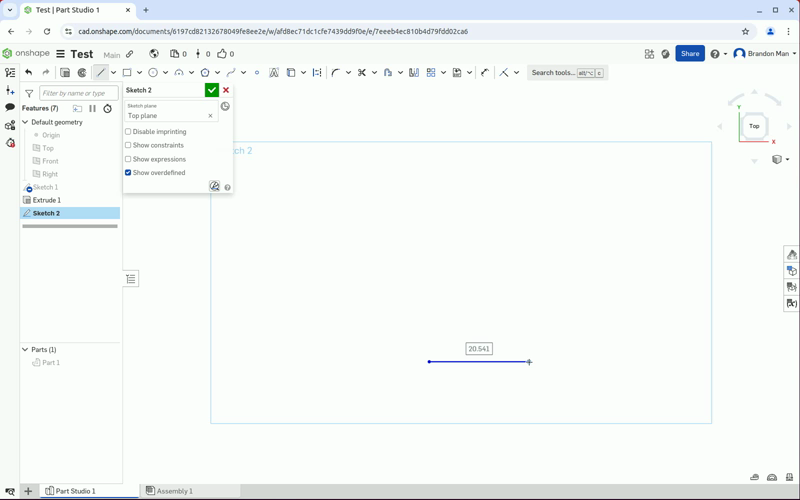
mouse_move(529, 171)
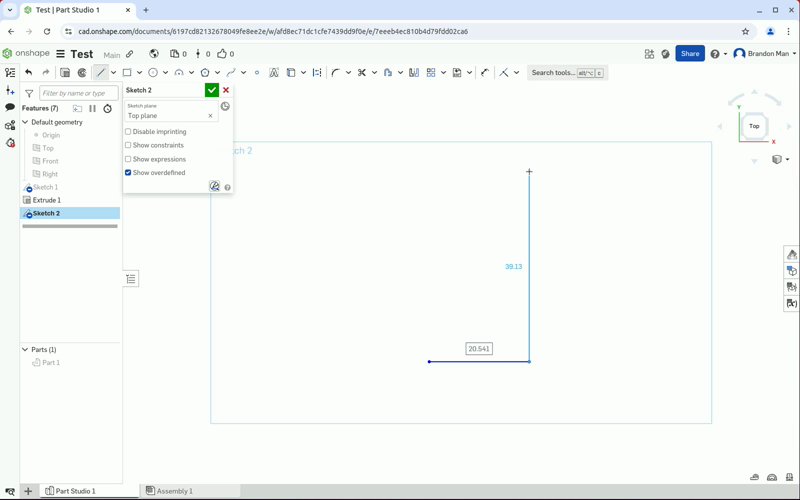
click(529, 171)
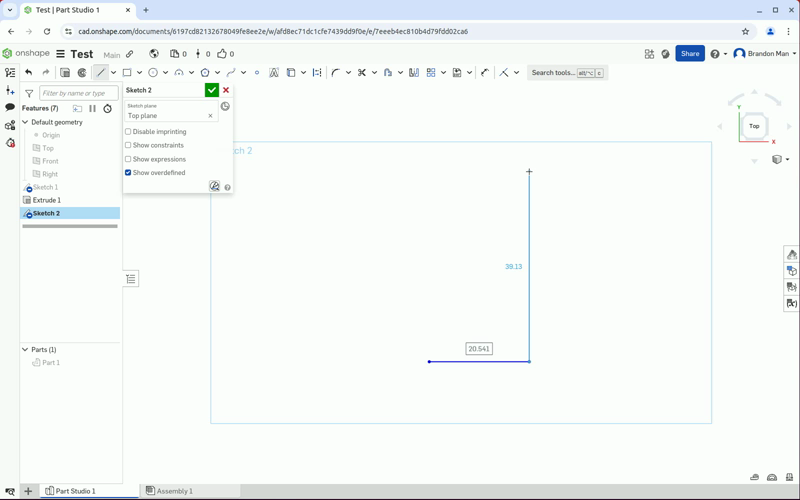
key_up(shift)
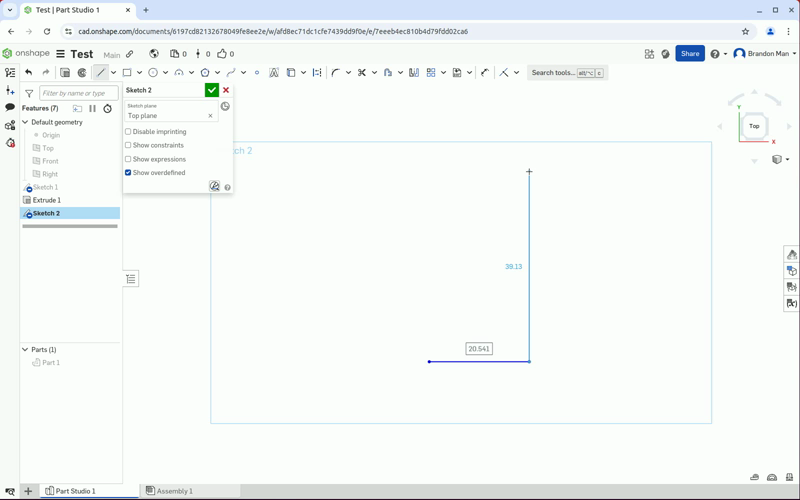
key_down(shift)
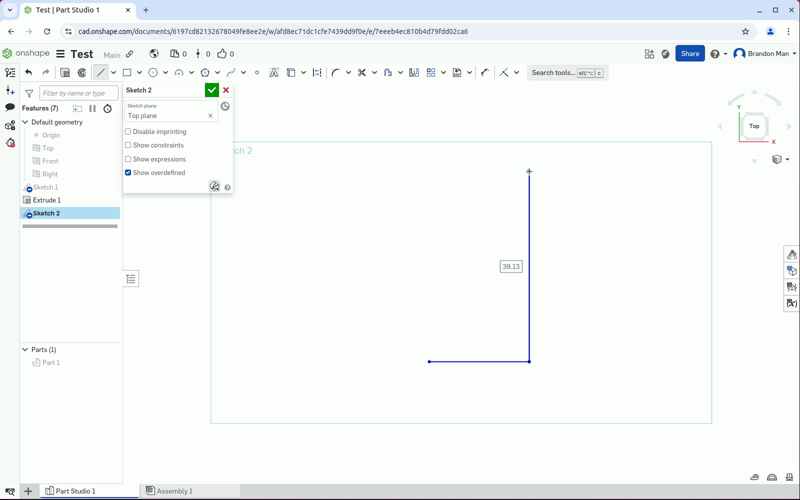
mouse_move(429, 171)
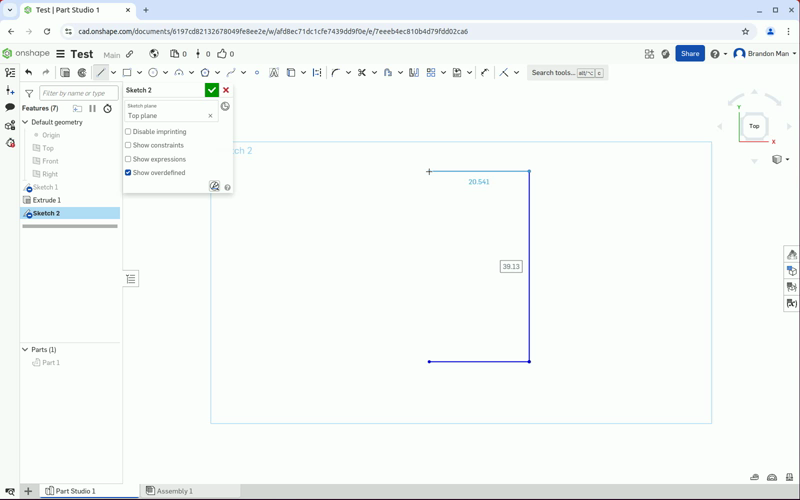
click(429, 171)
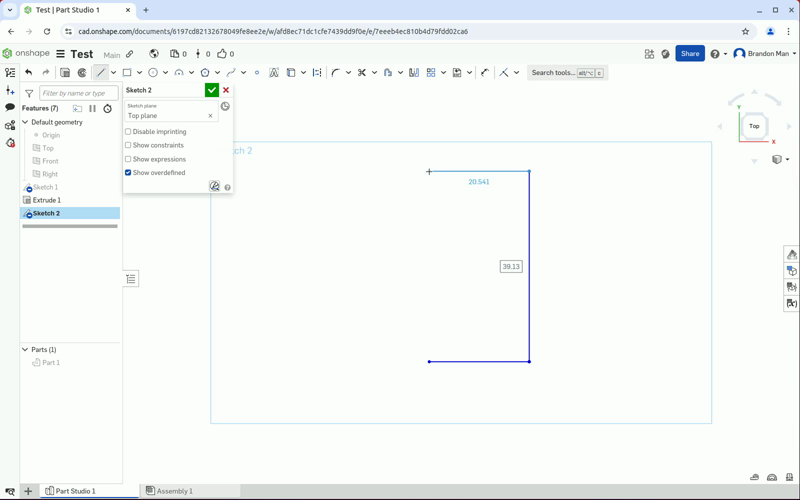
key_up(shift)
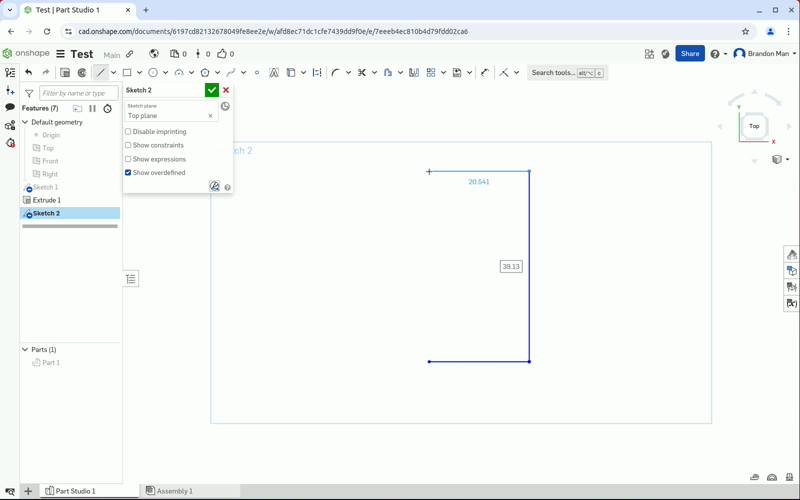
key_down(shift)
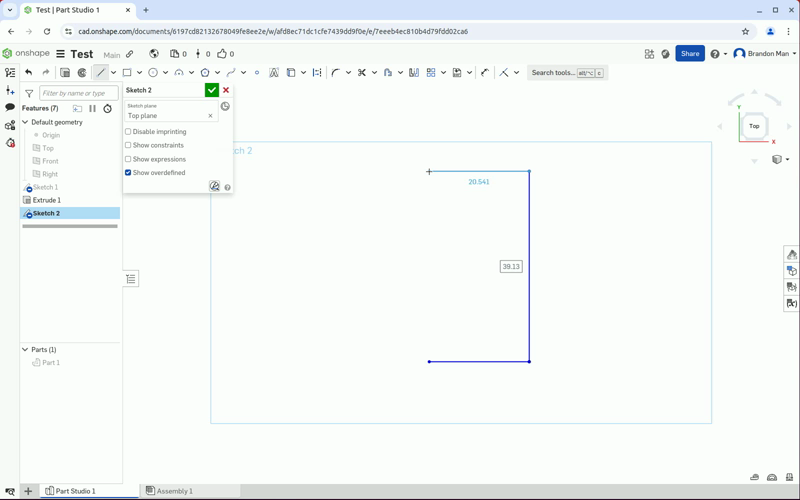
mouse_move(429, 361)
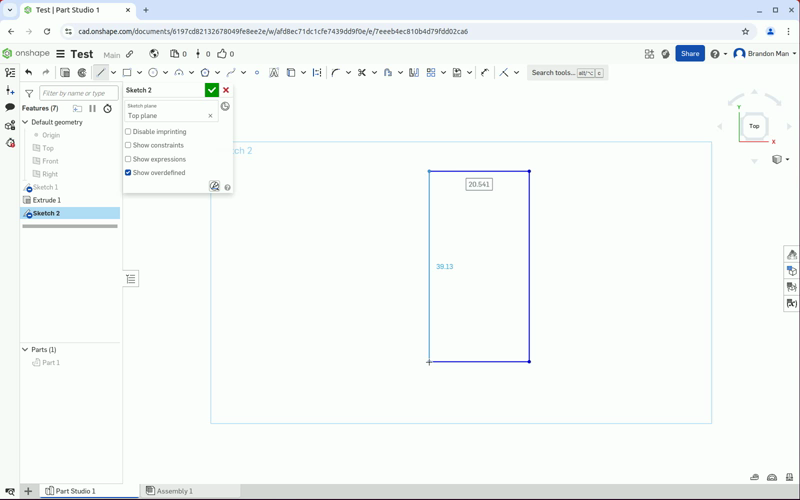
key_up(shift)
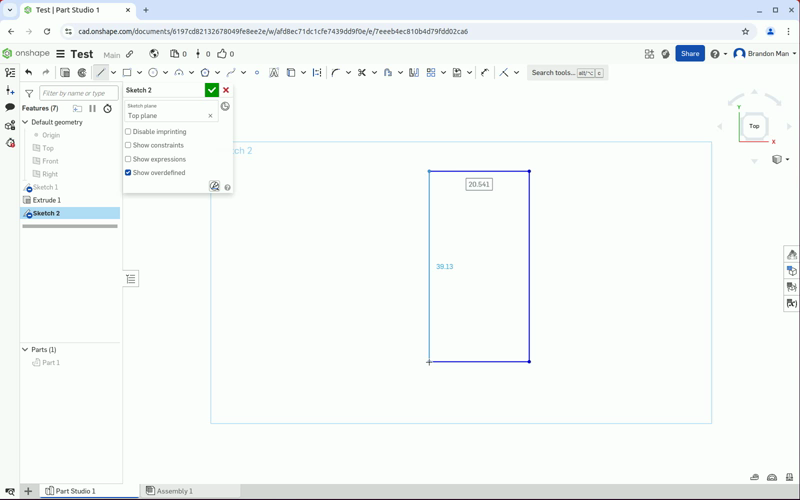
click(429, 361)
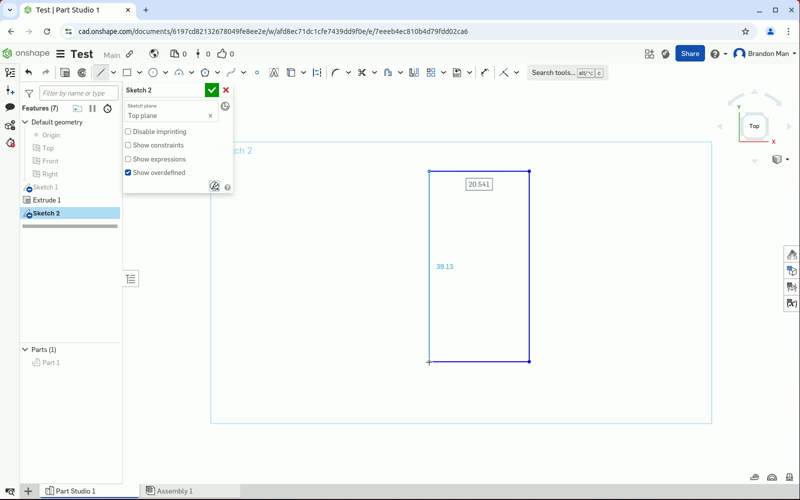
key(esc)
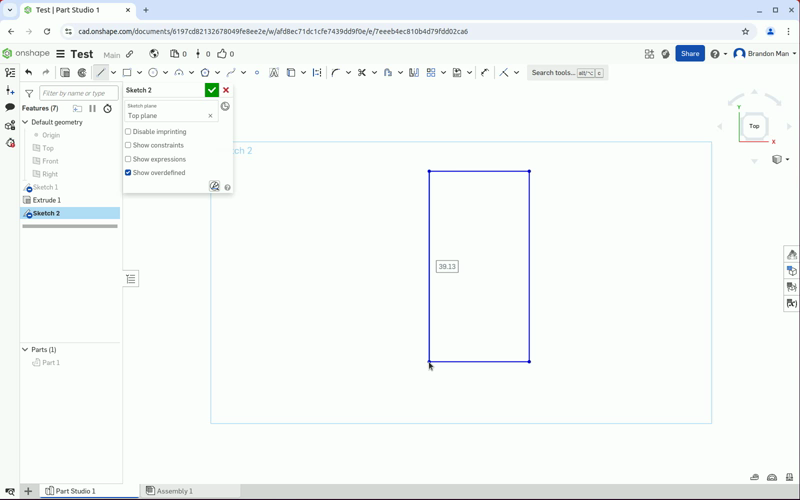
mouse_move(478, 199)
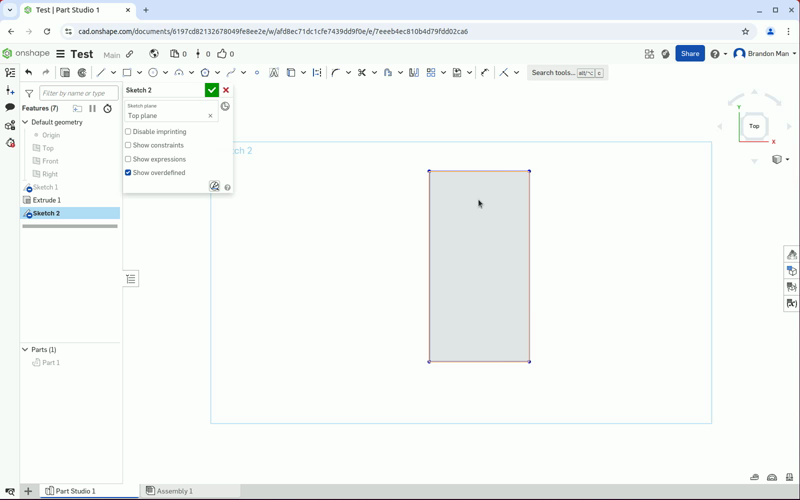
click(478, 199)
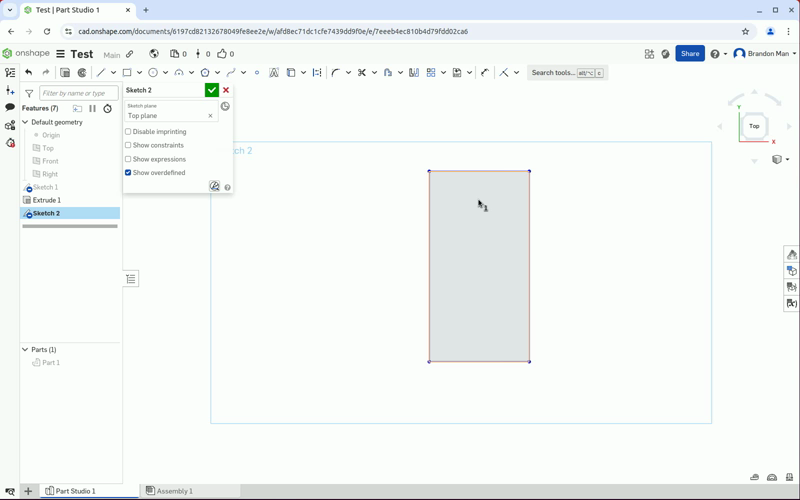
mouse_move(73, 352)
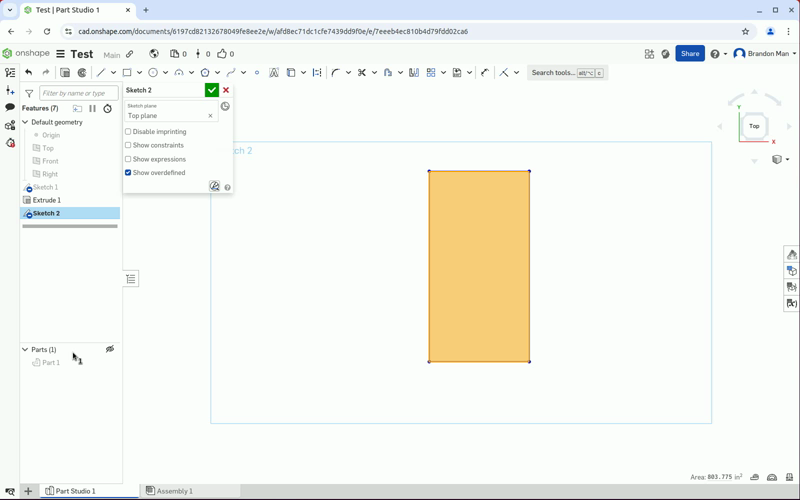
key(shift+y)
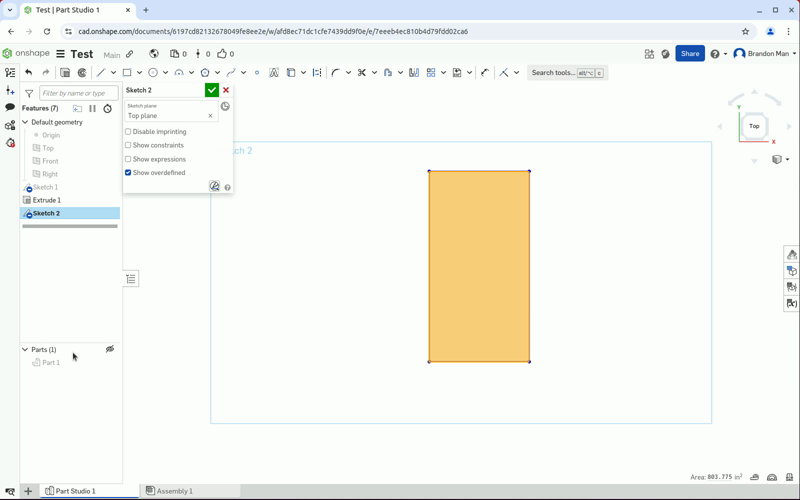
key(shift+e)
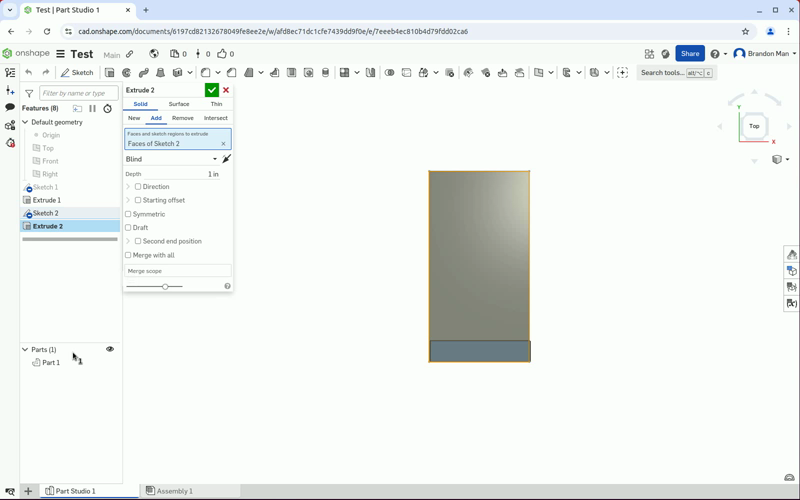
mouse_move(143, 106)
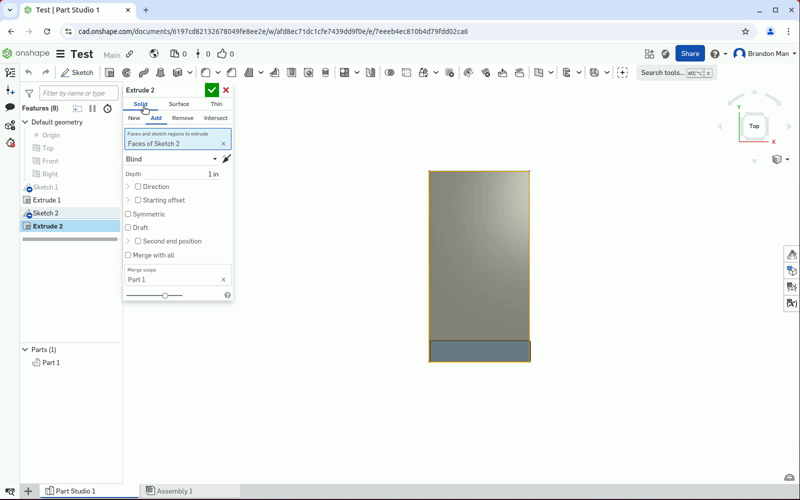
click(143, 106)
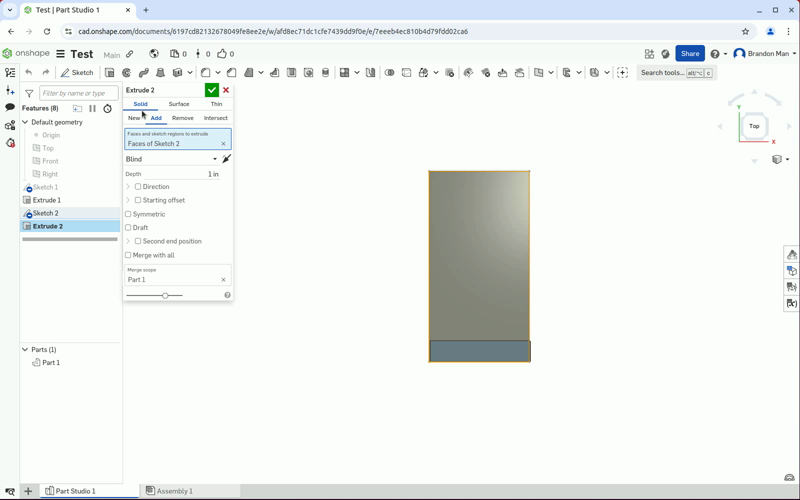
mouse_move(137, 120)
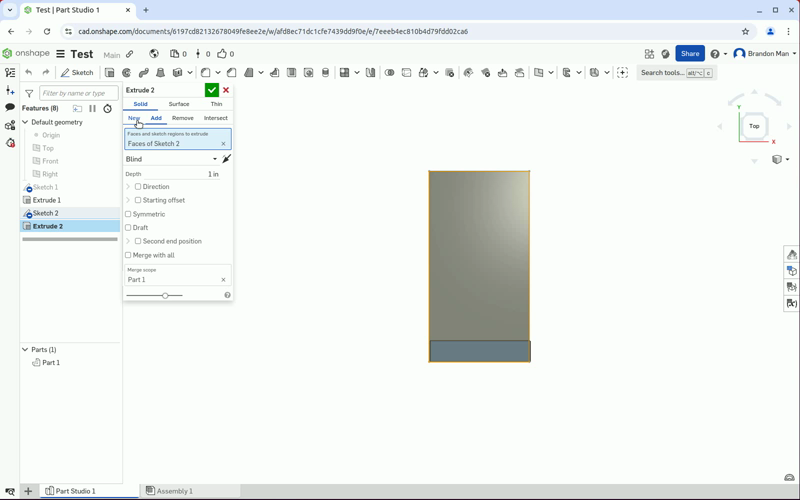
click(137, 120)
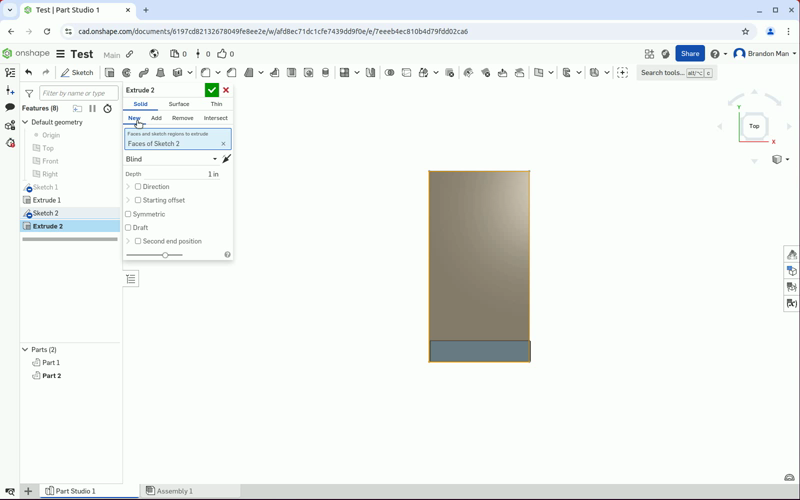
key(tab, 4)
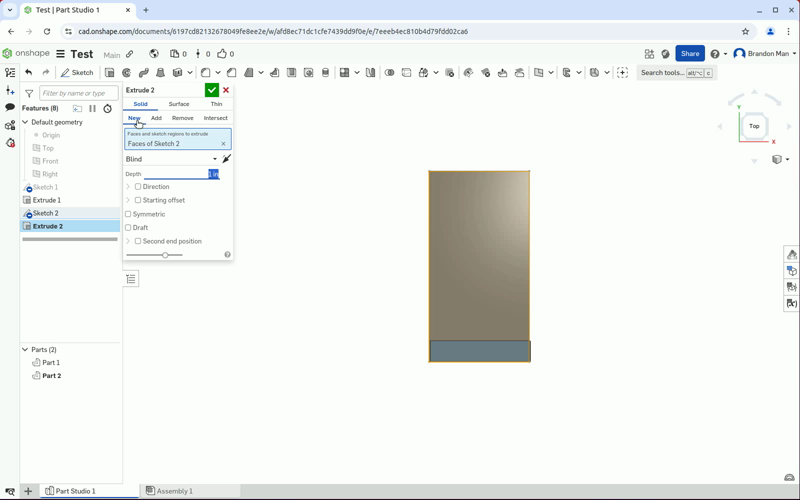
text(-2.648)
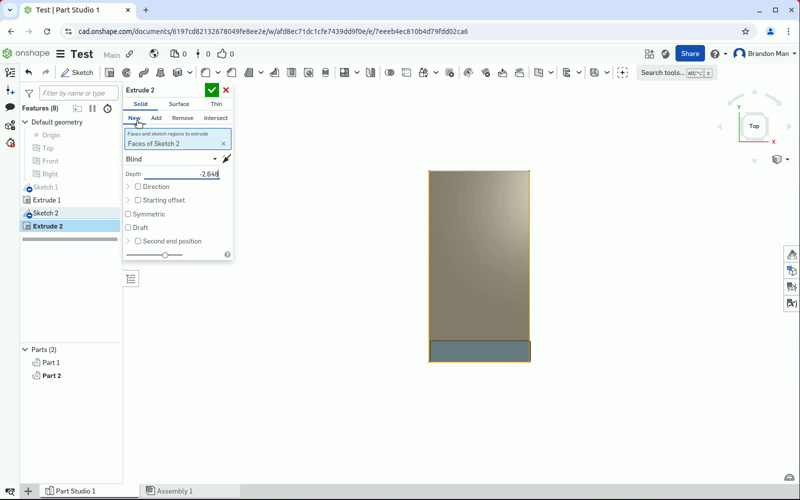
key(enter)
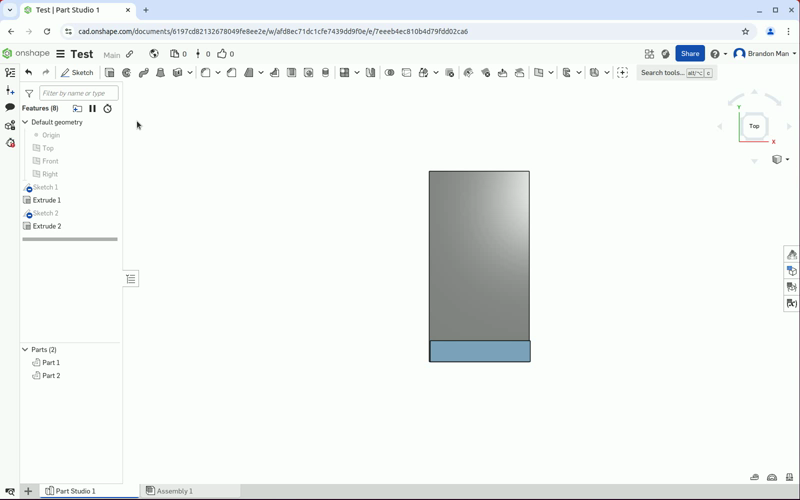
key(shift+h)
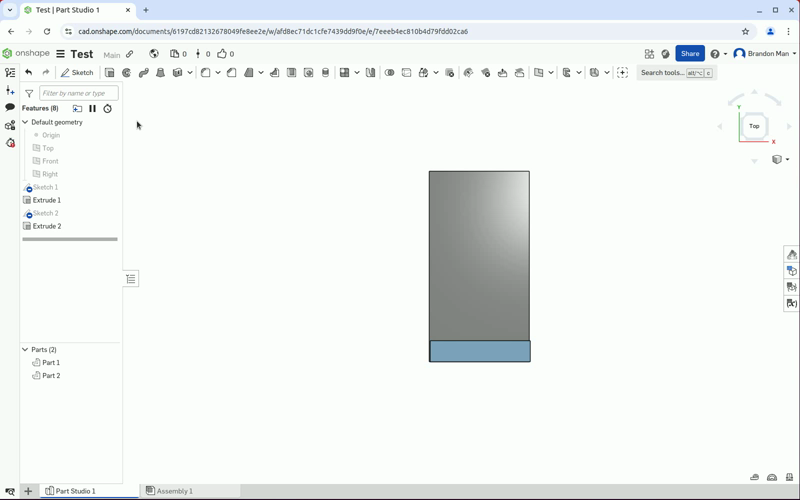
key(shift+h)
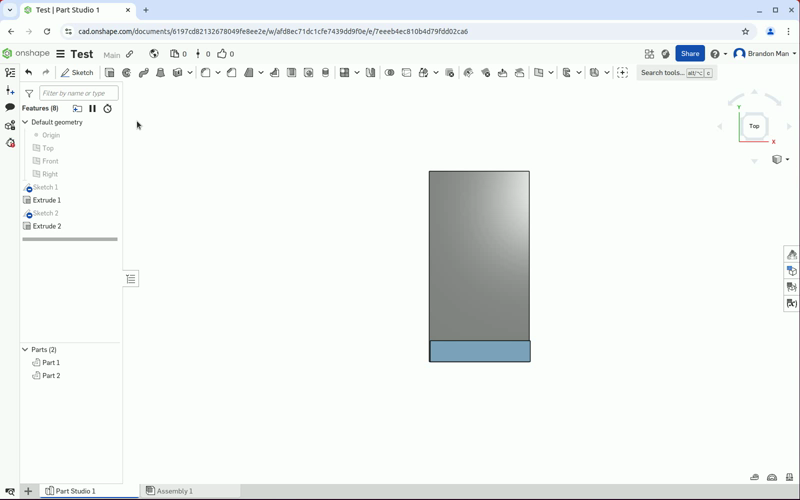
mouse_move(73, 189)
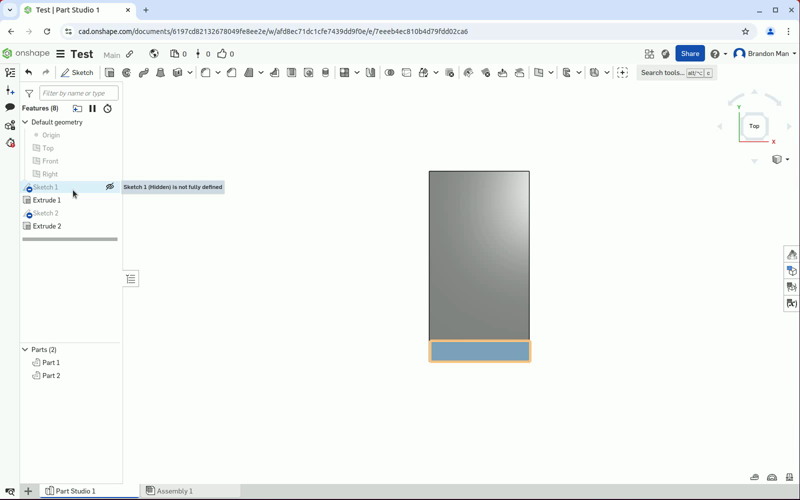
click(73, 189)
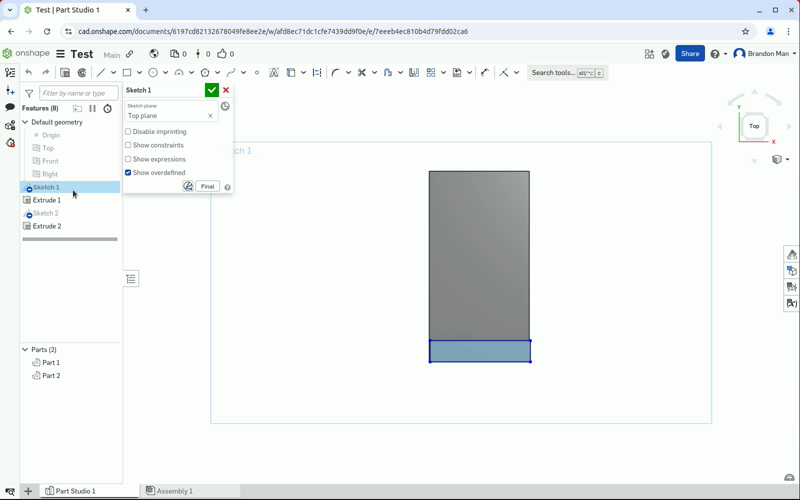
mouse_move(229, 92)
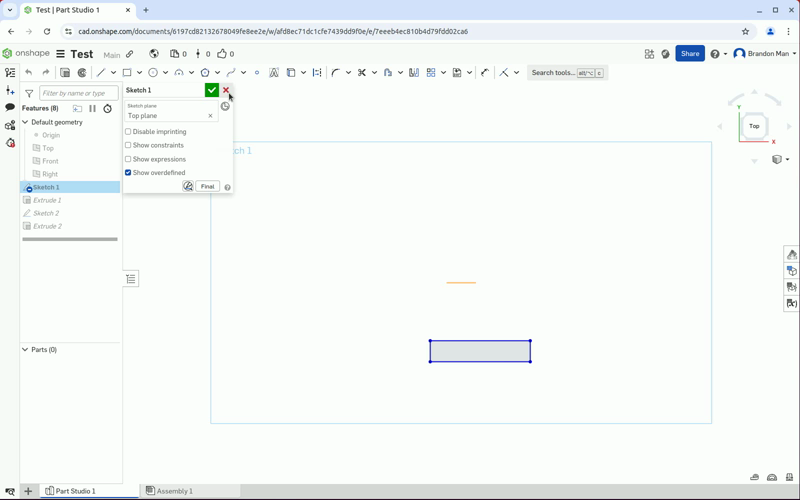
click(229, 92)
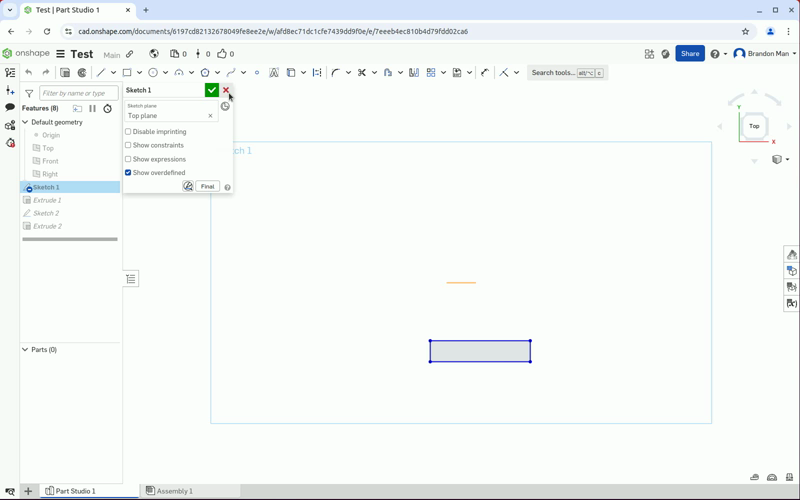
key(shift+s)
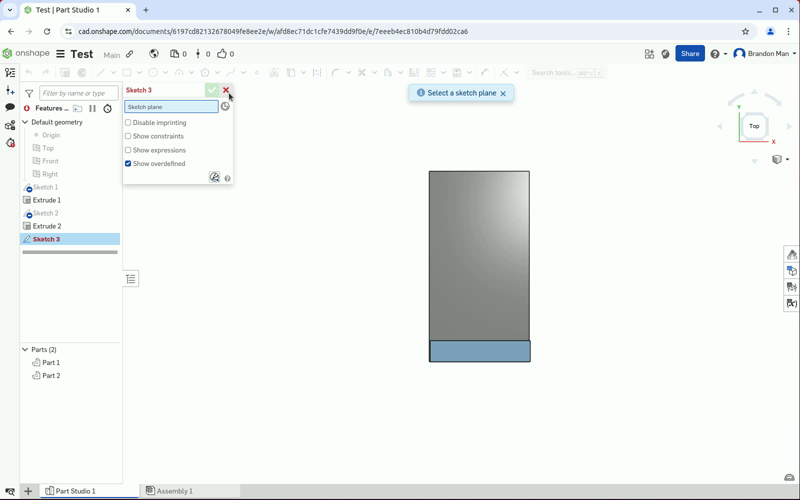
mouse_move(73, 150)
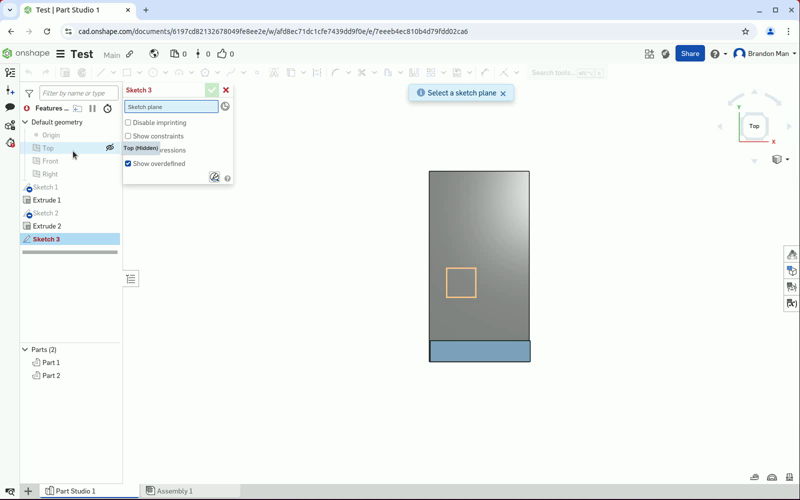
click(73, 150)
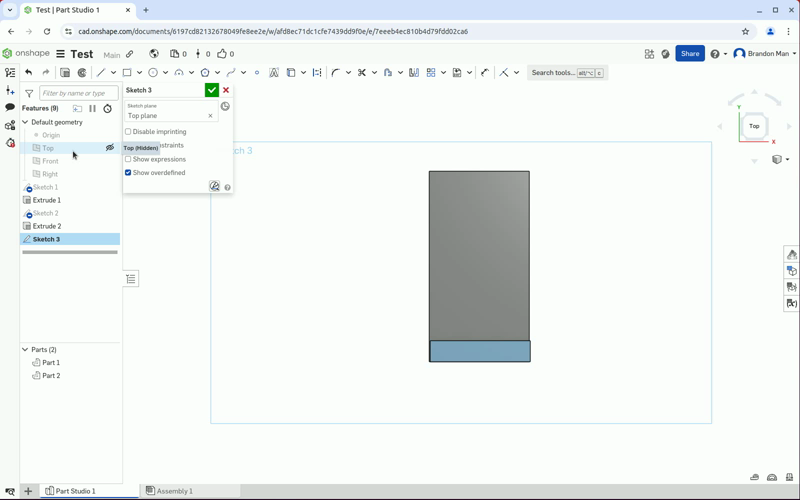
mouse_move(73, 352)
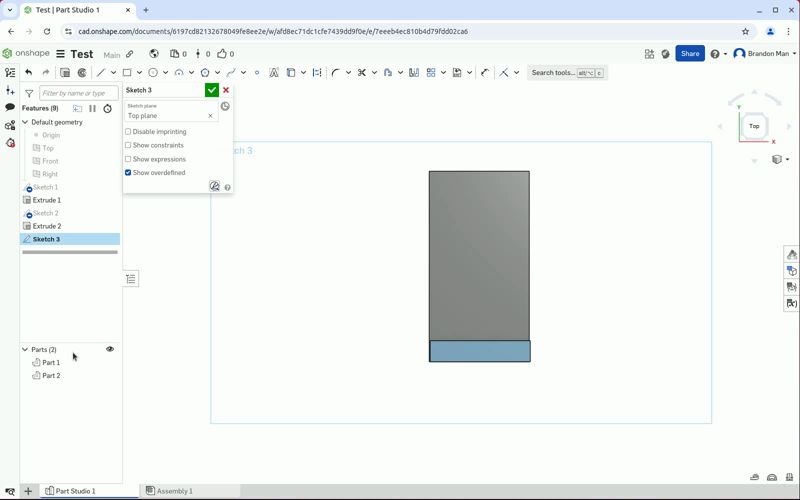
key(y)
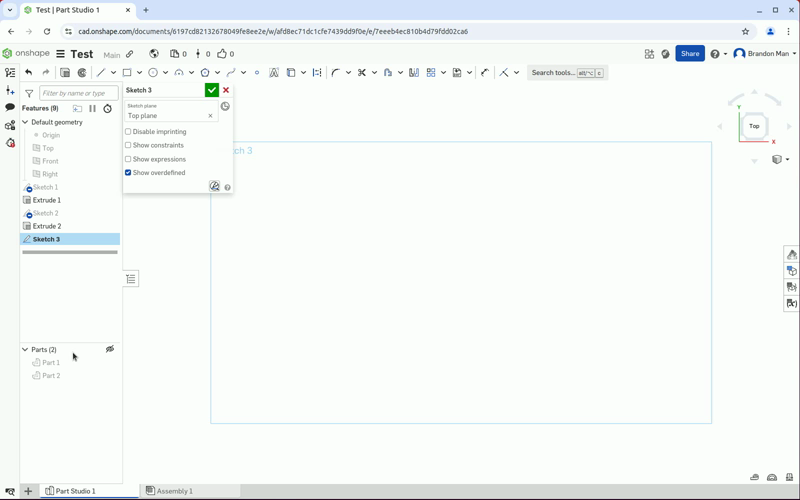
key(c)
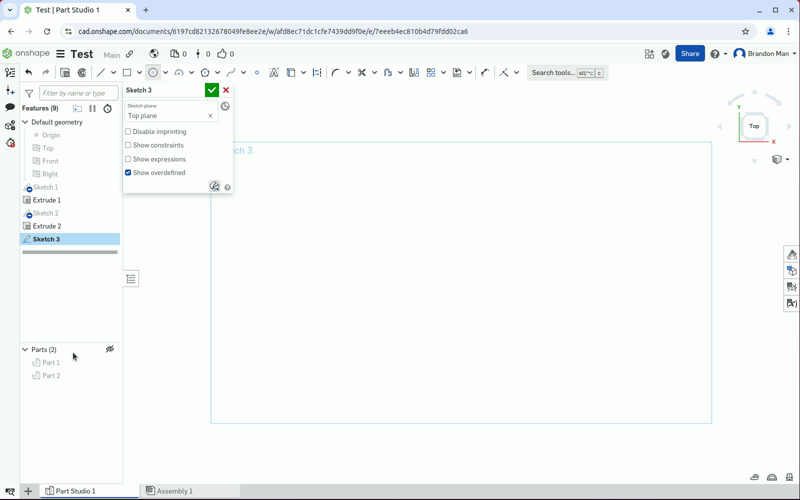
key_down(shift)
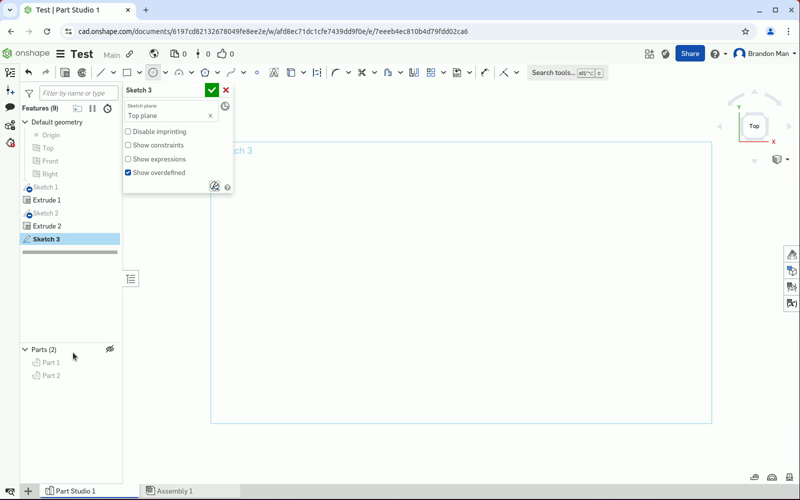
mouse_move(449, 195)
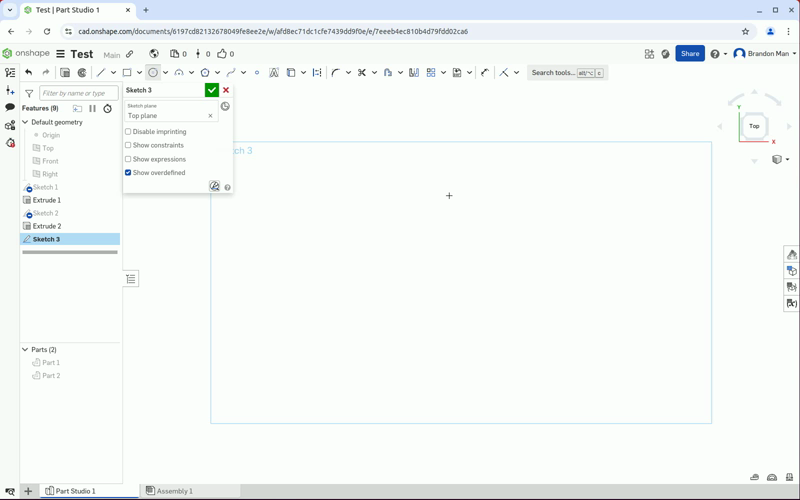
click(449, 195)
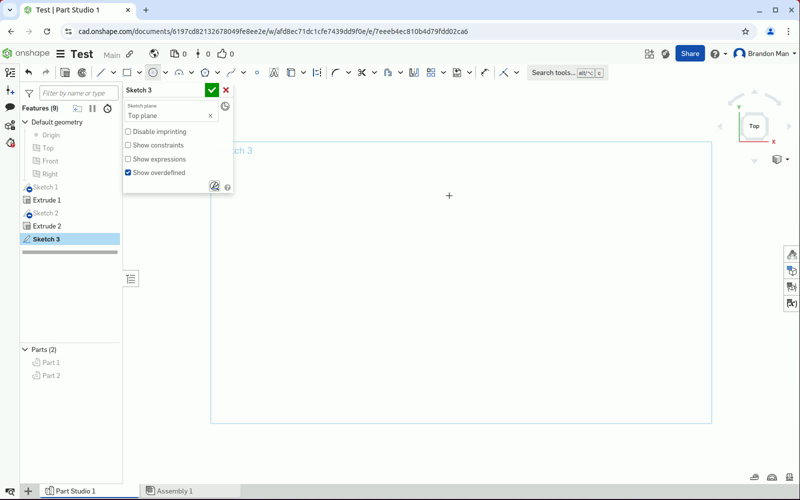
key_up(shift)
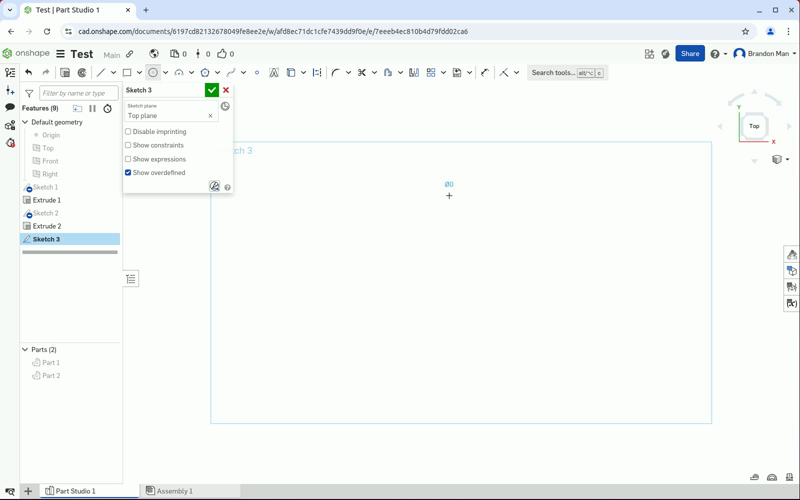
mouse_move(456, 195)
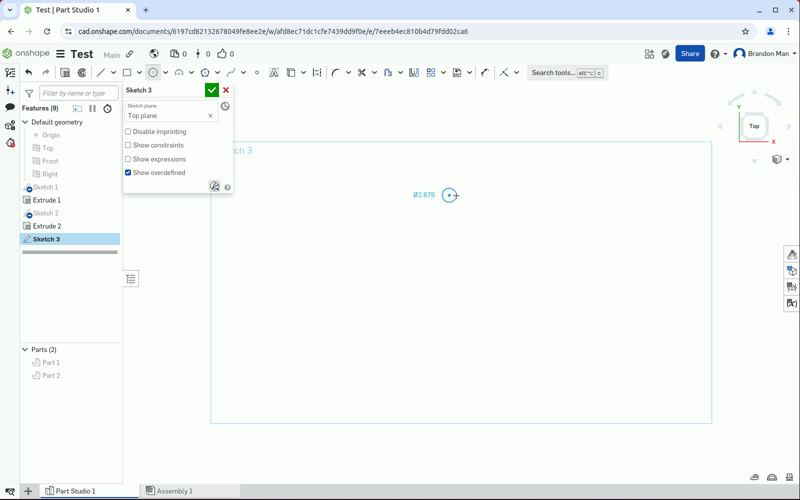
click(456, 195)
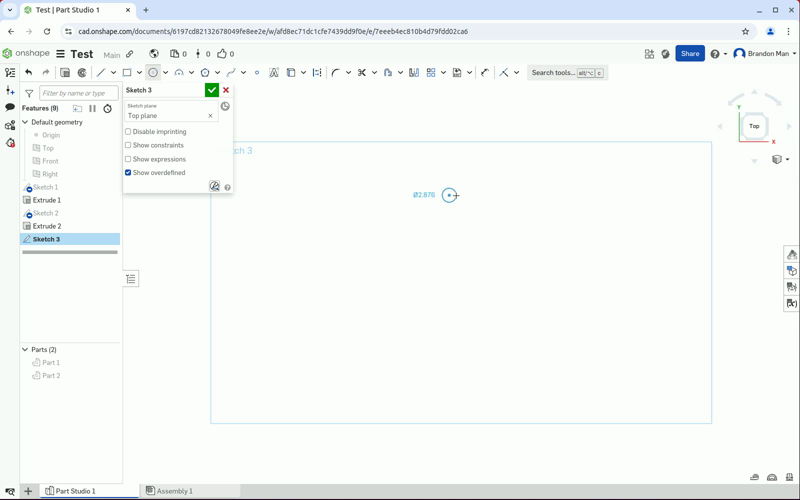
key(esc)
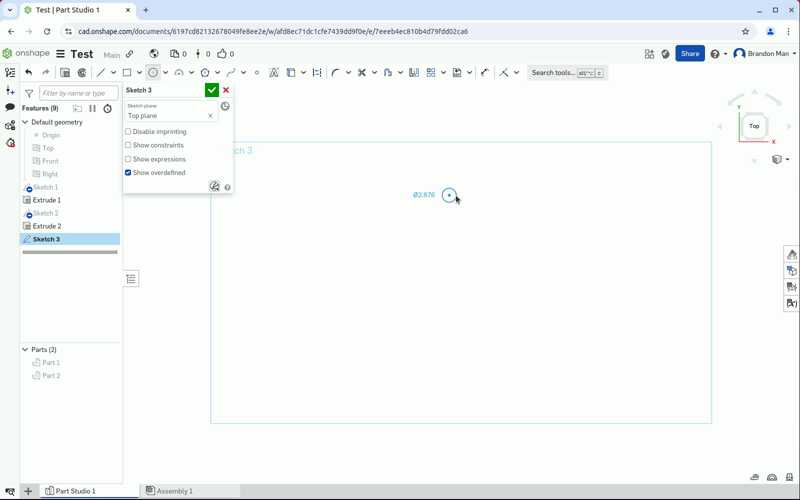
mouse_move(448, 193)
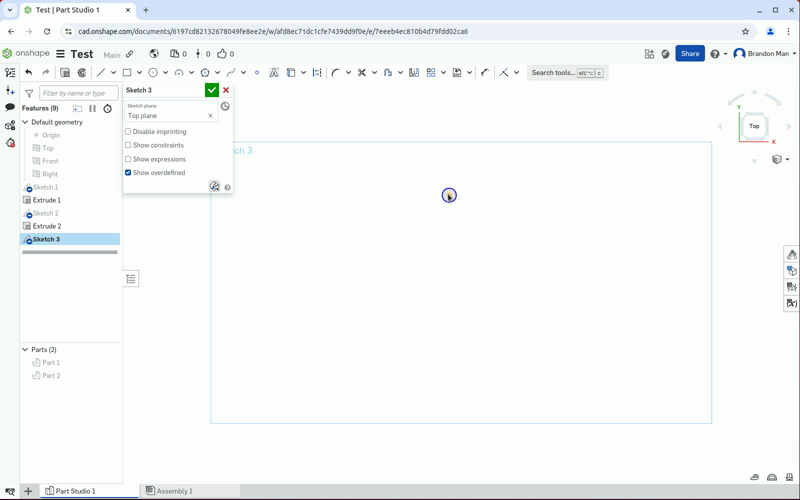
scroll(6)
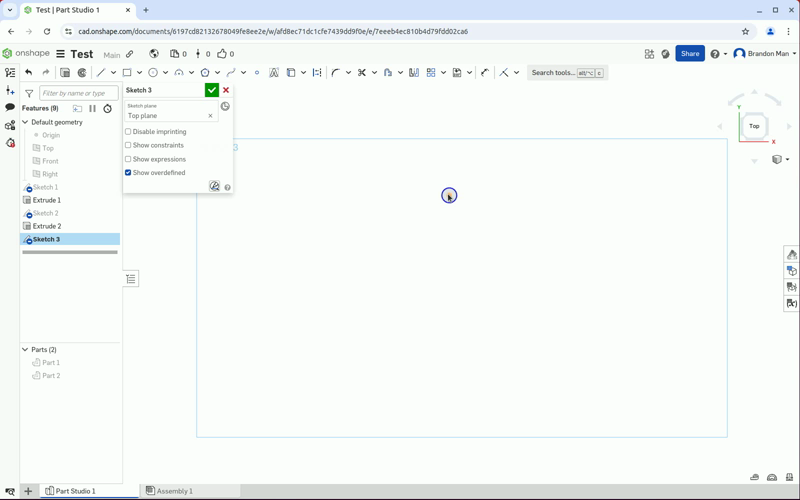
scroll(6)
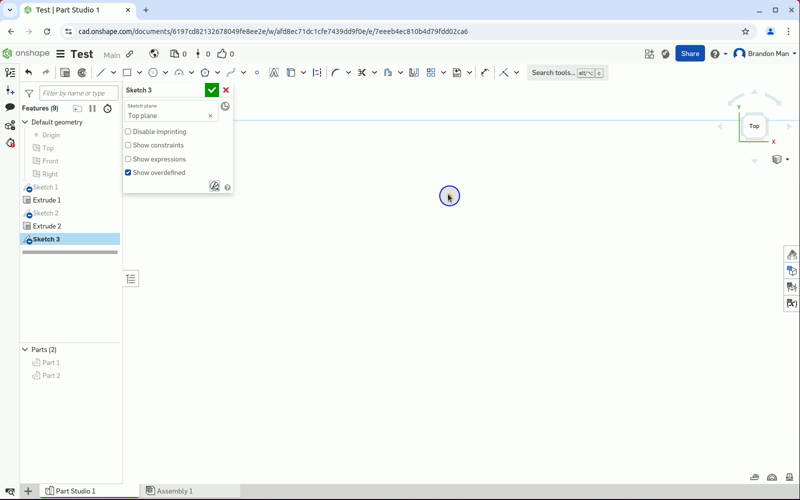
scroll(6)
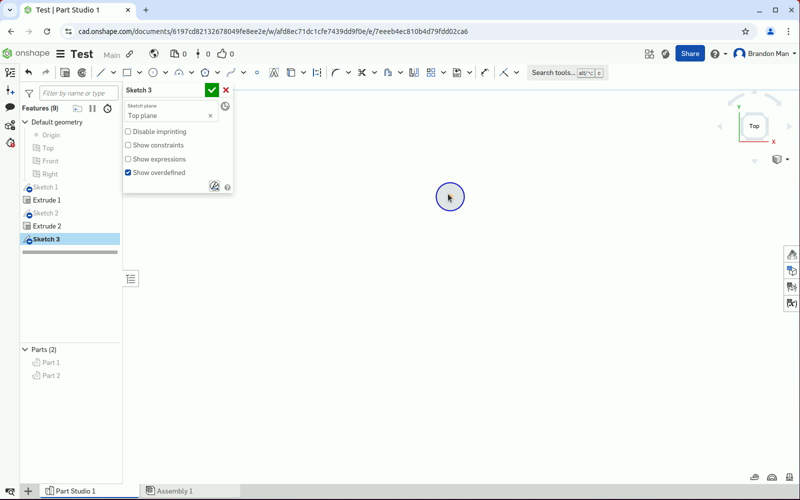
scroll(6)
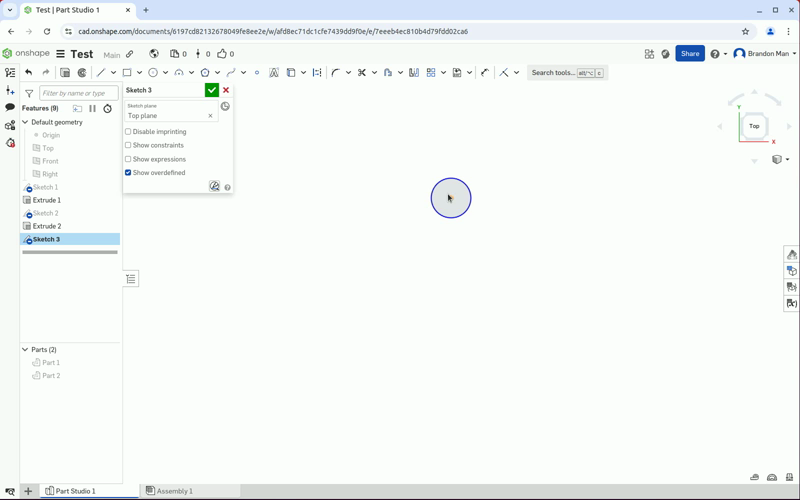
scroll(6)
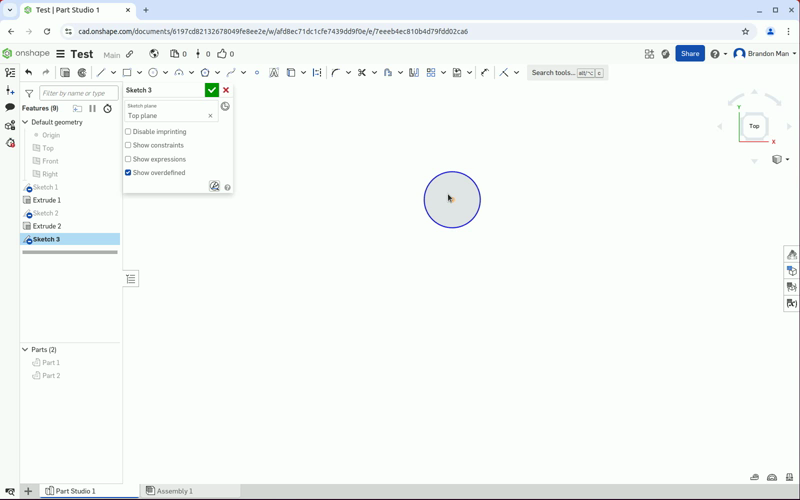
scroll(6)
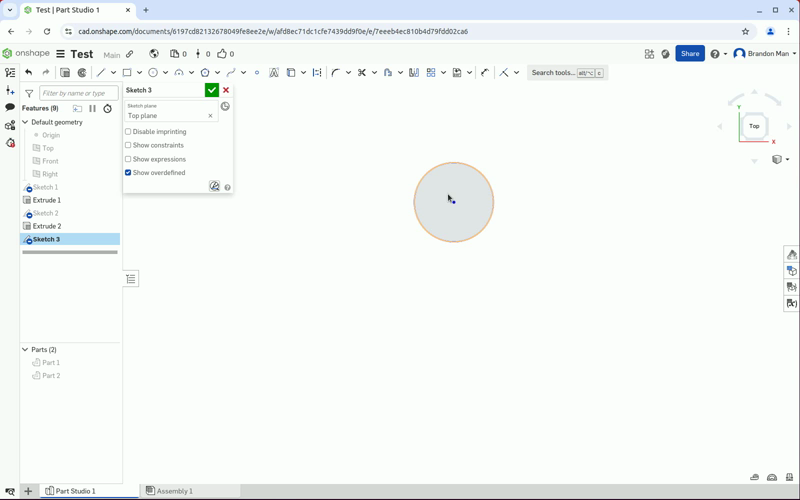
scroll(6)
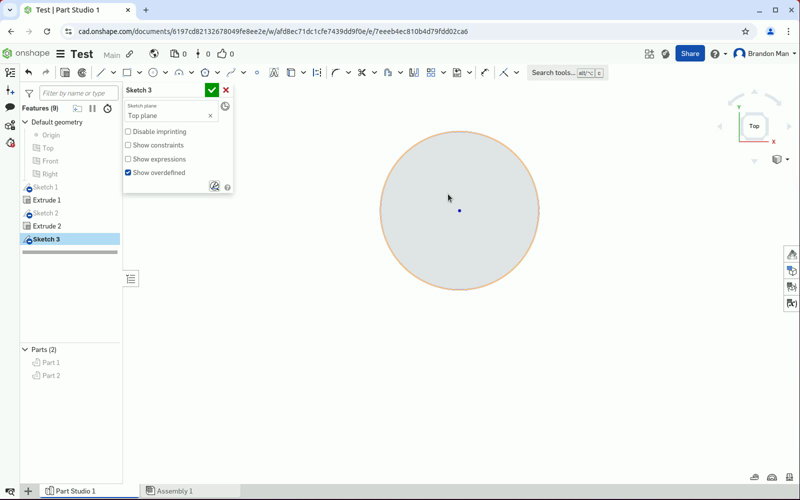
click(448, 193)
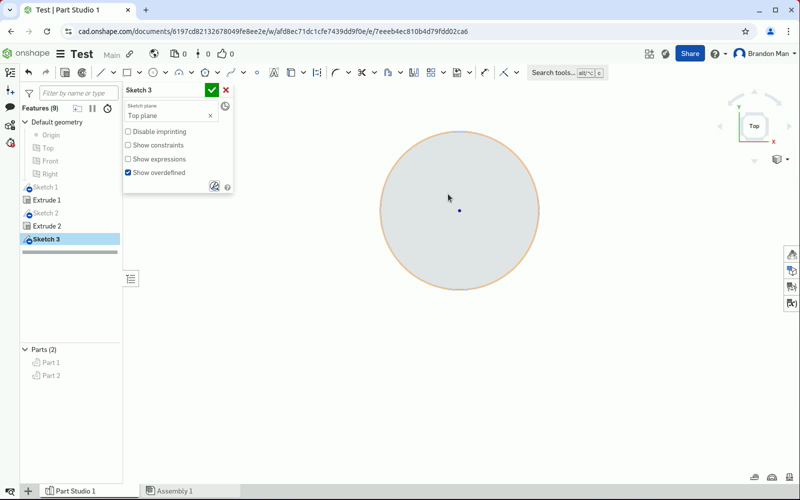
scroll(-6)
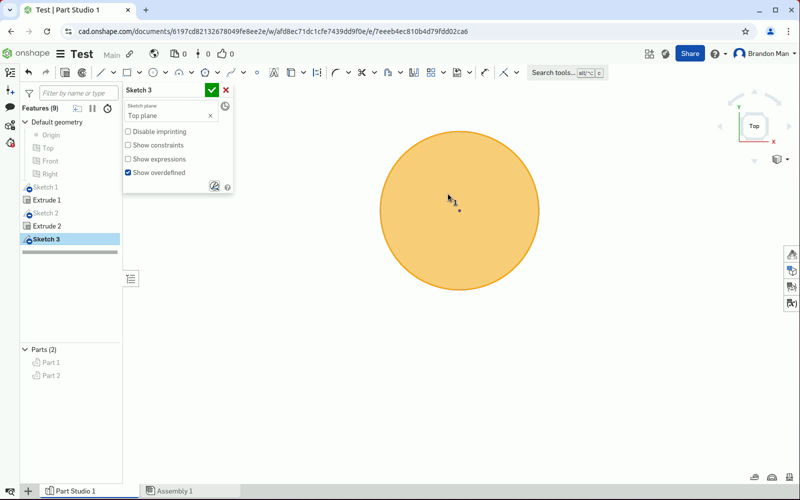
scroll(-6)
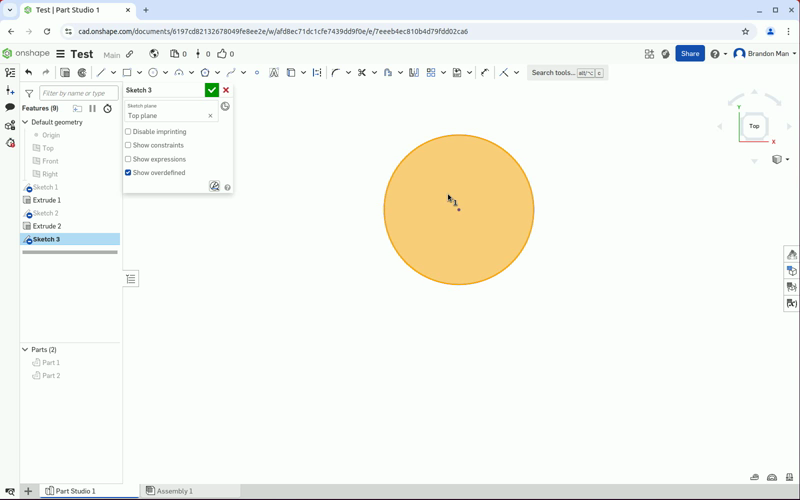
scroll(-6)
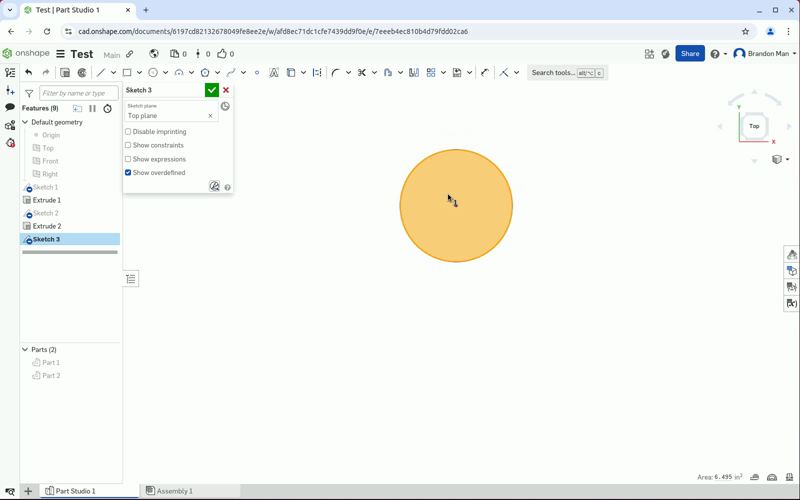
scroll(-6)
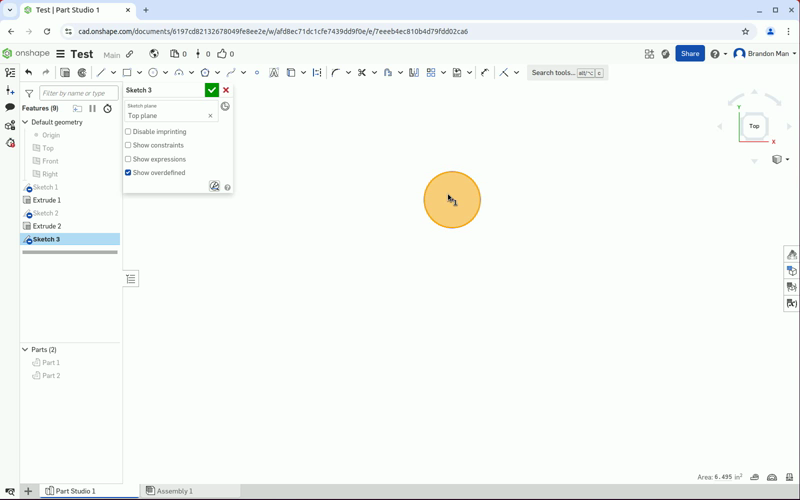
scroll(-6)
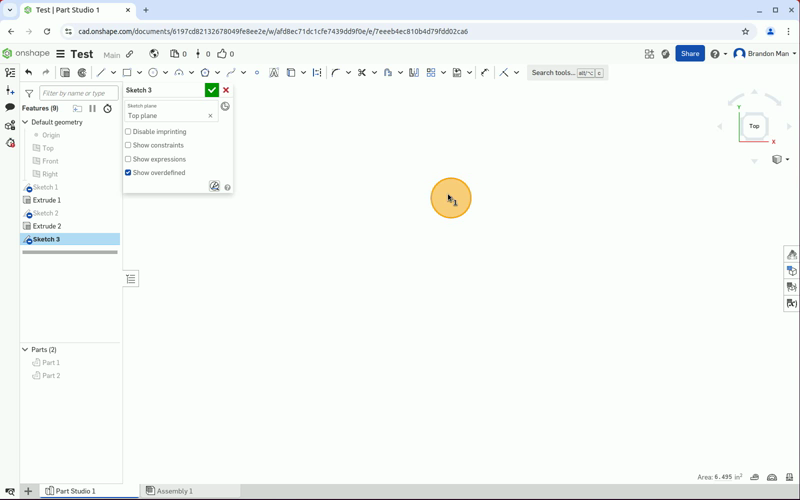
scroll(-6)
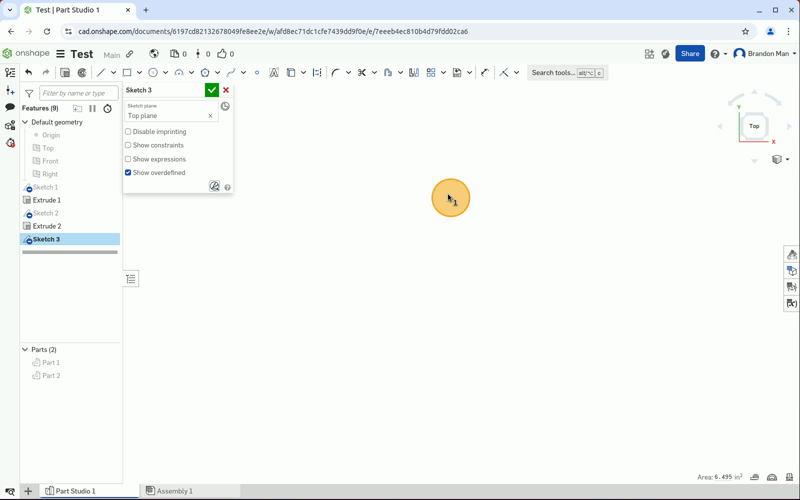
scroll(-6)
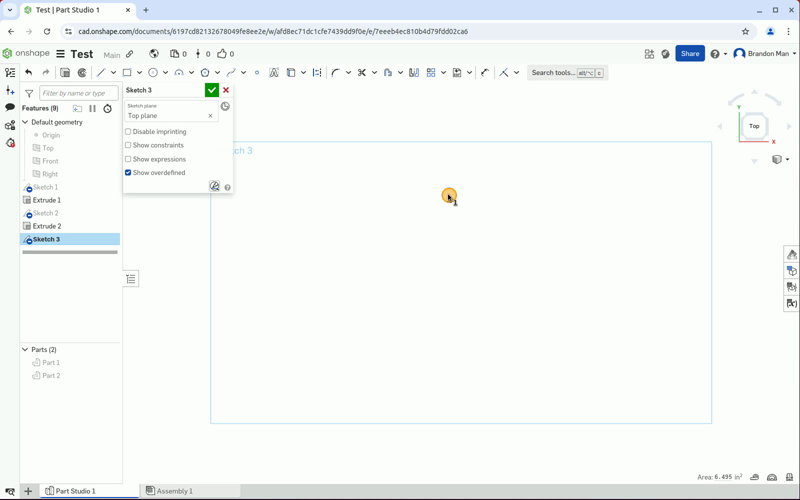
mouse_move(73, 352)
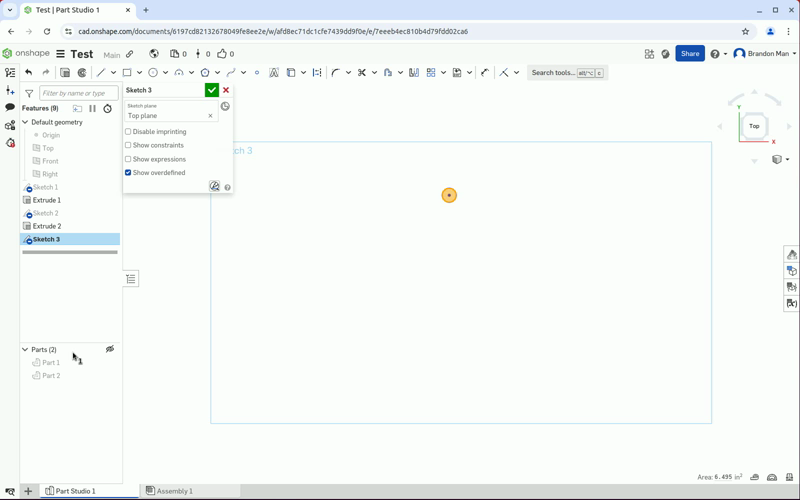
key(shift+y)
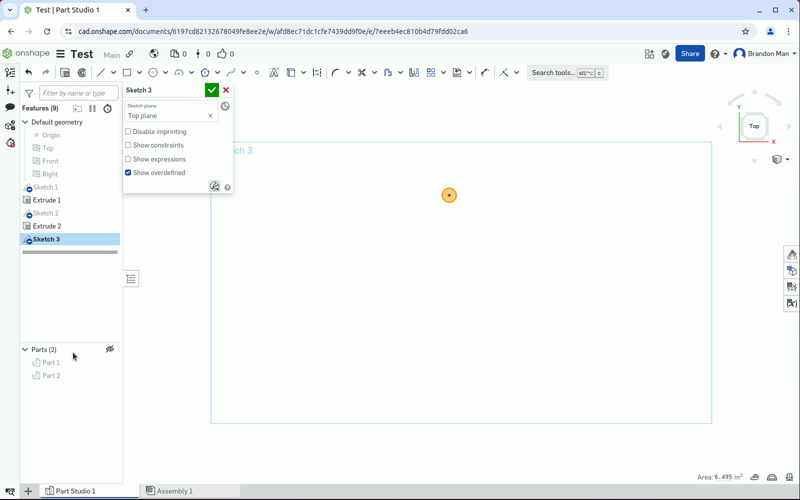
key(shift+e)
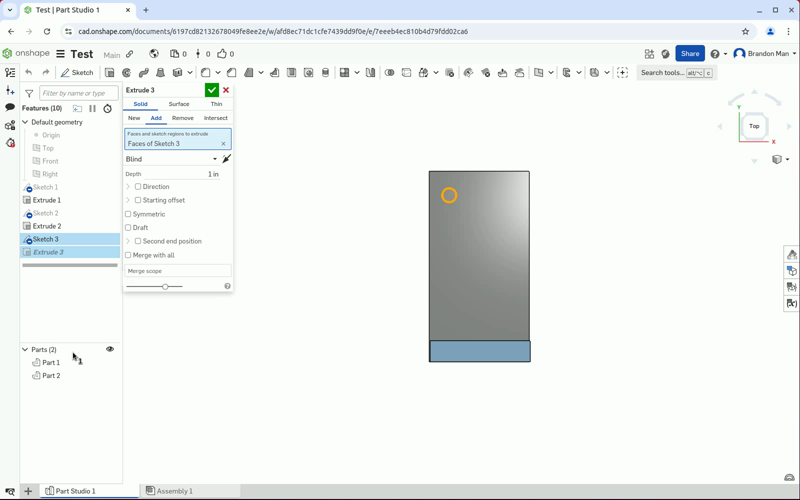
mouse_move(143, 106)
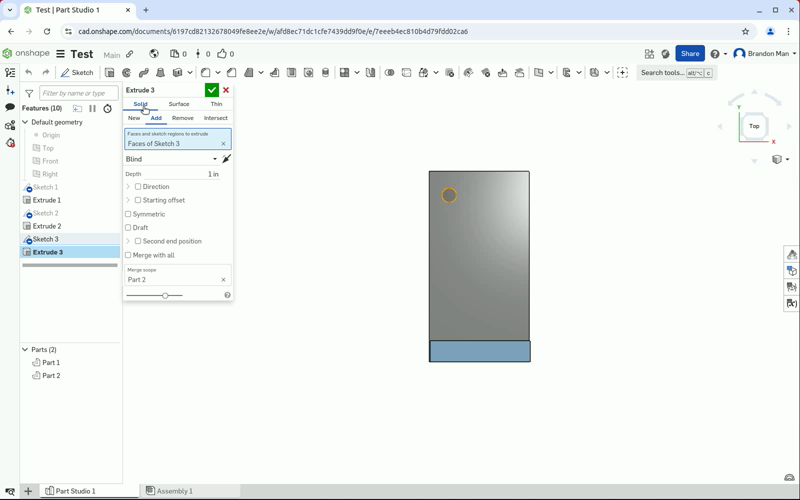
click(143, 106)
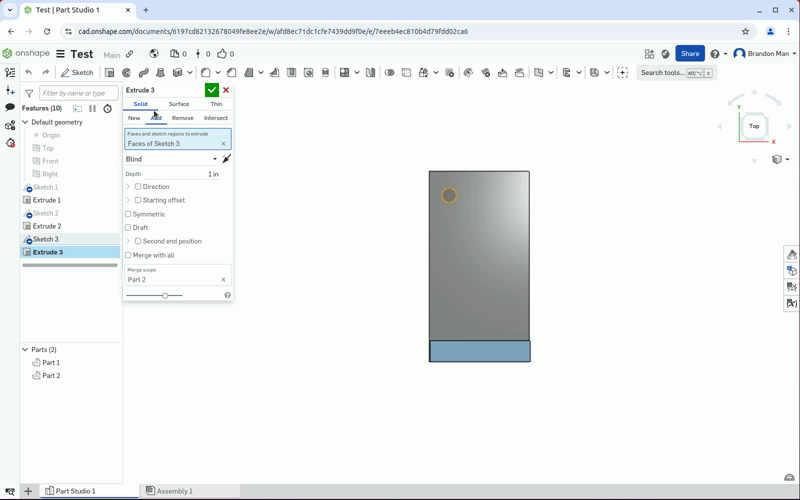
mouse_move(186, 120)
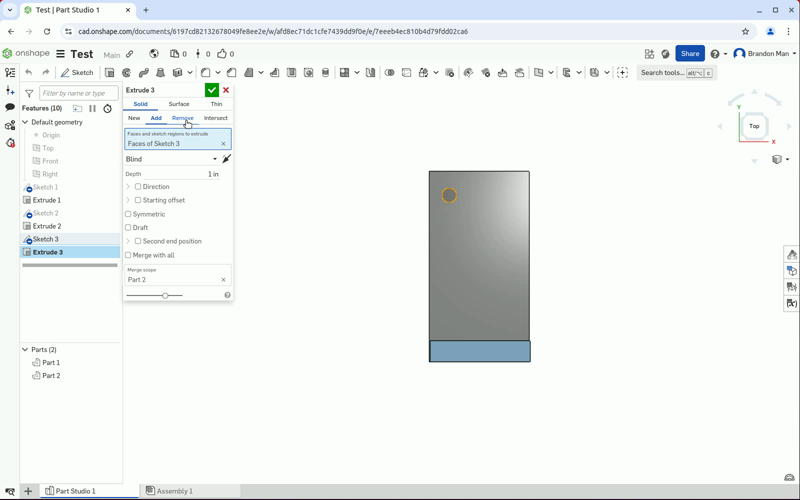
click(186, 120)
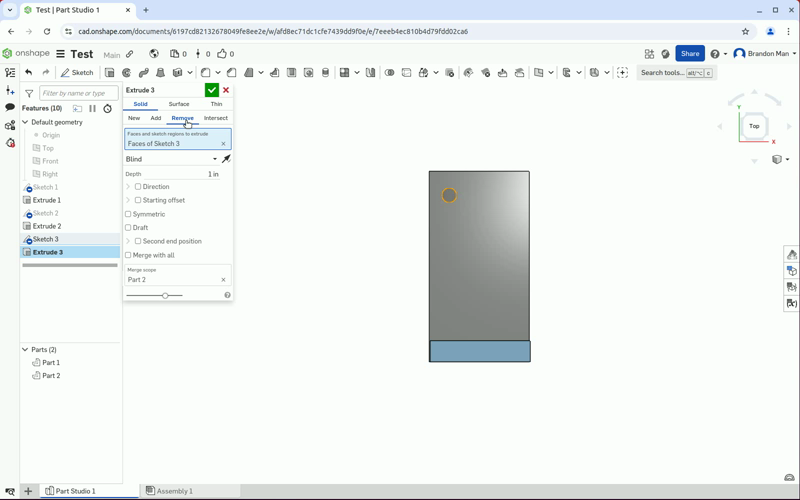
key(tab, 4)
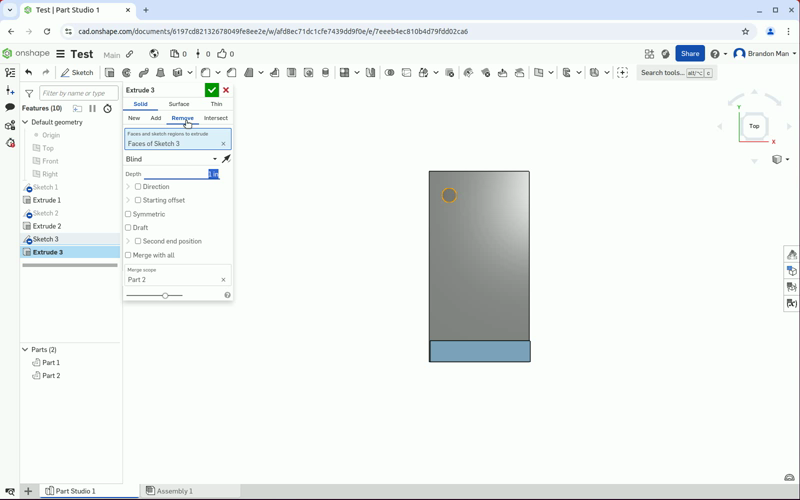
text(10.11)
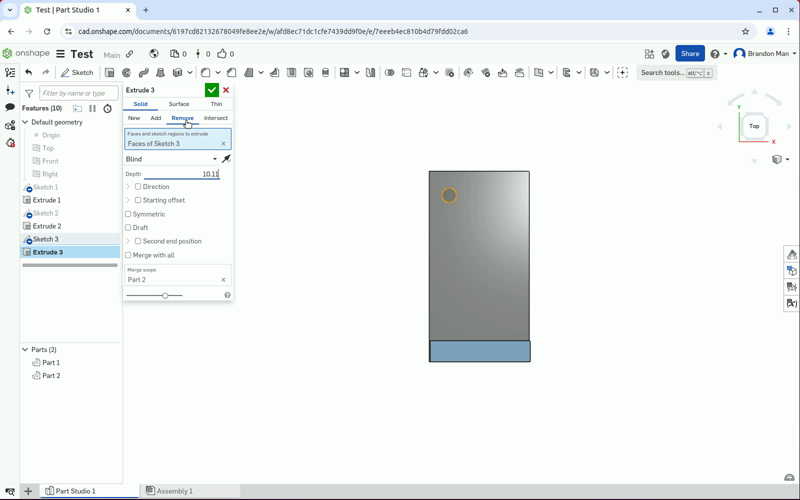
key(tab, 6)
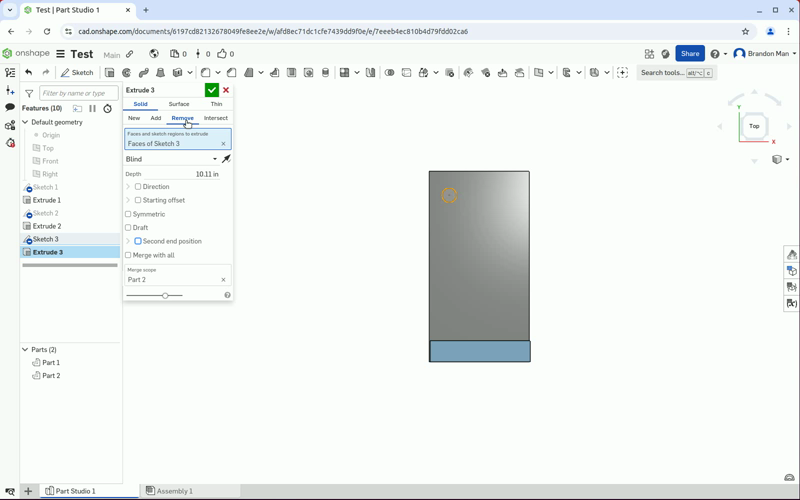
key(space)
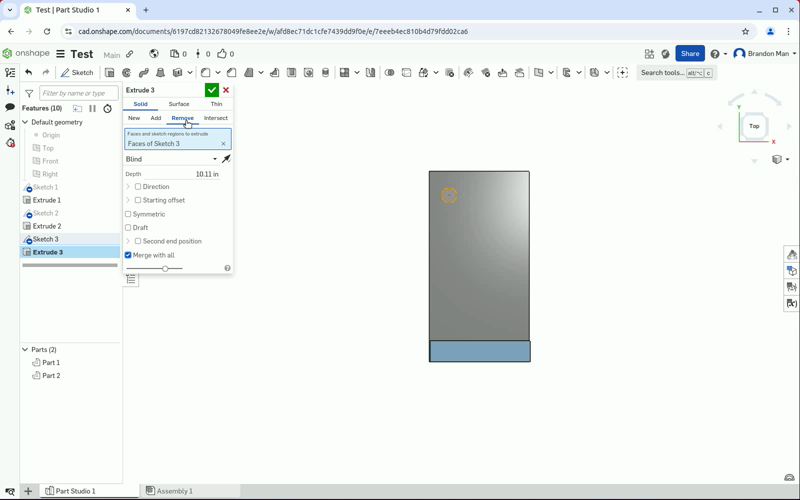
key(enter)
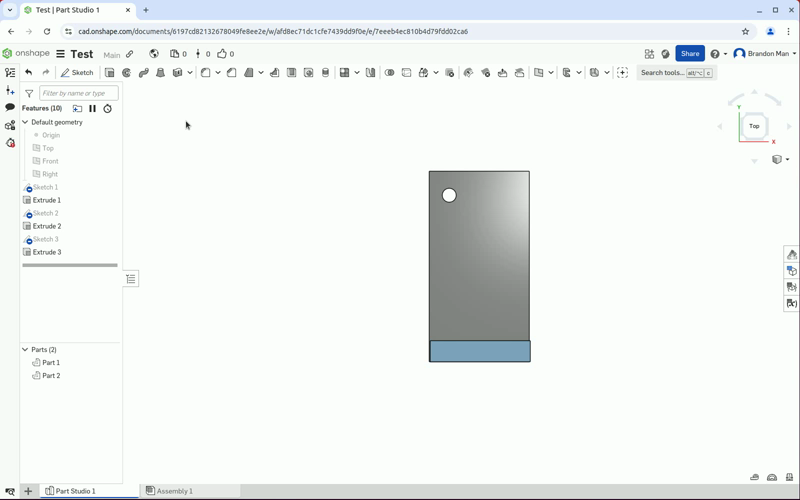
key(shift+h)
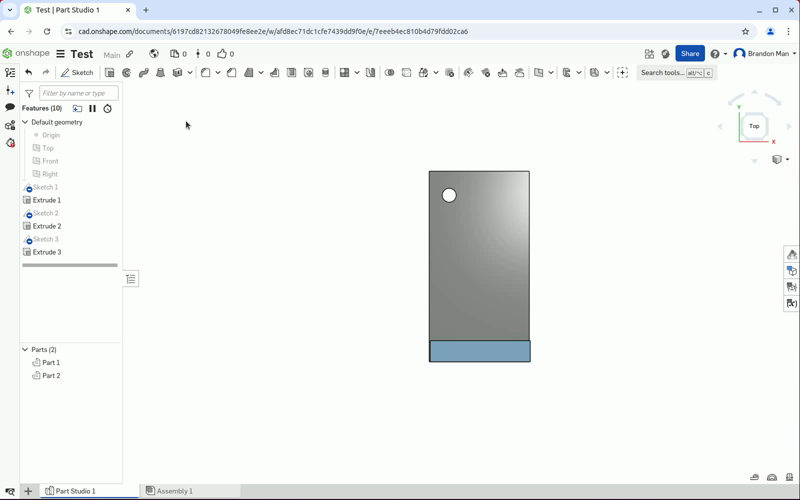
key(shift+h)
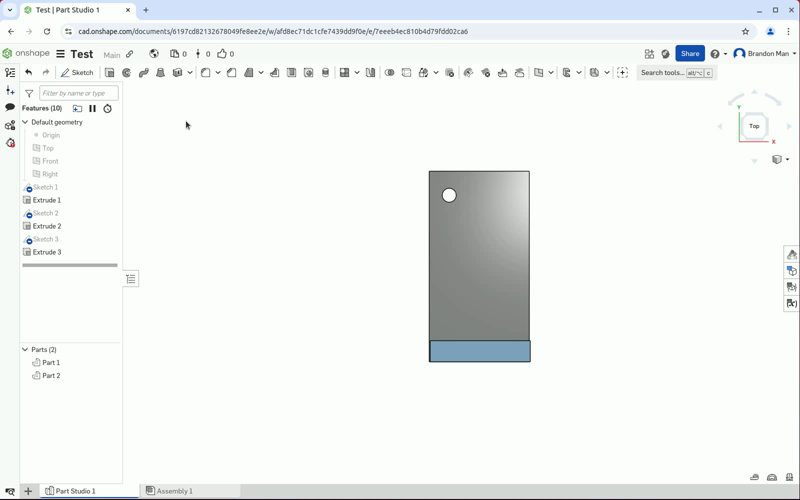
mouse_move(73, 189)
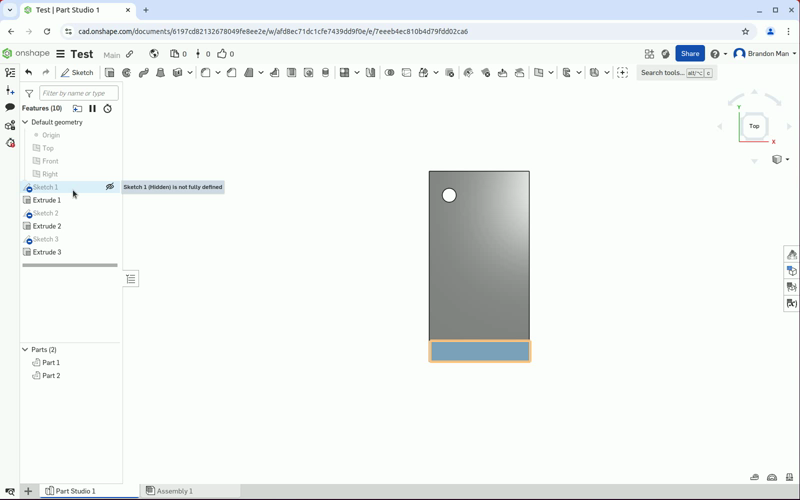
click(73, 189)
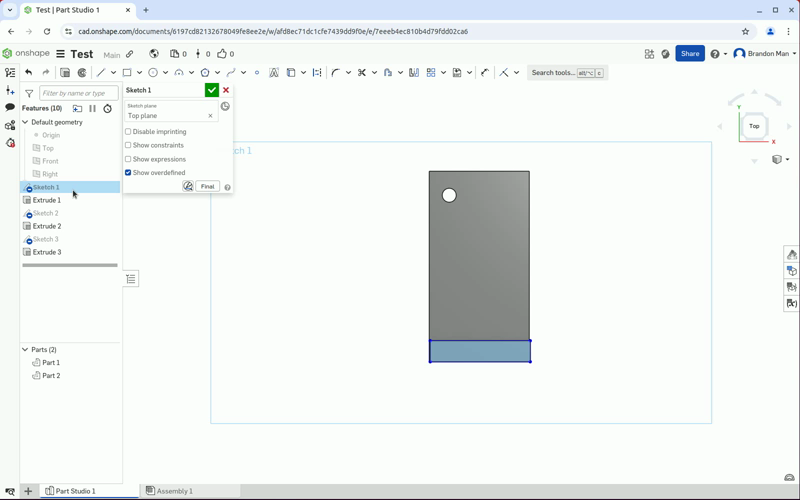
mouse_move(229, 92)
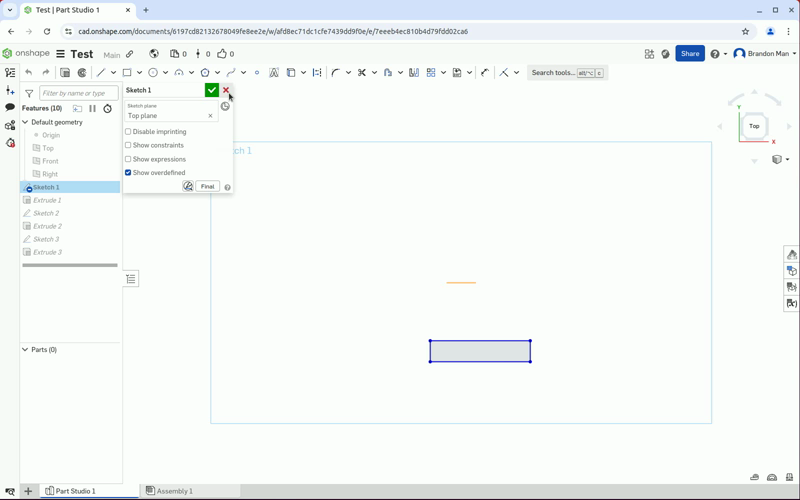
click(229, 92)
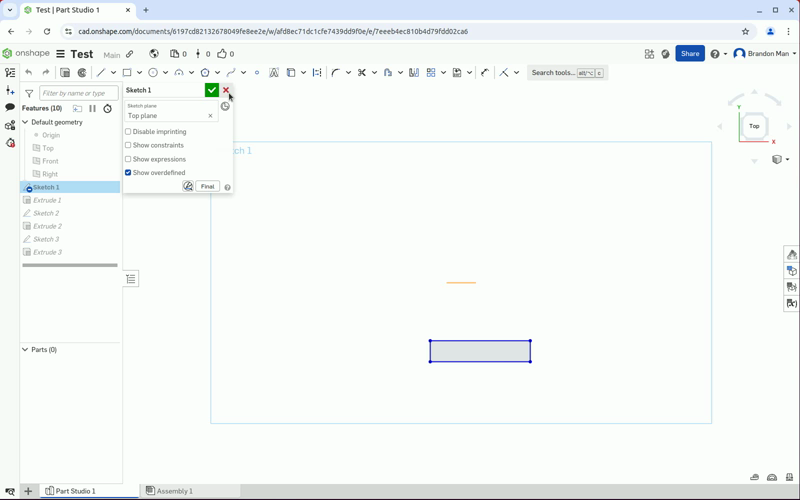
key(shift+s)
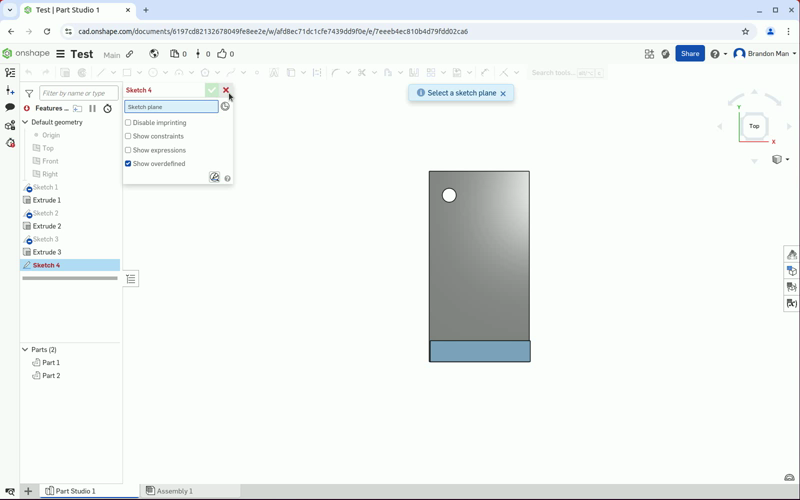
mouse_move(73, 150)
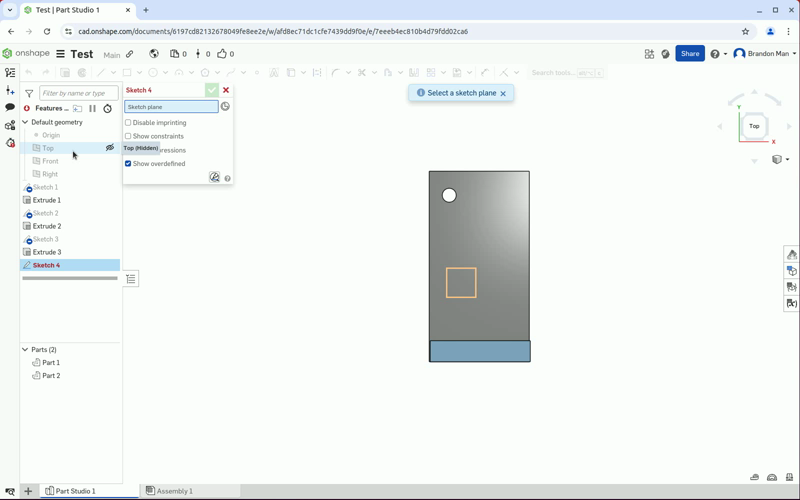
click(73, 150)
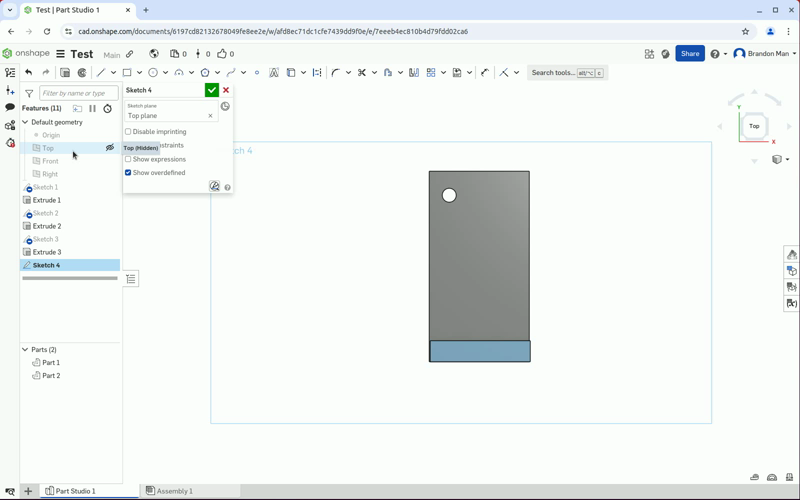
mouse_move(73, 352)
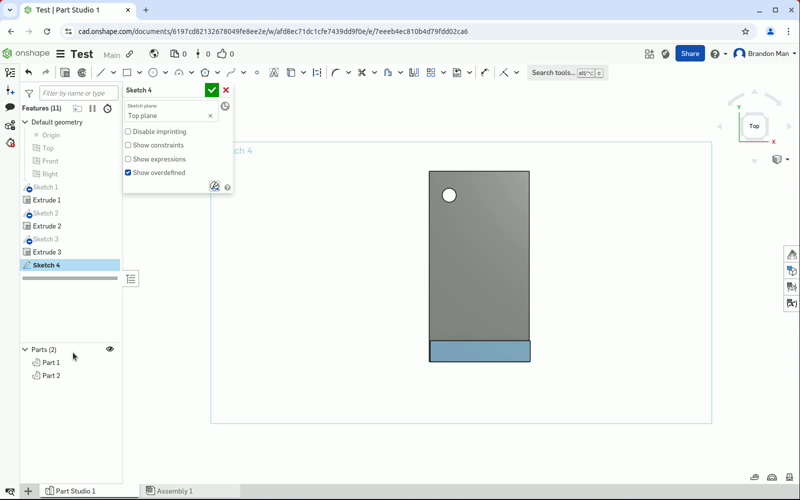
key(y)
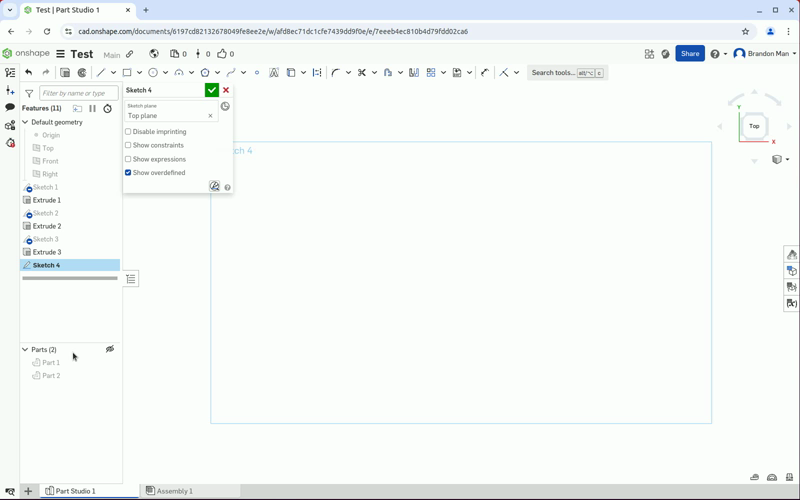
key(c)
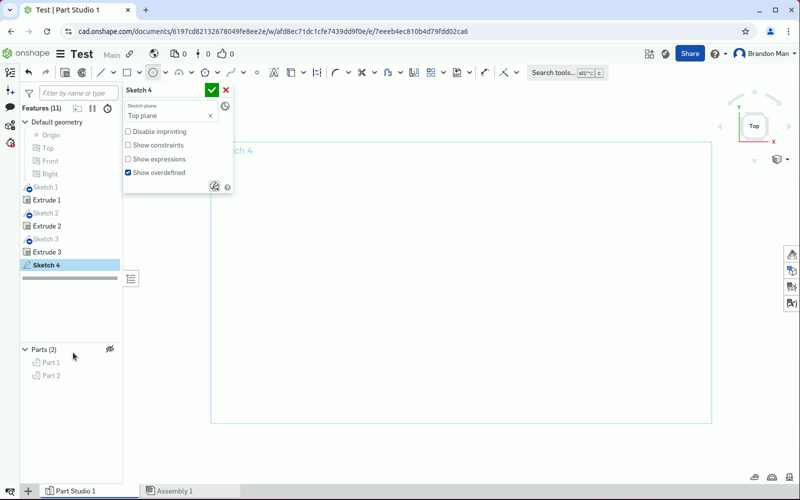
key_down(shift)
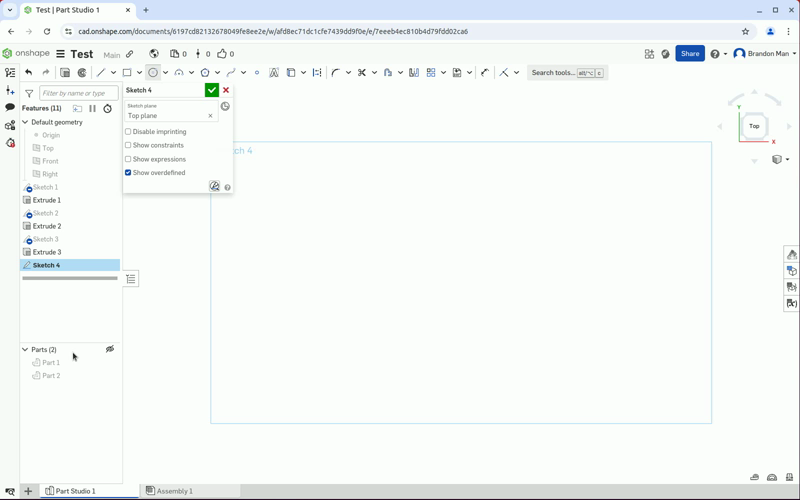
mouse_move(447, 244)
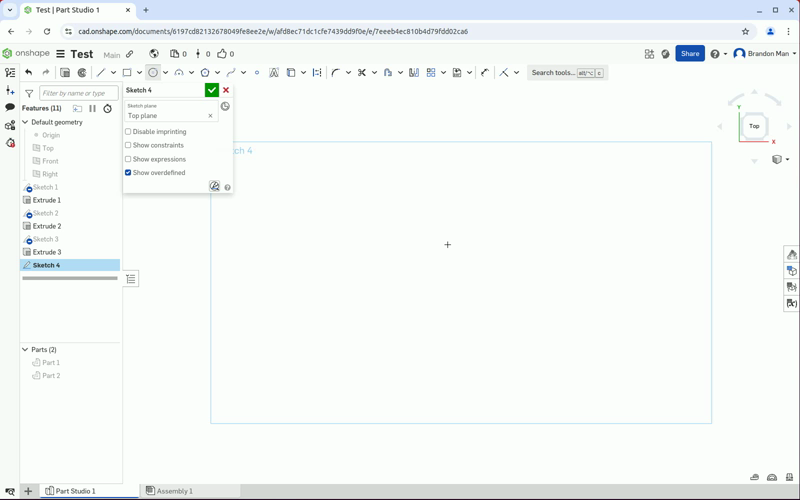
click(447, 244)
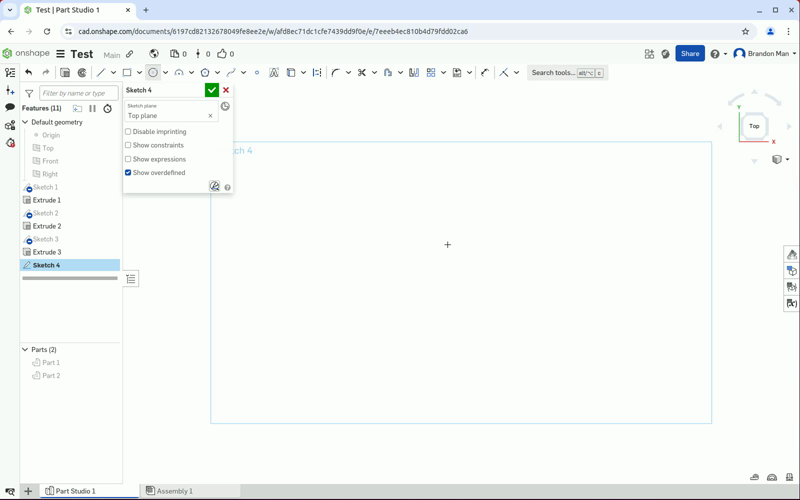
key_up(shift)
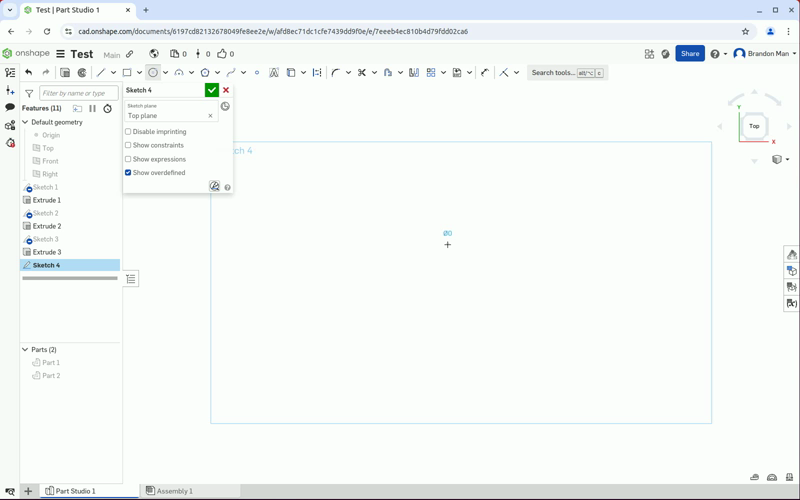
mouse_move(454, 244)
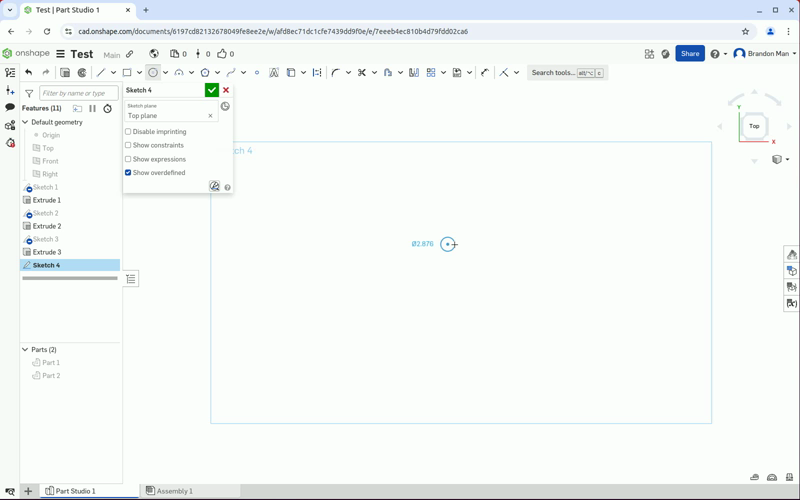
click(454, 244)
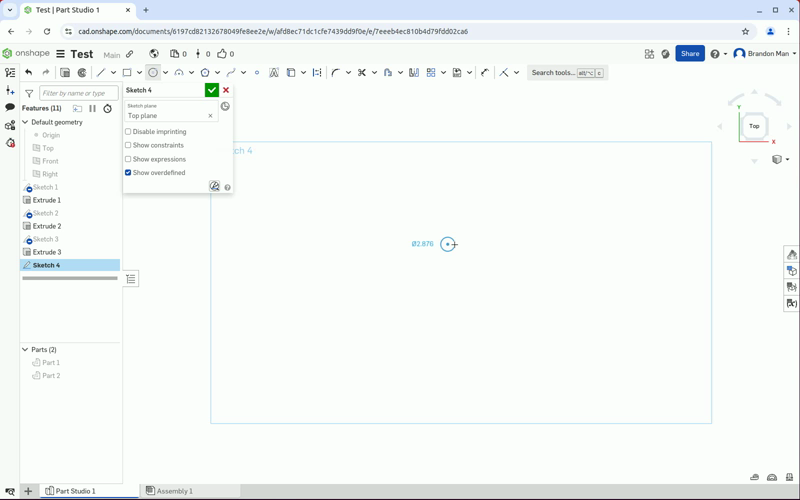
key(esc)
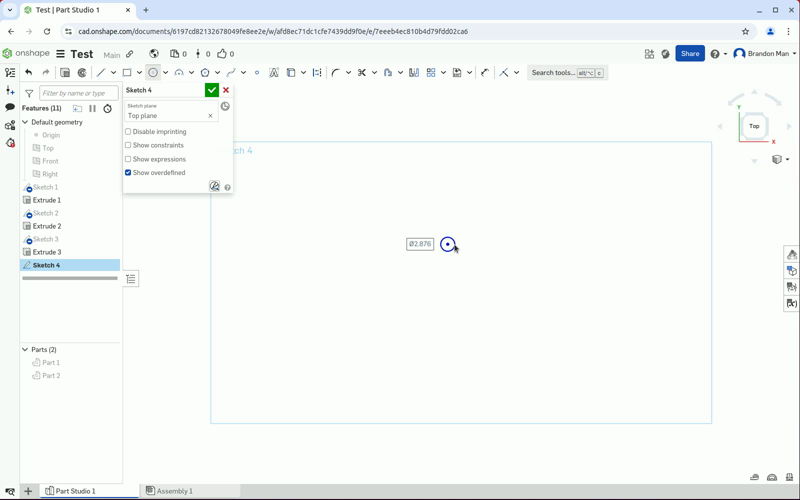
mouse_move(452, 249)
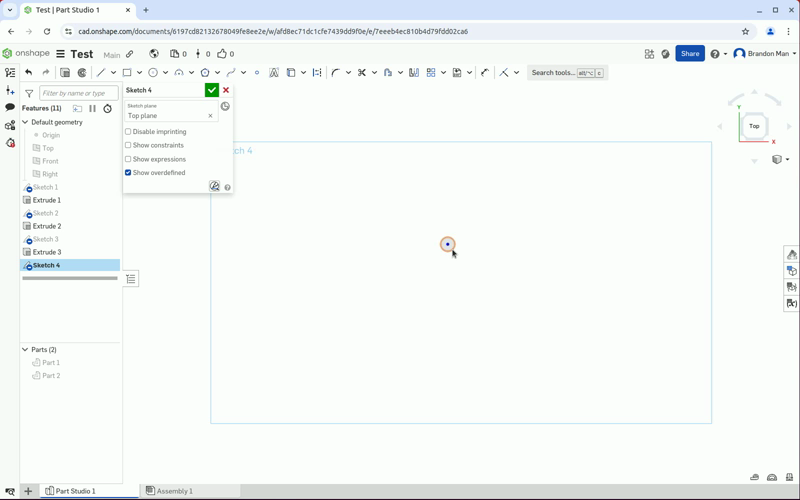
scroll(6)
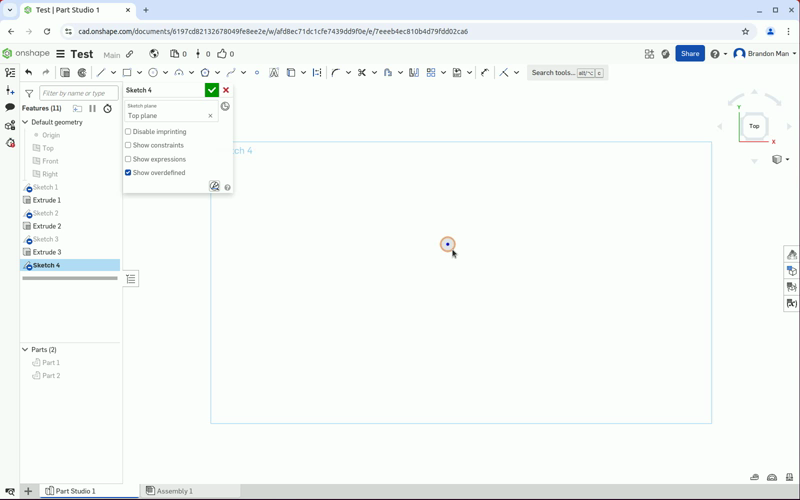
scroll(6)
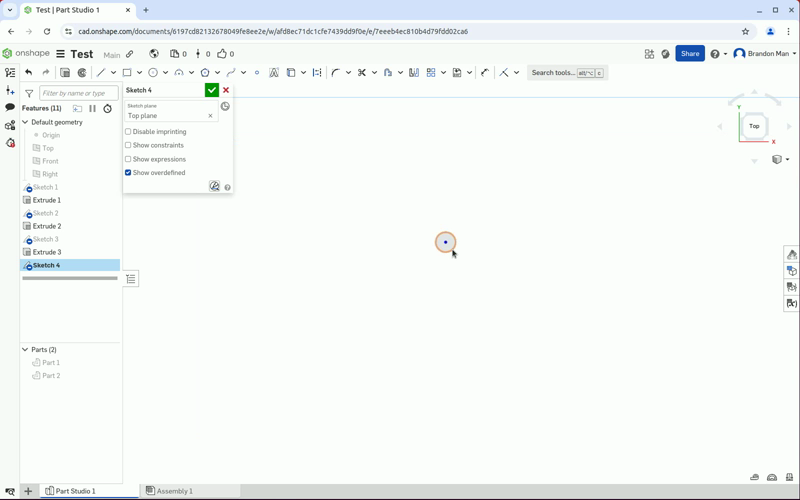
scroll(6)
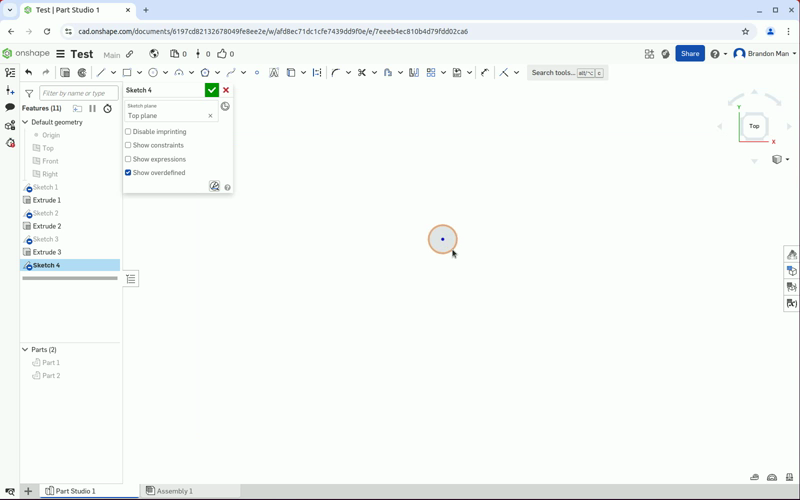
scroll(6)
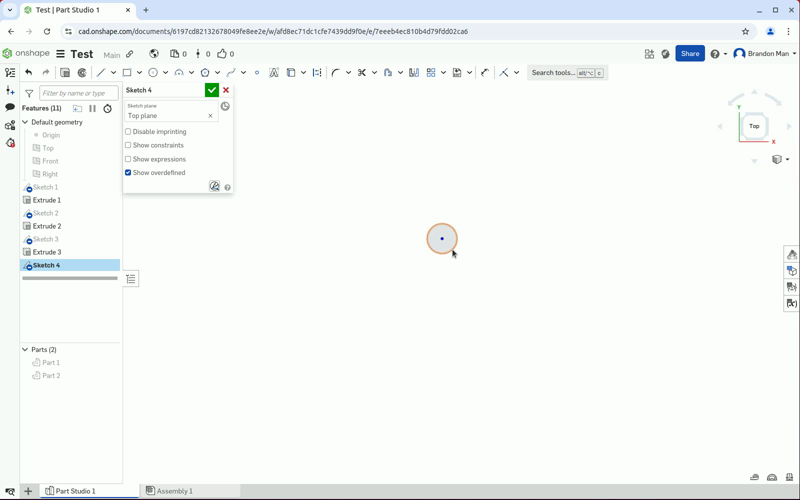
scroll(6)
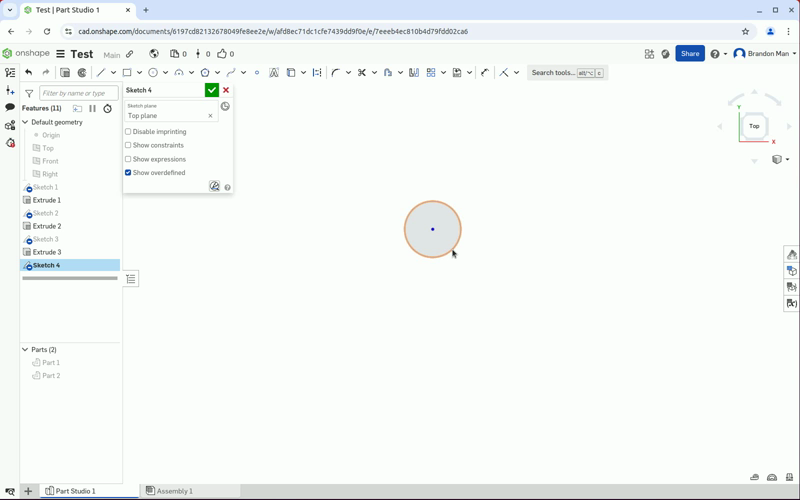
scroll(6)
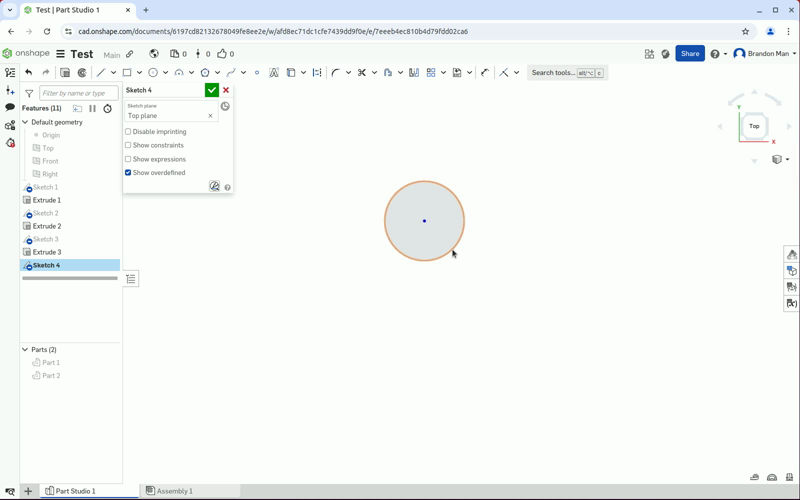
scroll(6)
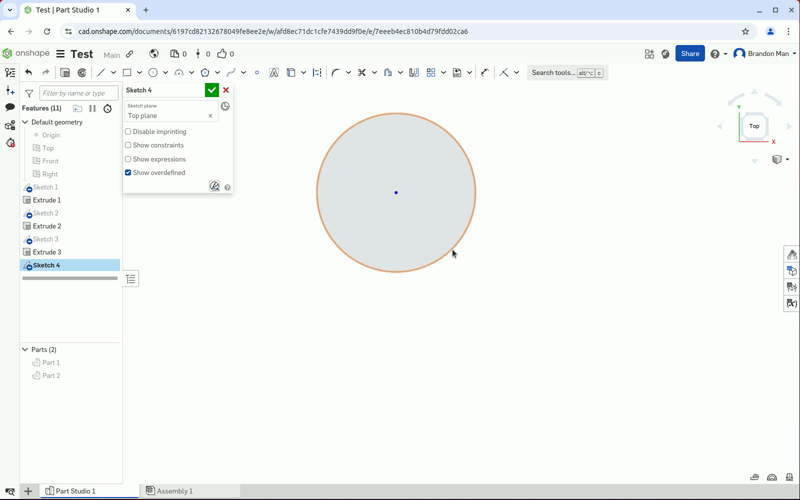
click(452, 249)
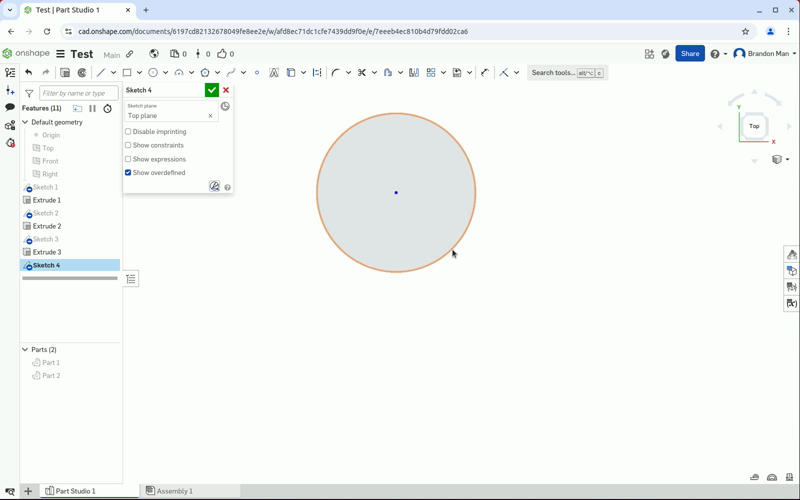
scroll(-6)
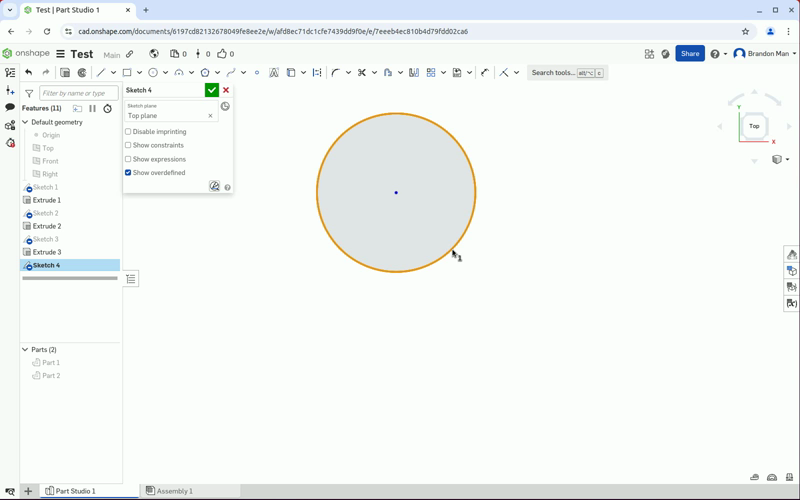
scroll(-6)
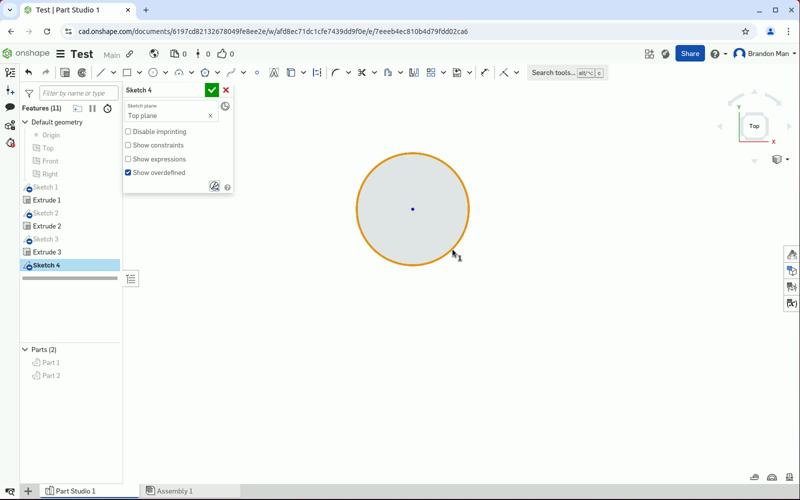
scroll(-6)
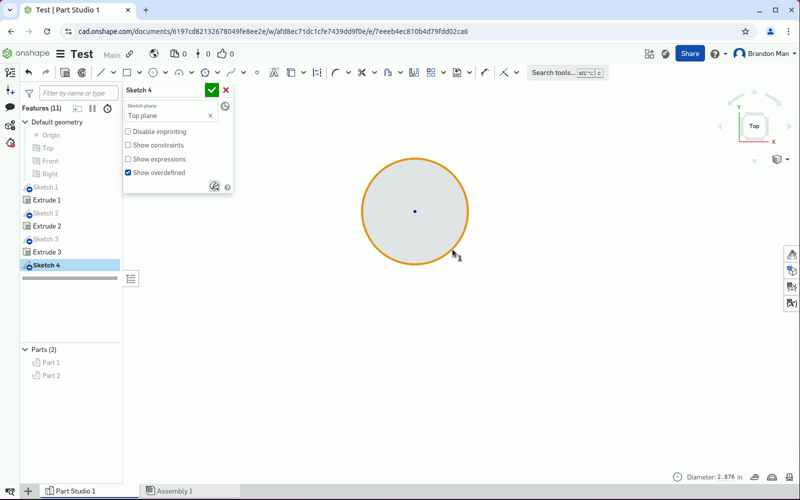
scroll(-6)
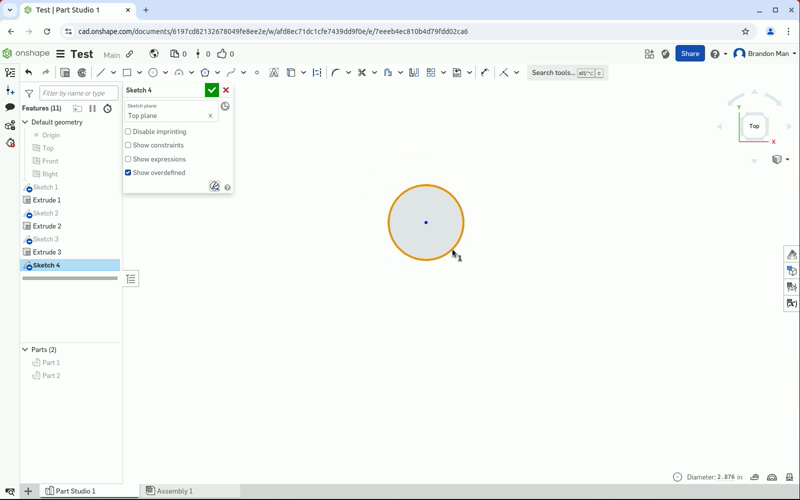
scroll(-6)
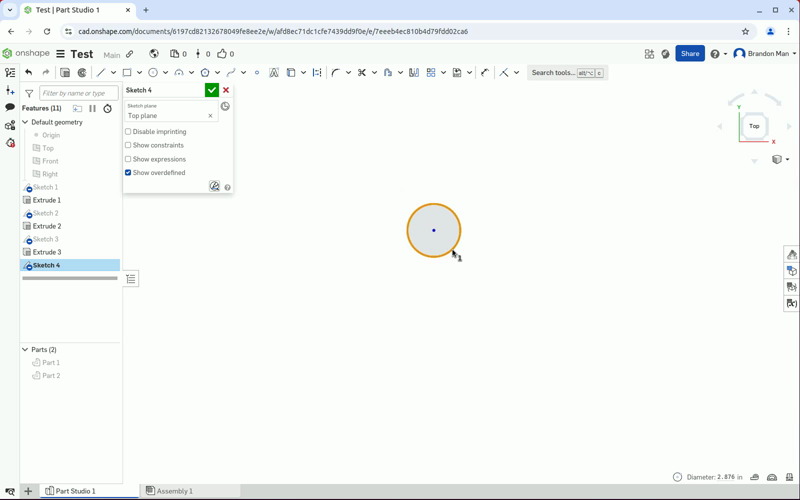
scroll(-6)
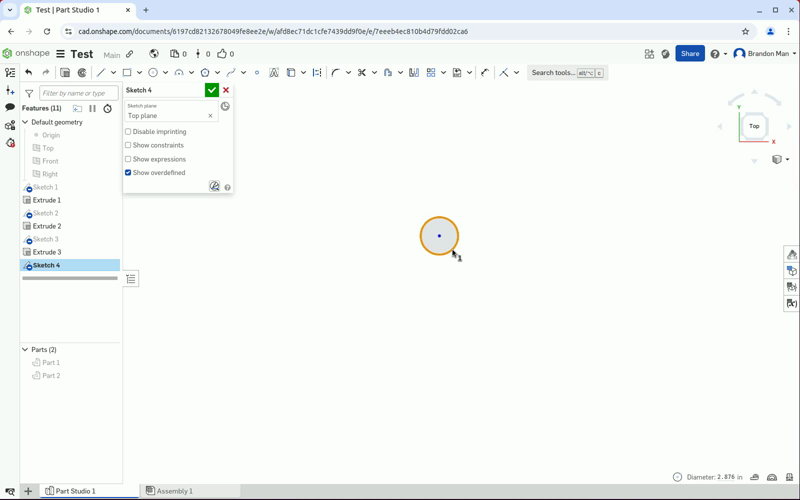
scroll(-6)
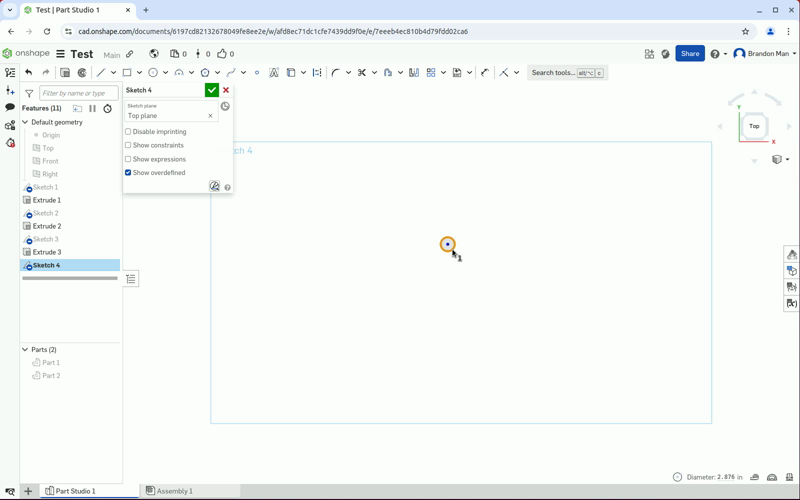
mouse_move(73, 352)
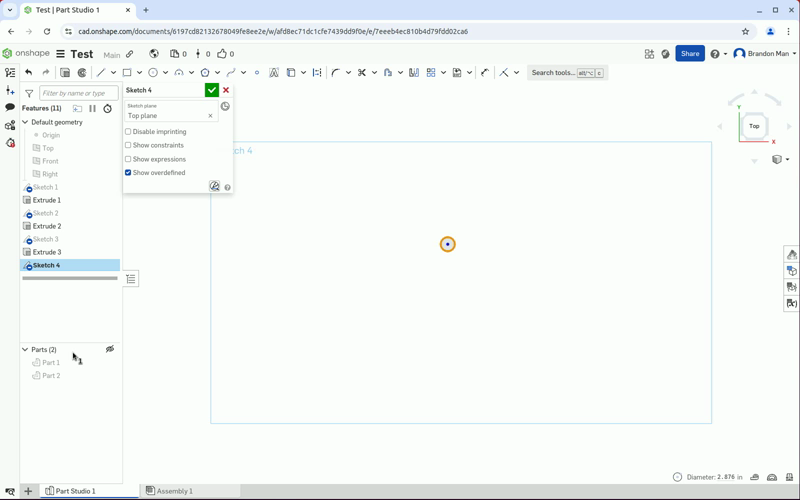
key(shift+y)
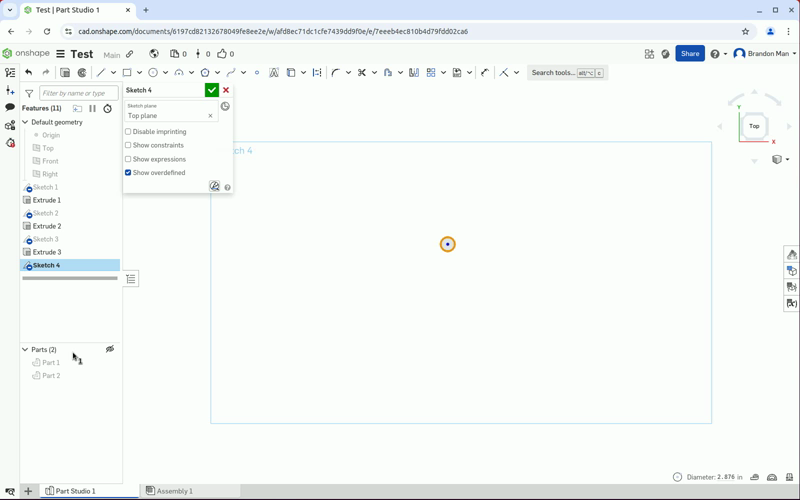
key(shift+e)
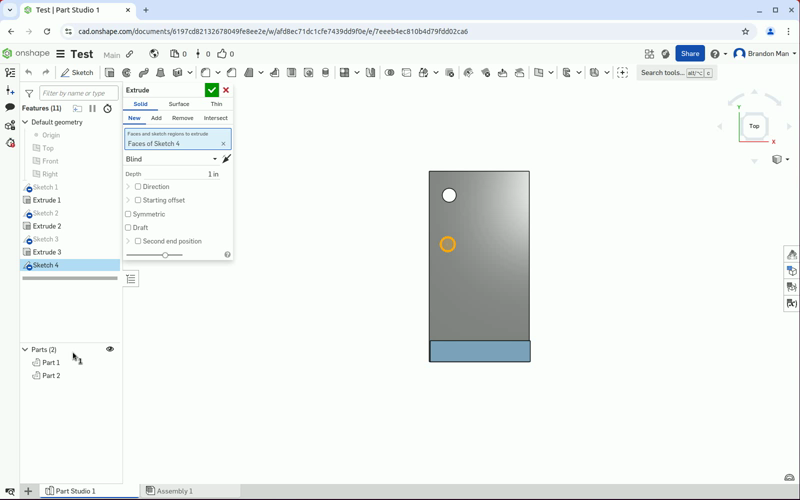
mouse_move(143, 106)
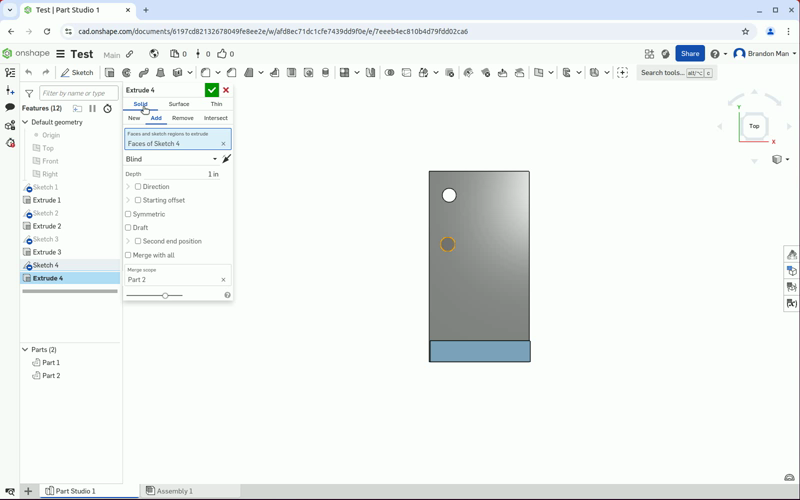
click(143, 106)
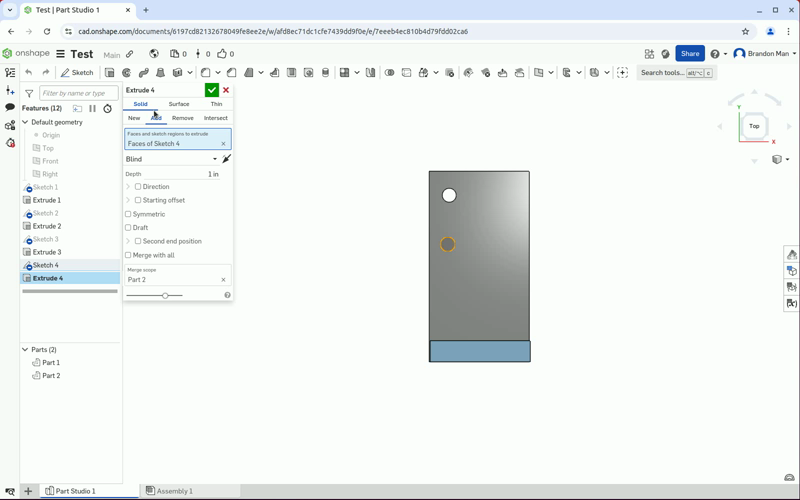
mouse_move(186, 120)
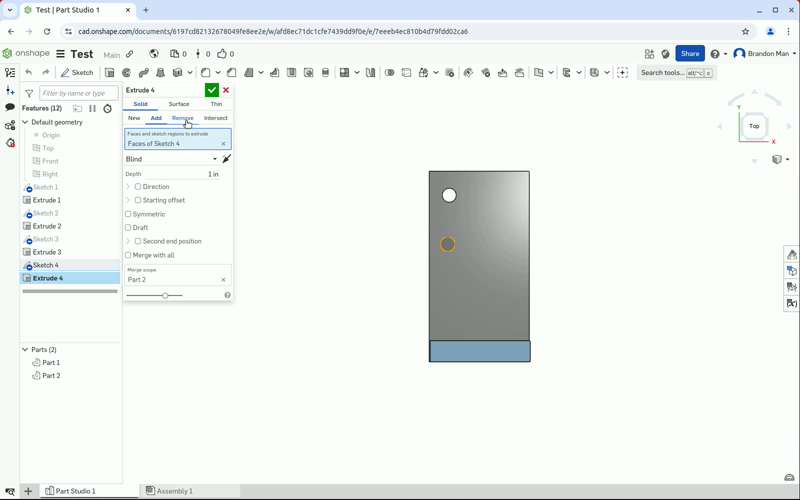
click(186, 120)
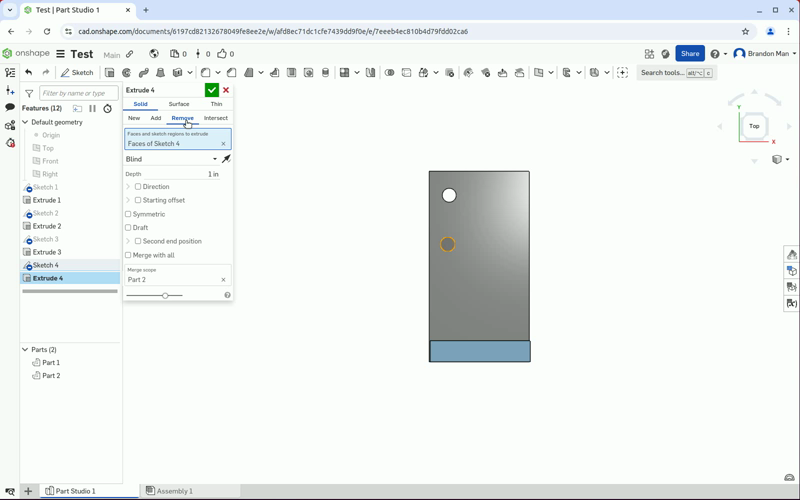
key(tab, 4)
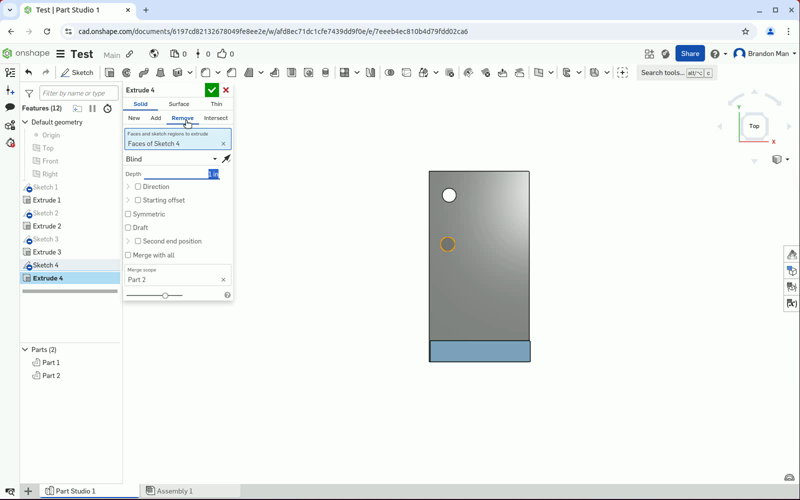
text(10.11)
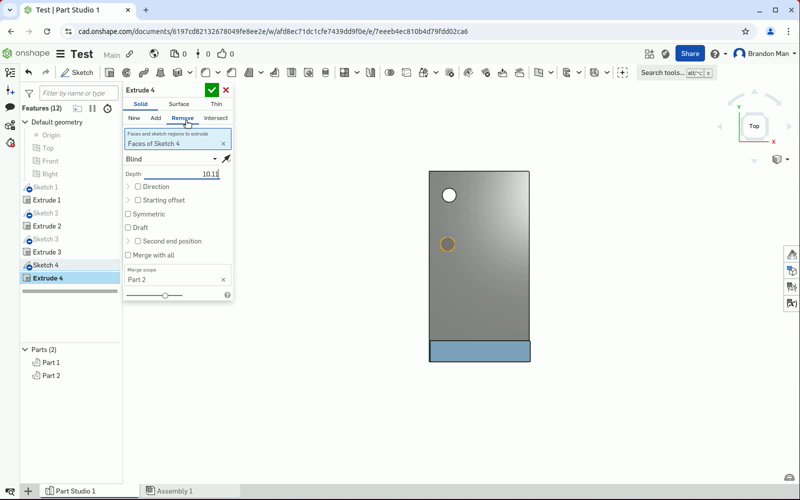
key(tab, 6)
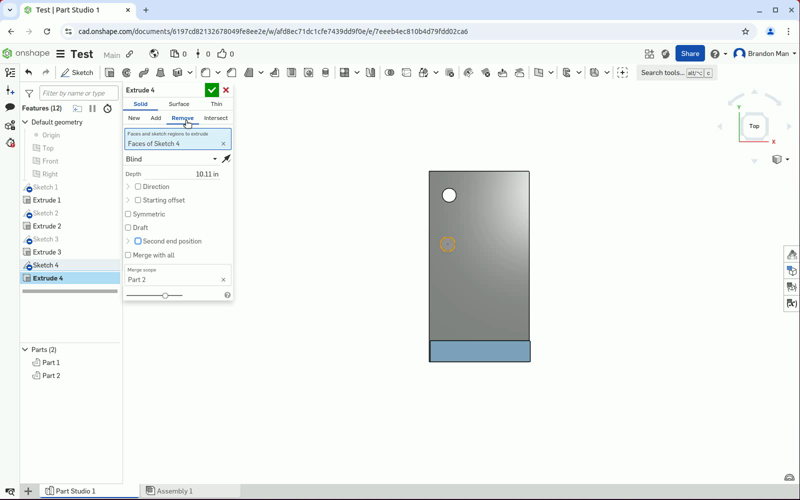
key(space)
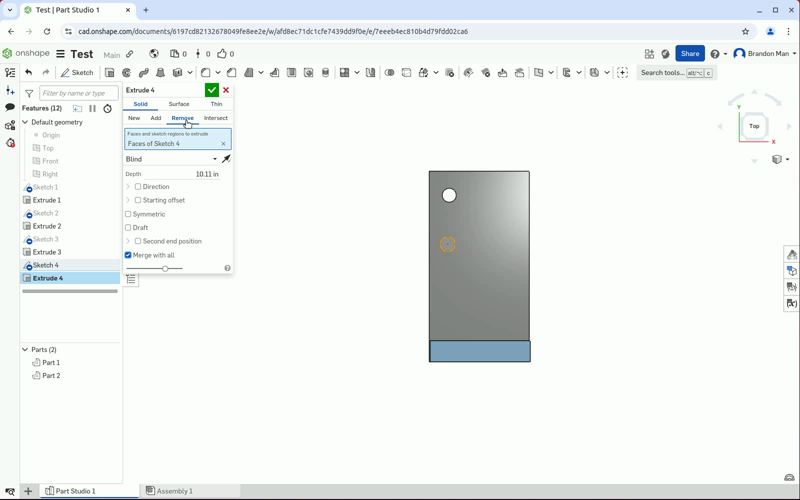
key(enter)
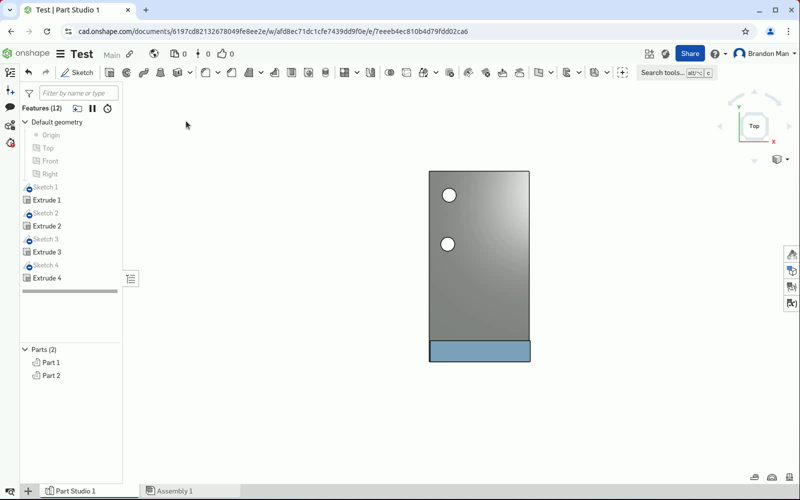
key(shift+h)
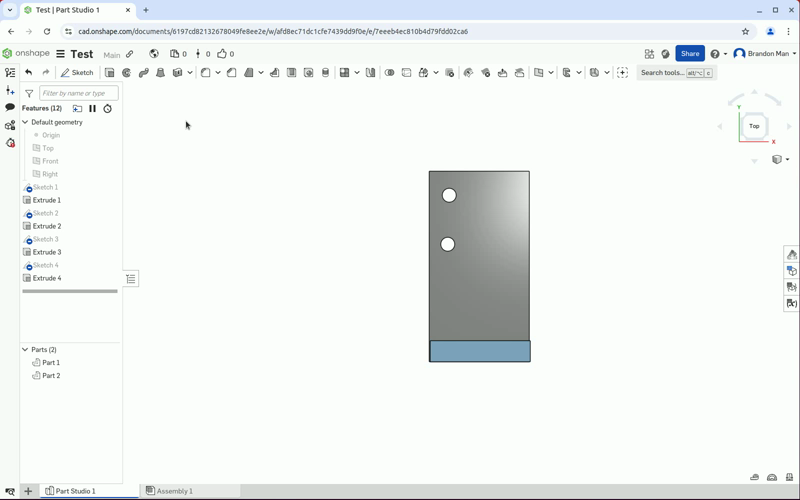
key(shift+h)
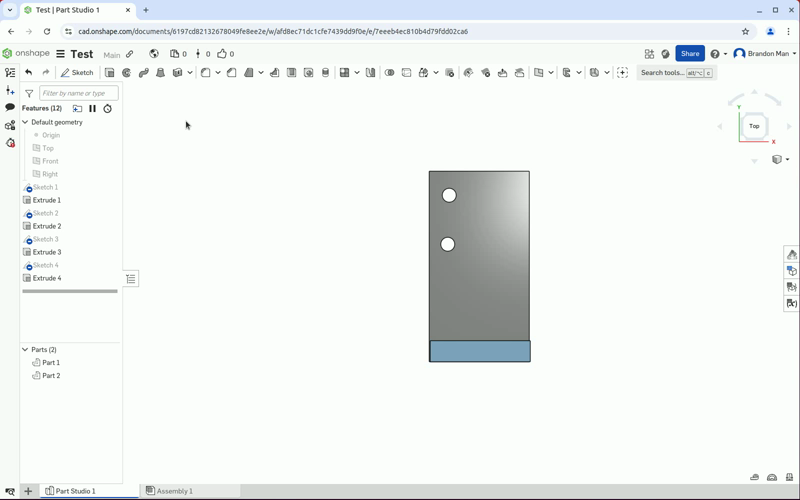
mouse_move(73, 189)
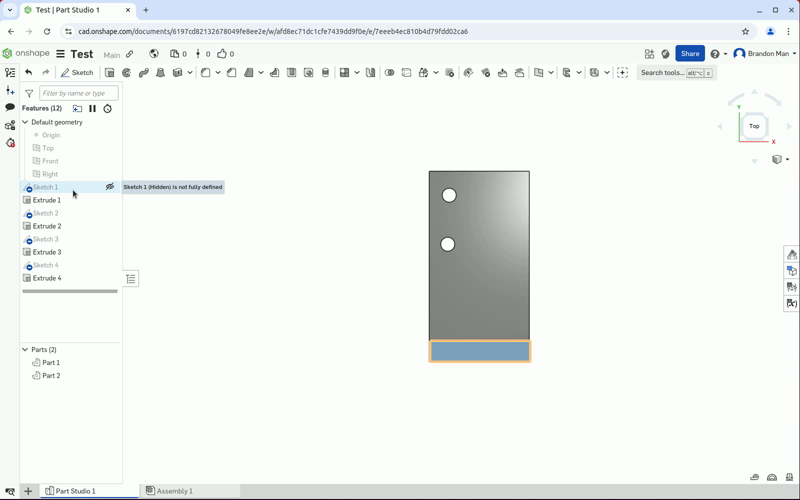
click(73, 189)
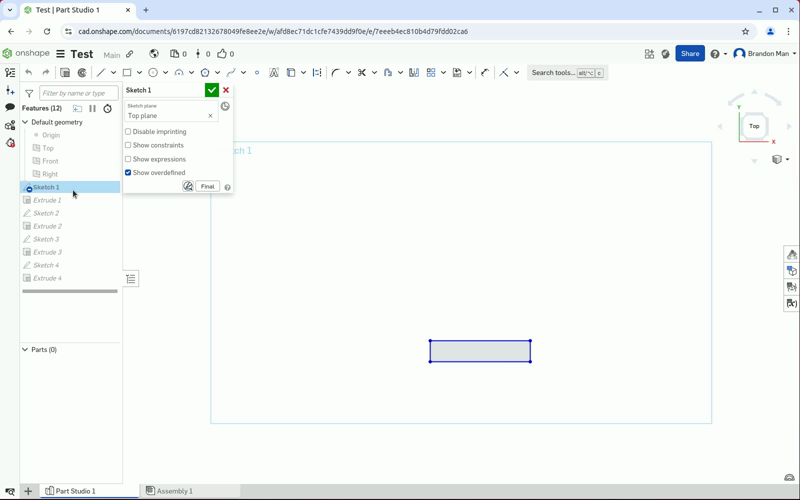
mouse_move(229, 92)
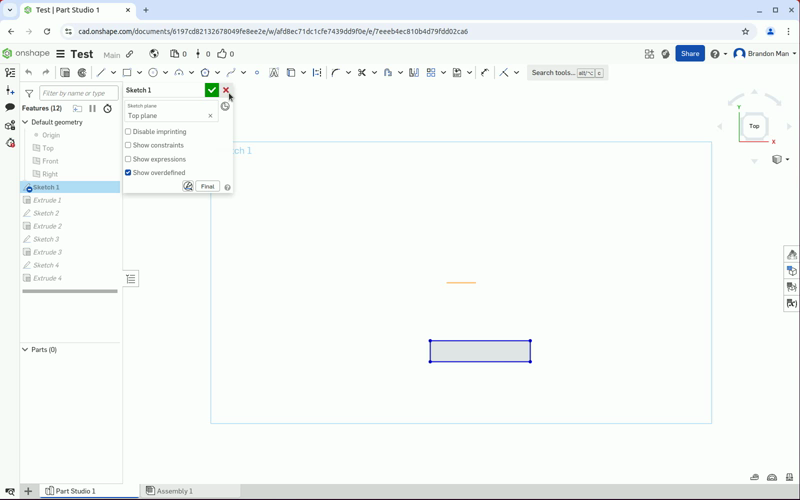
click(229, 92)
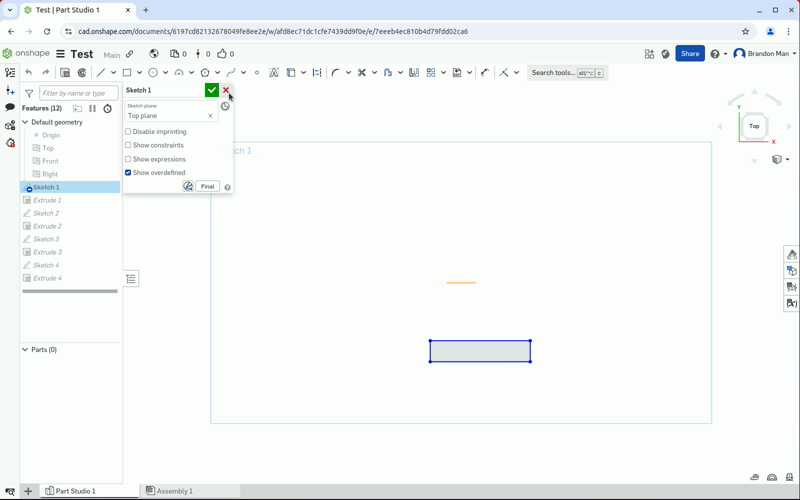
key(shift+s)
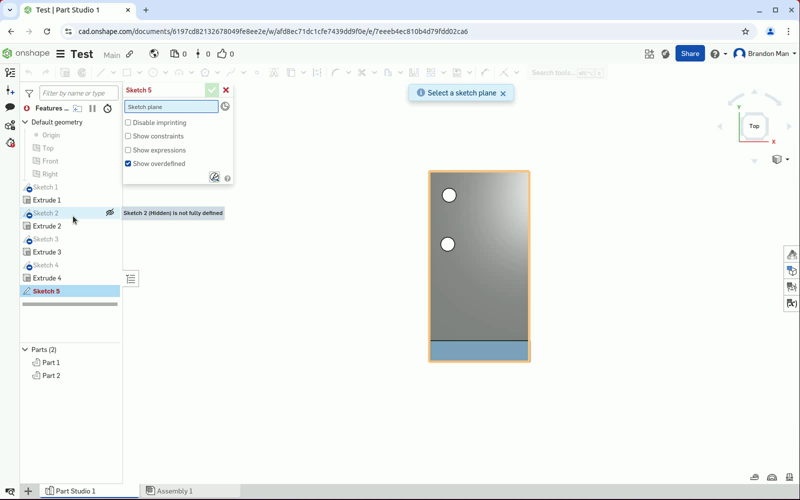
scroll(3)
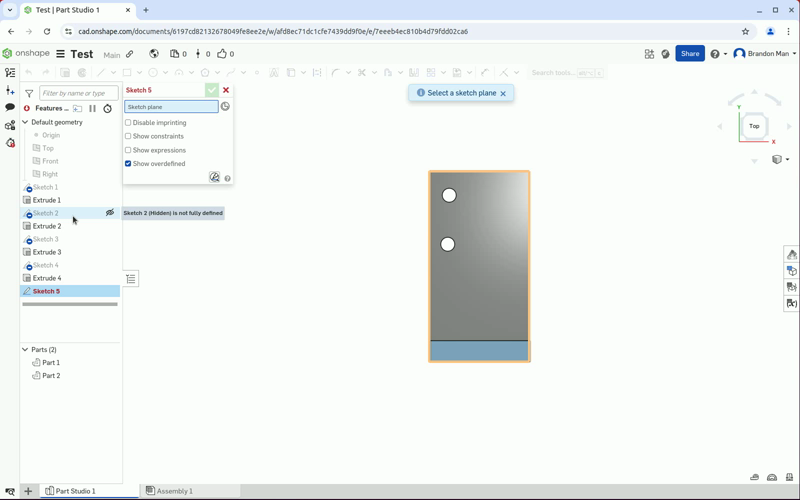
mouse_move(73, 150)
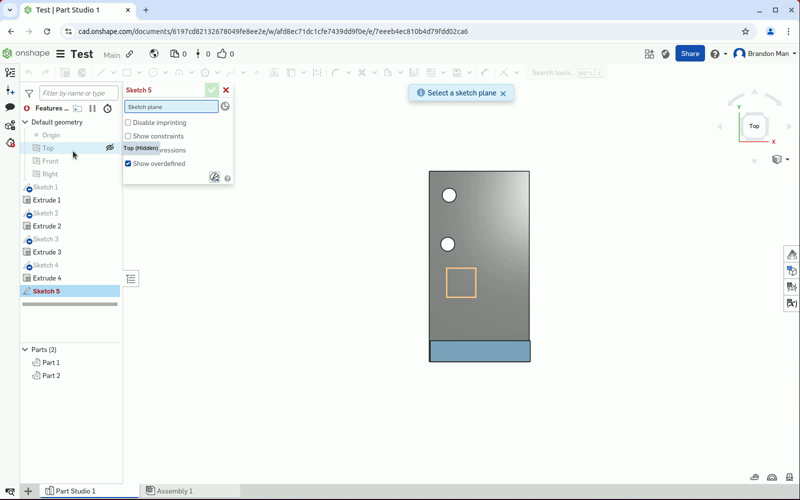
click(73, 150)
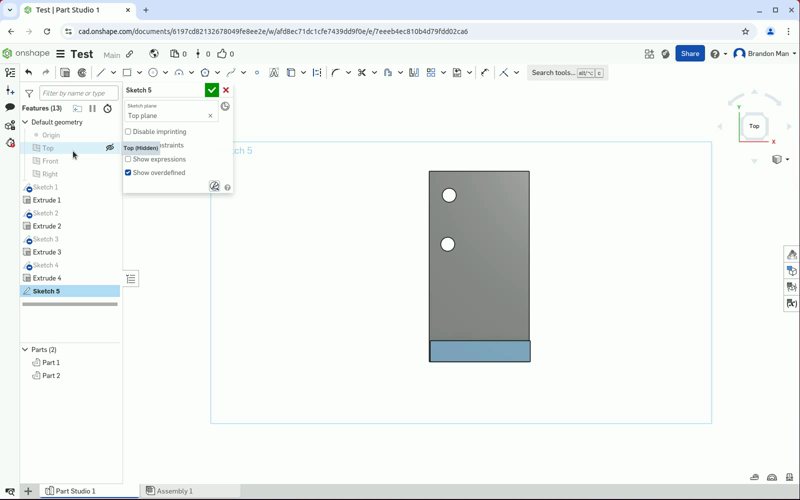
mouse_move(73, 352)
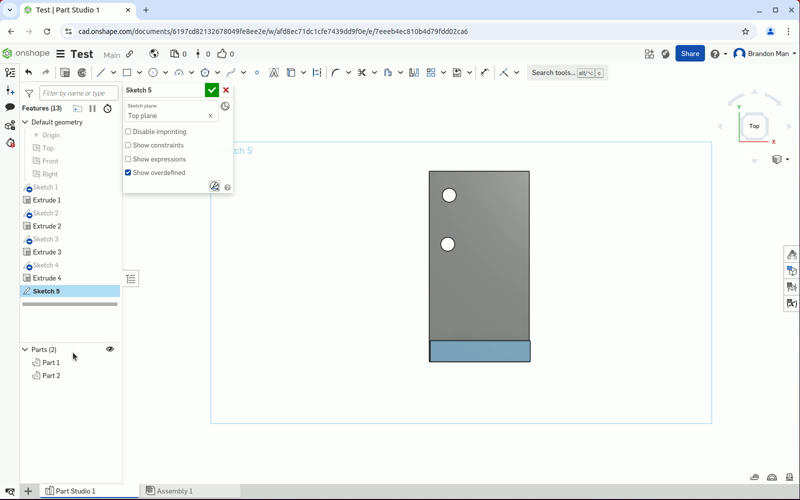
key(y)
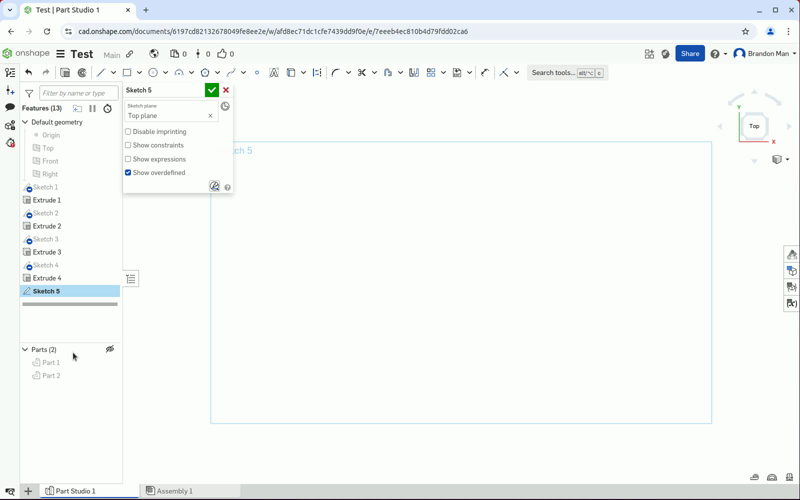
key(c)
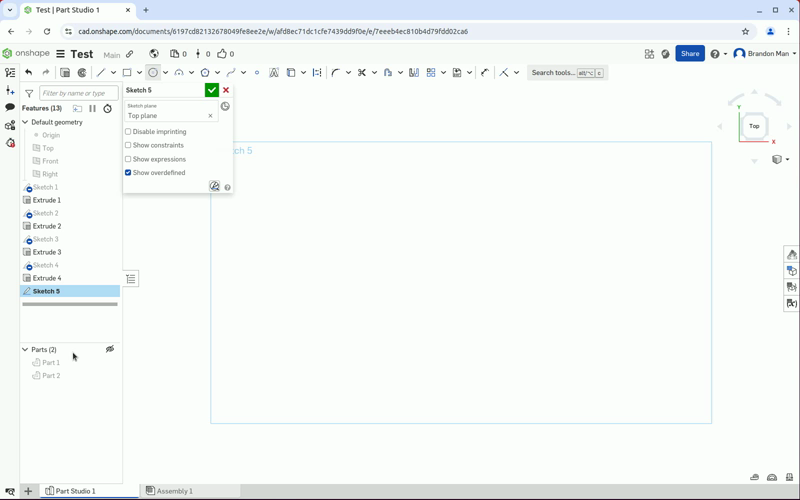
key_down(shift)
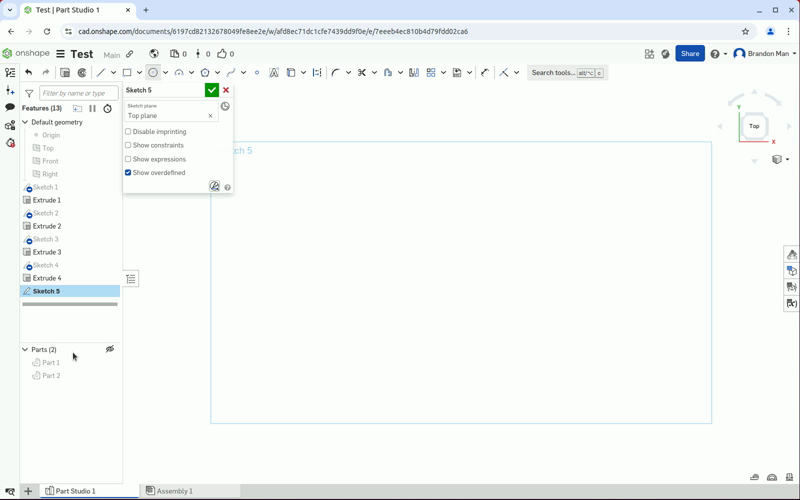
mouse_move(449, 294)
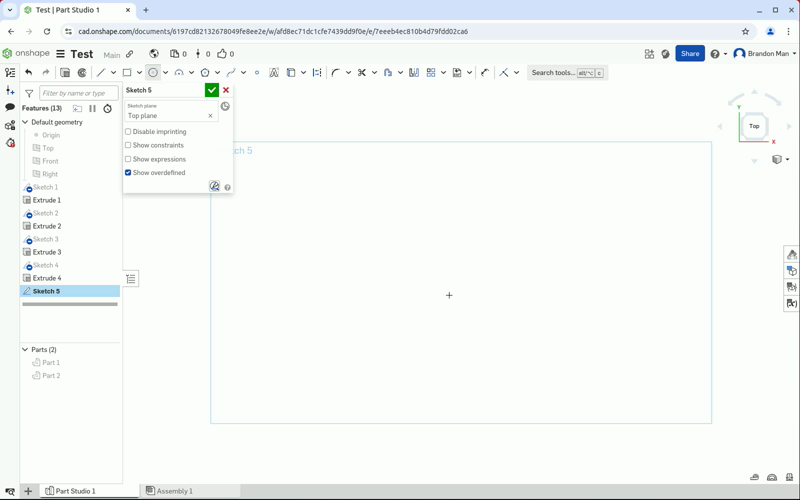
click(449, 294)
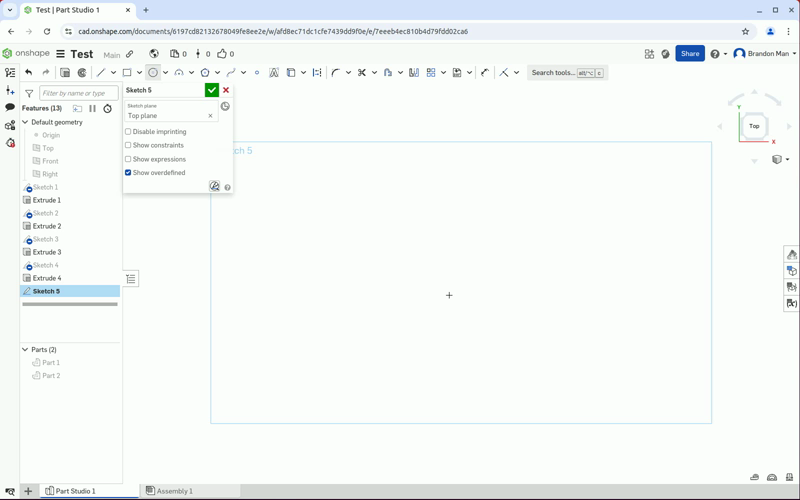
key_up(shift)
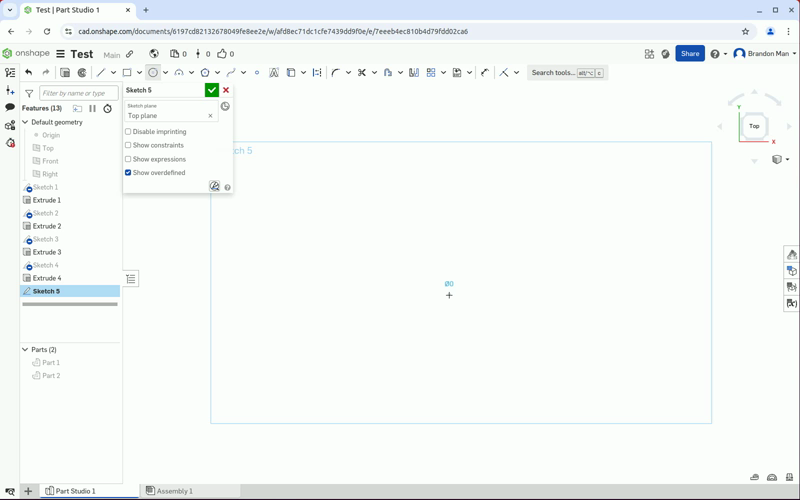
mouse_move(456, 294)
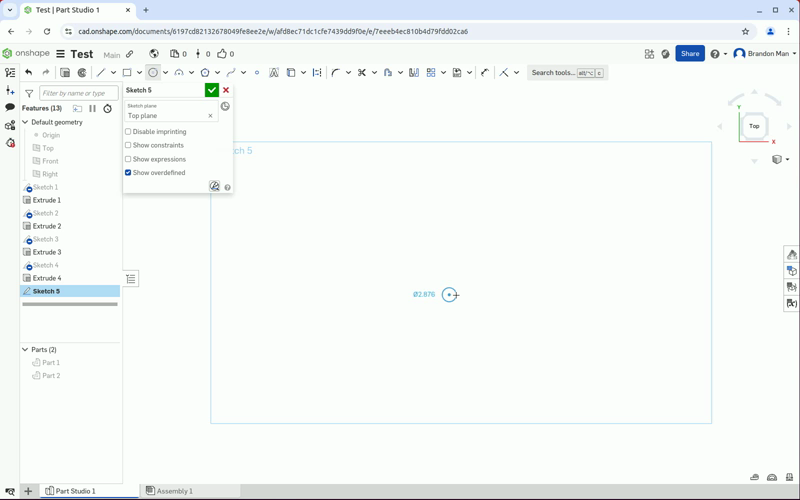
click(456, 294)
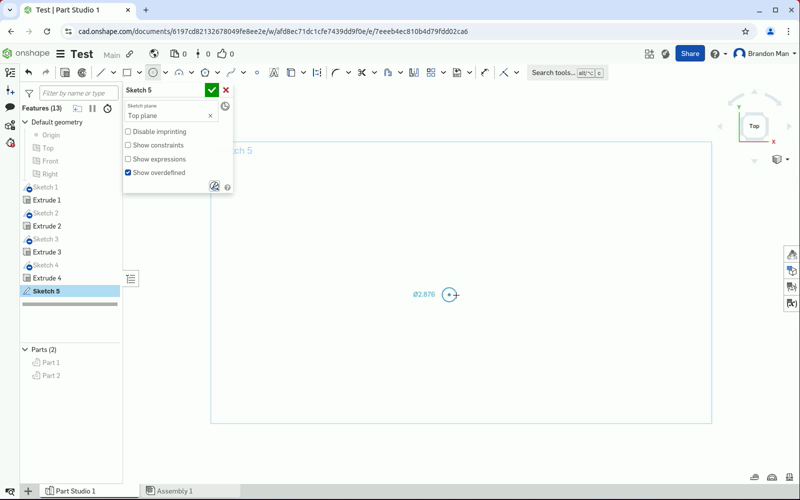
key(esc)
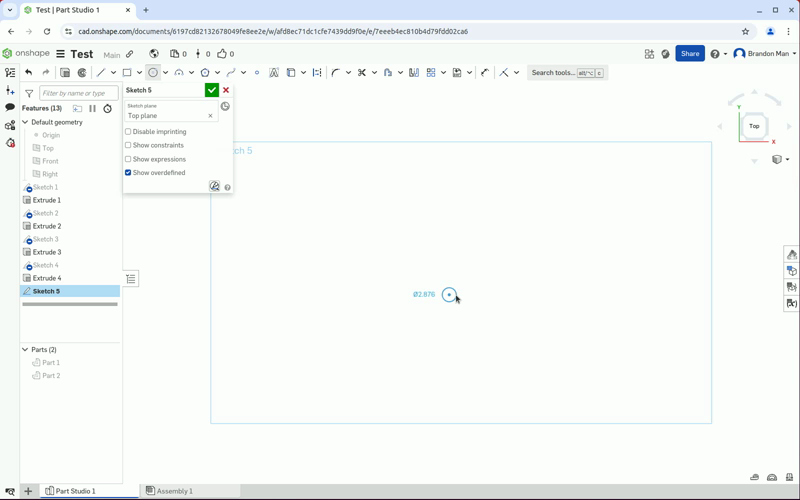
mouse_move(446, 296)
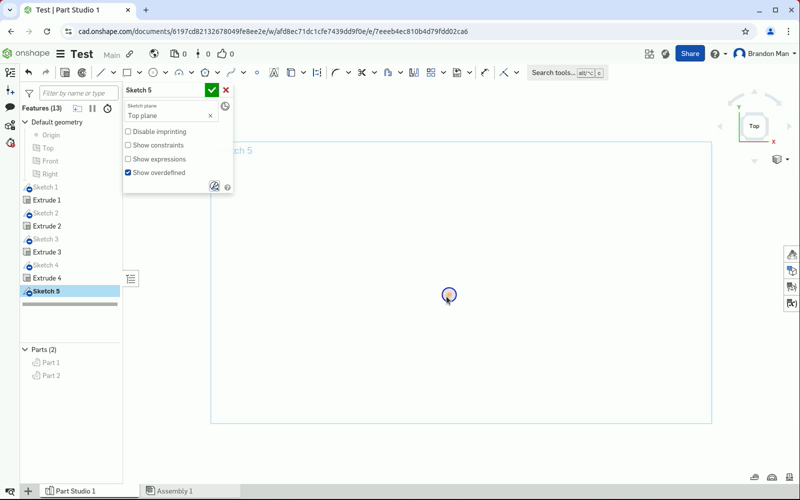
scroll(6)
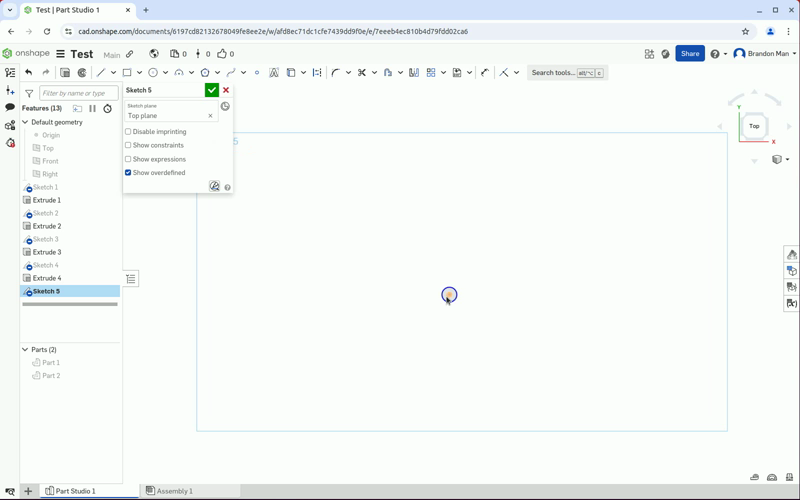
scroll(6)
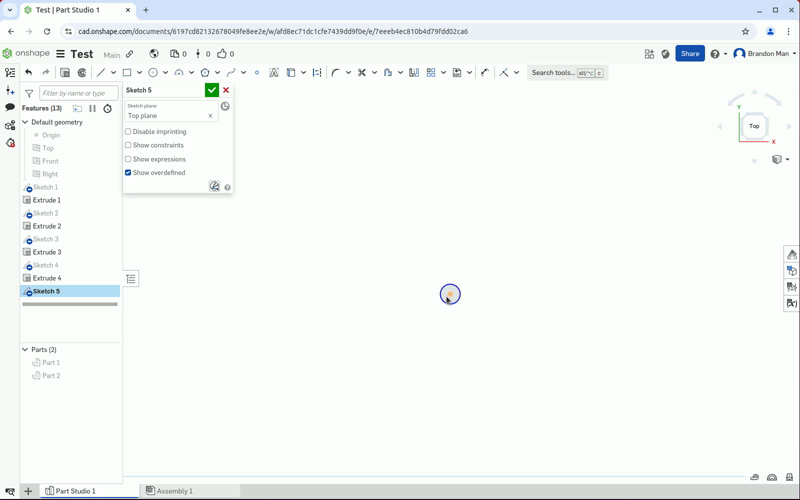
scroll(6)
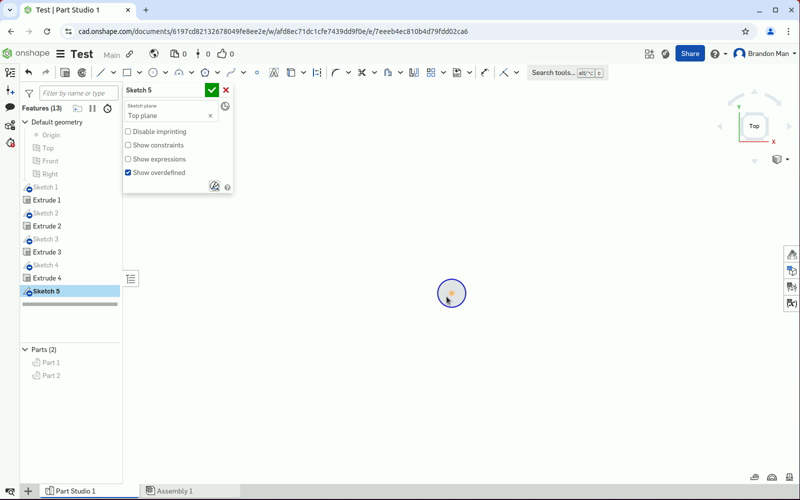
scroll(6)
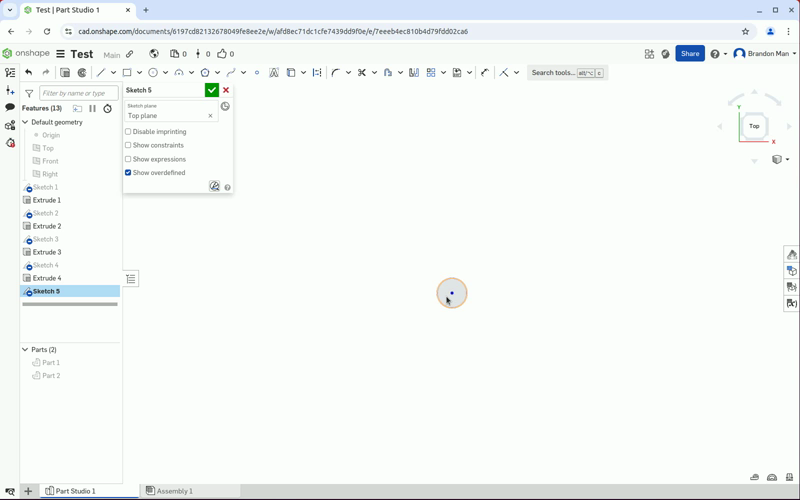
scroll(6)
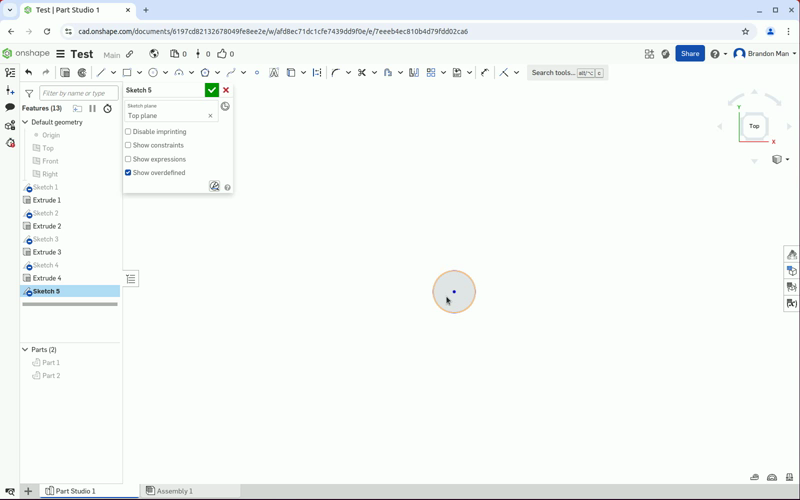
scroll(6)
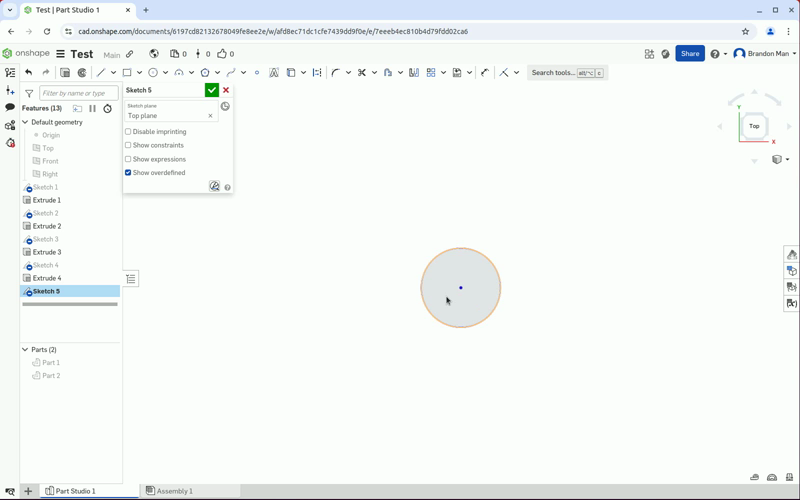
scroll(6)
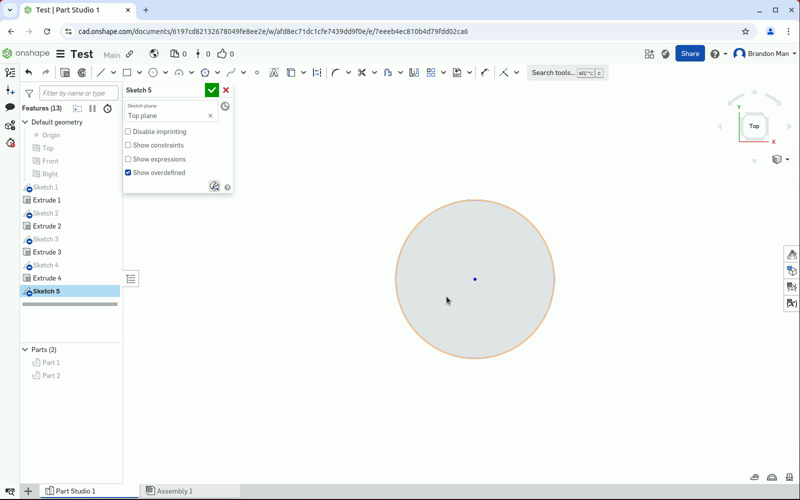
click(446, 296)
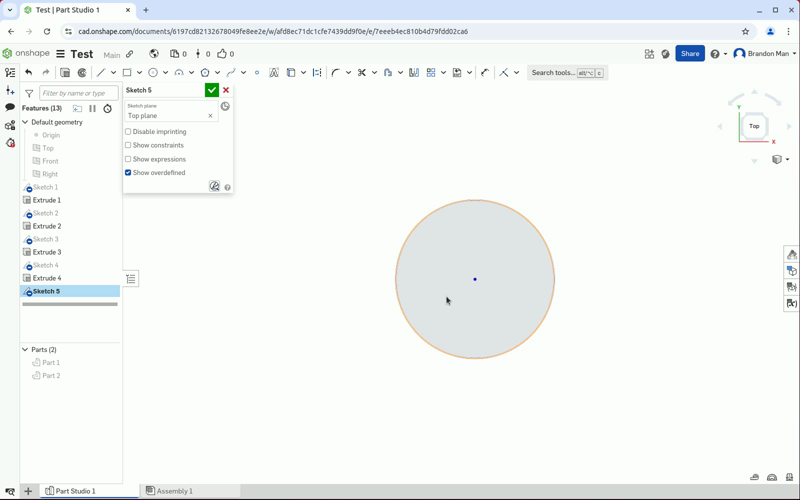
scroll(-6)
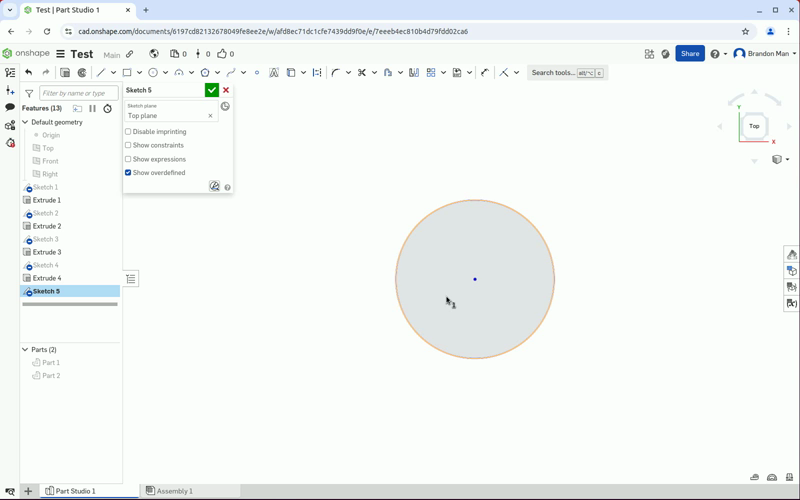
scroll(-6)
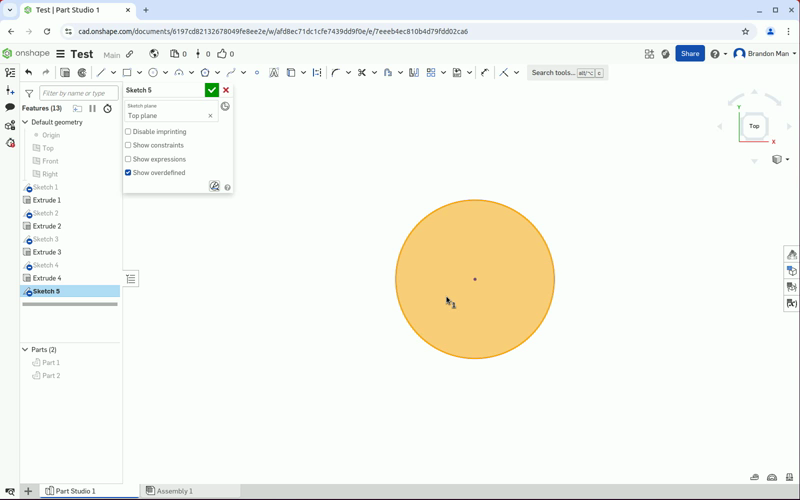
scroll(-6)
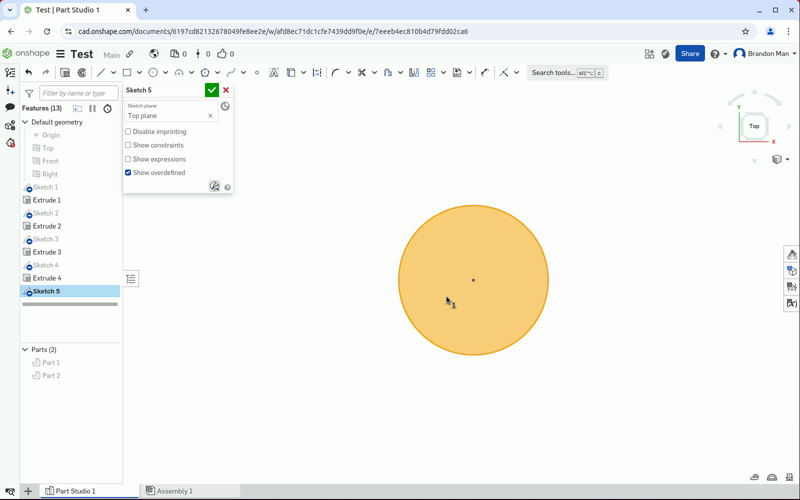
scroll(-6)
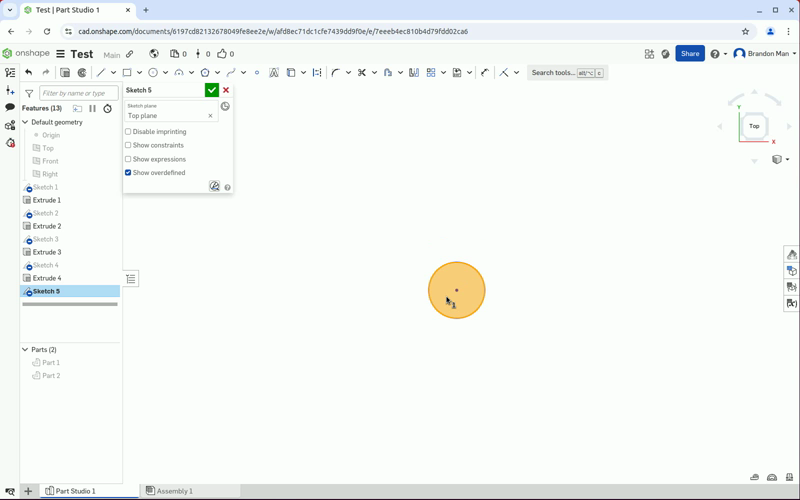
scroll(-6)
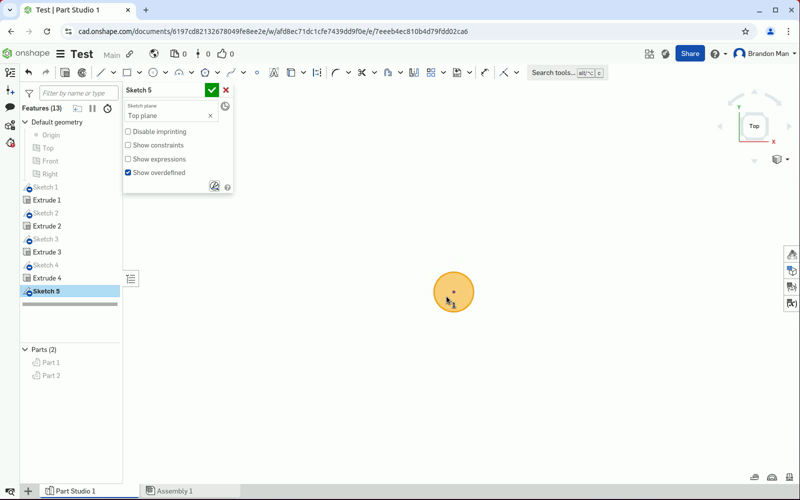
scroll(-6)
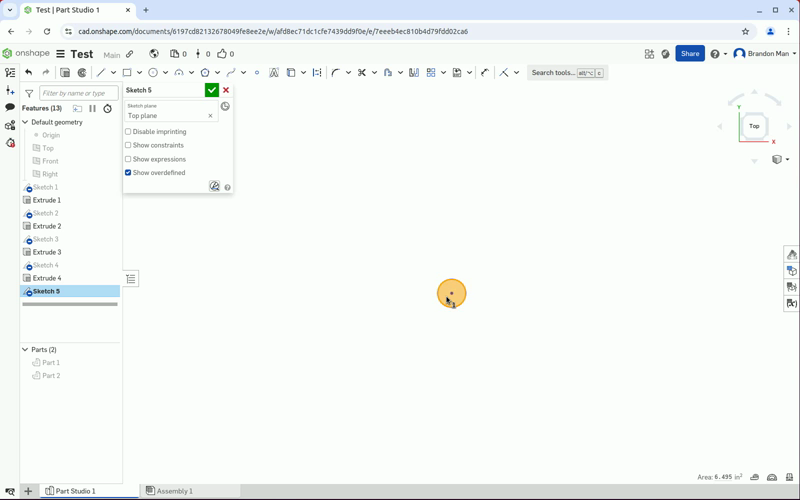
scroll(-6)
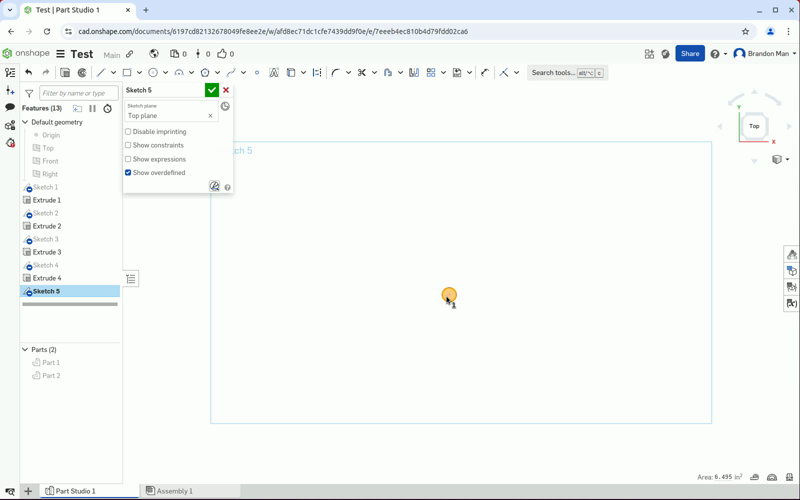
mouse_move(73, 352)
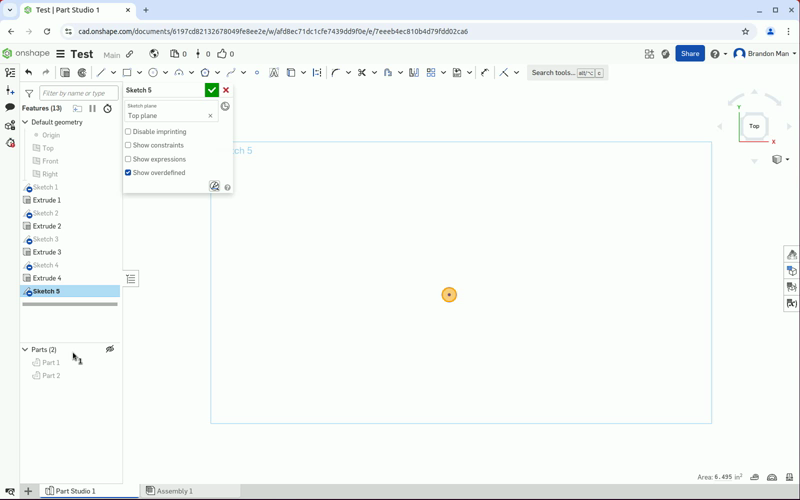
key(shift+y)
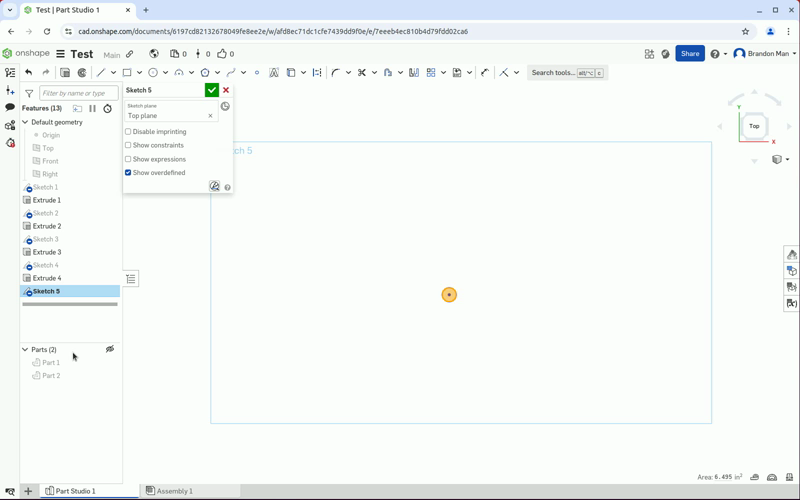
key(shift+e)
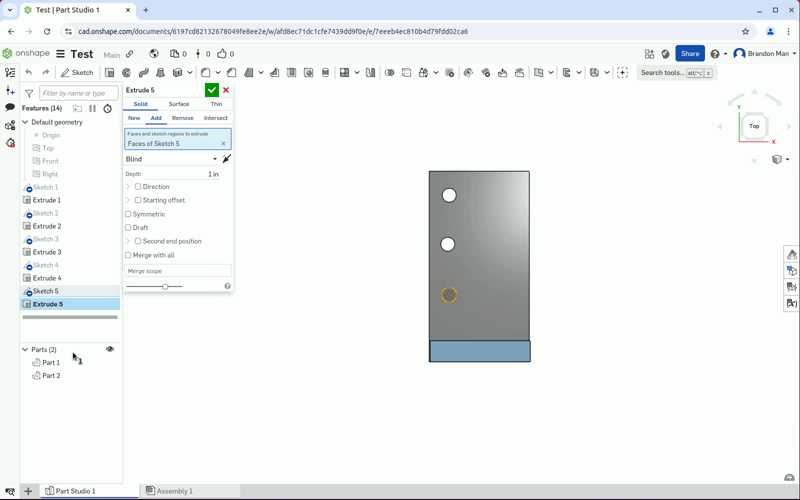
mouse_move(143, 106)
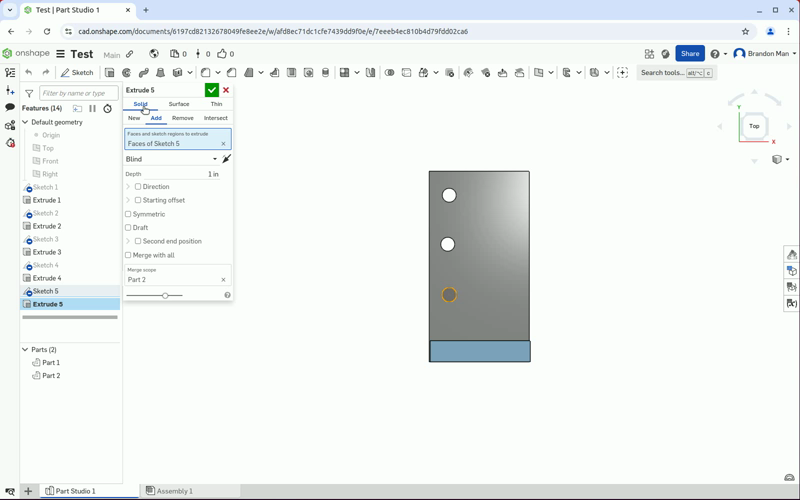
click(143, 106)
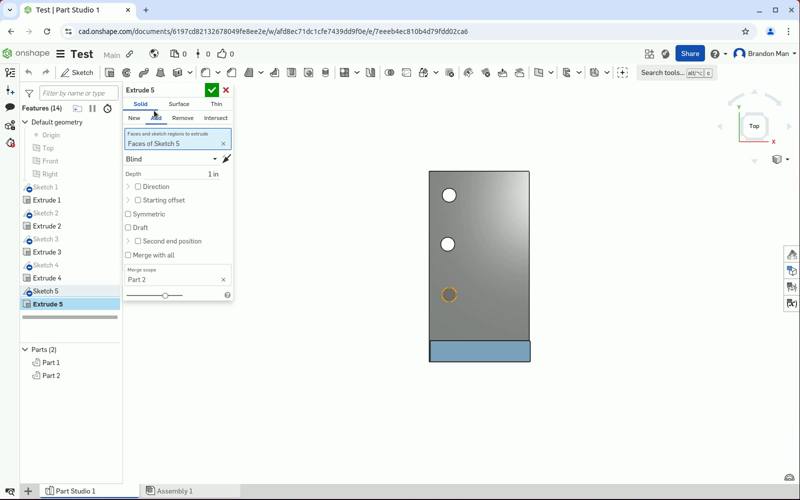
mouse_move(186, 120)
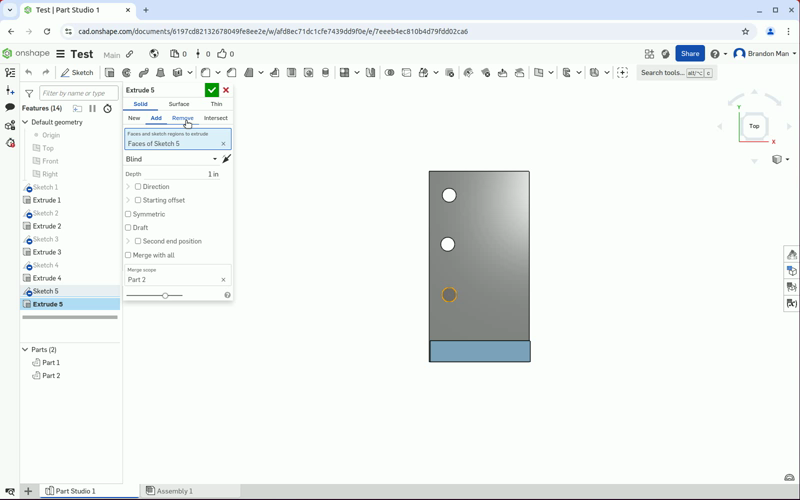
click(186, 120)
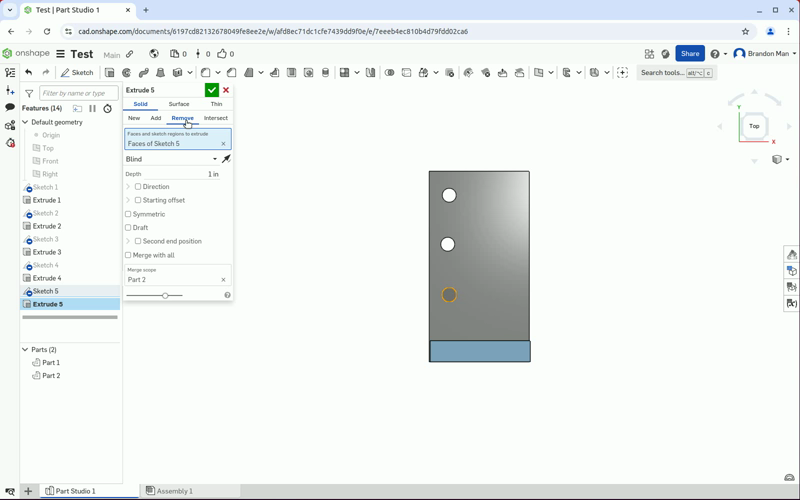
key(tab, 4)
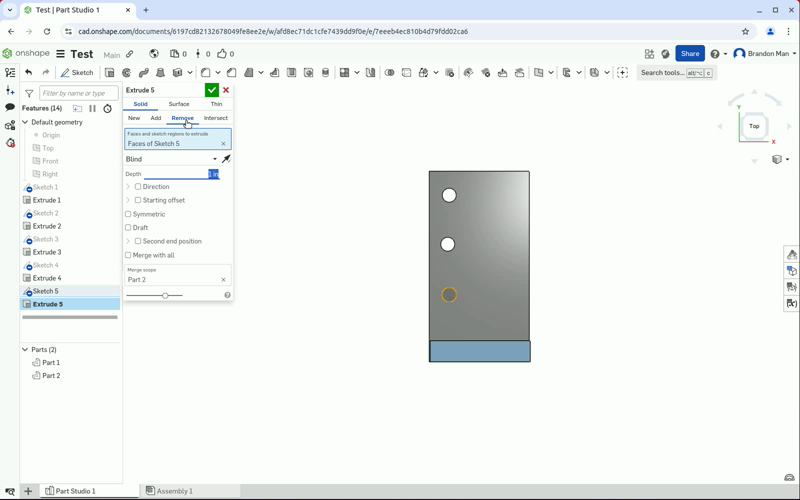
text(10.11)
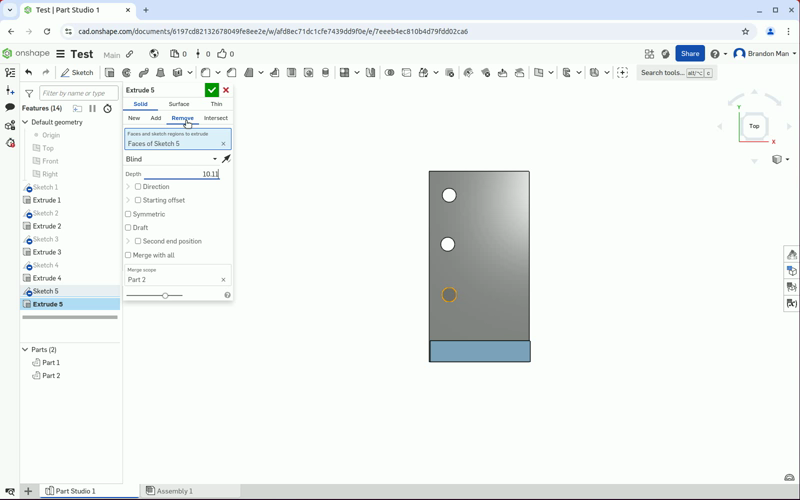
key(tab, 6)
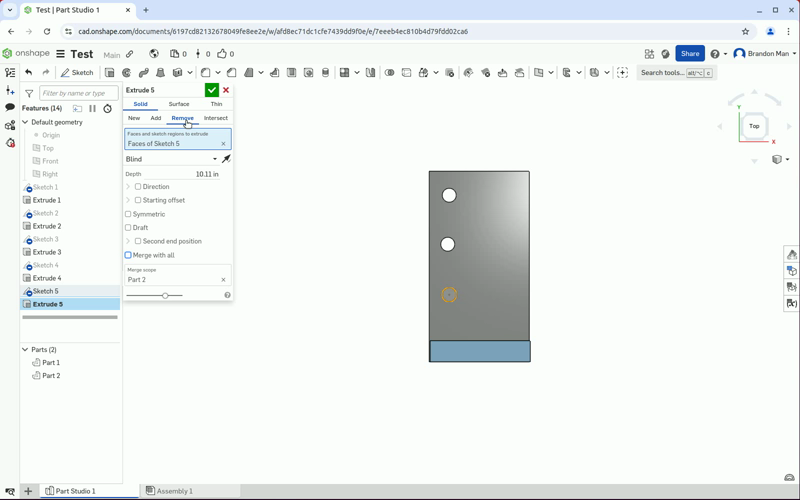
key(space)
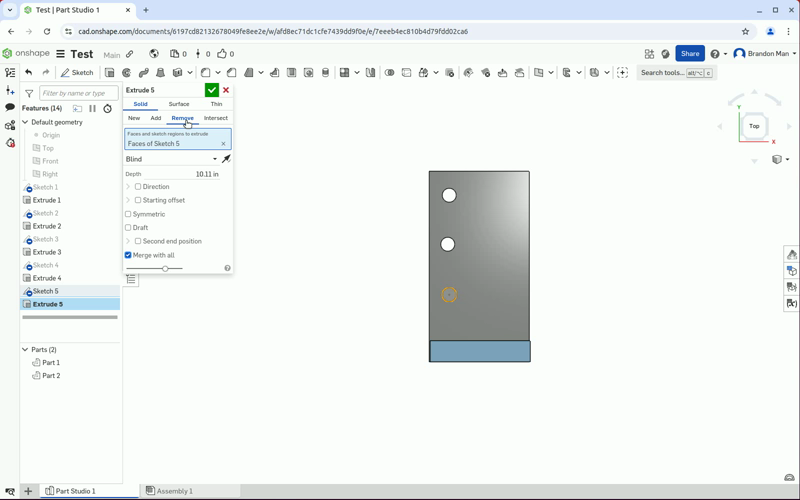
key(enter)
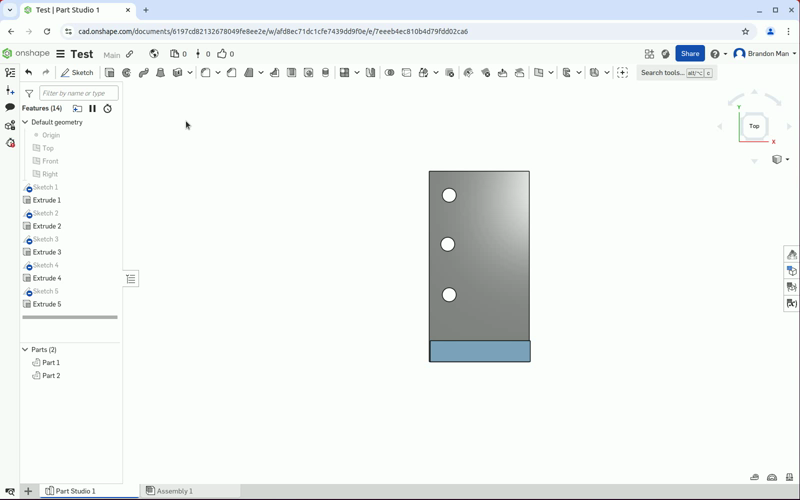
key(shift+h)
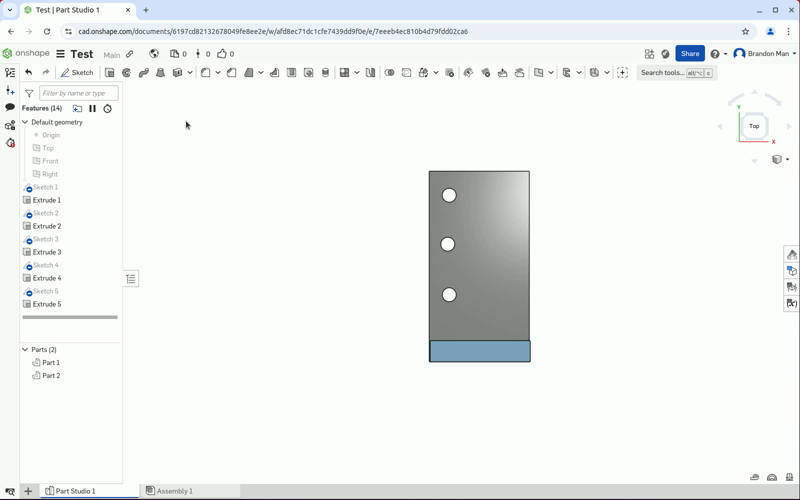
key(shift+h)
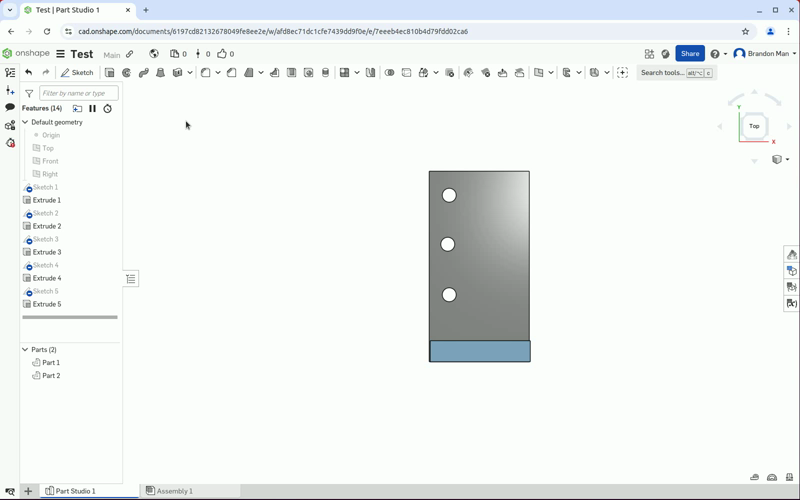
mouse_move(73, 189)
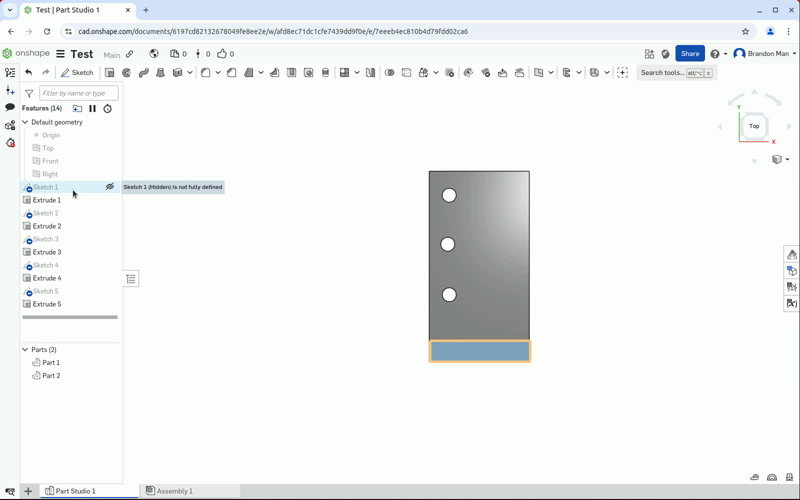
click(73, 189)
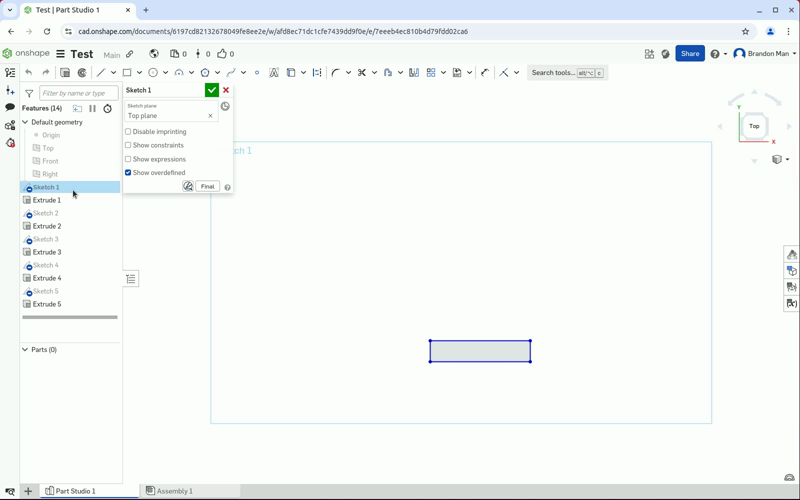
mouse_move(229, 92)
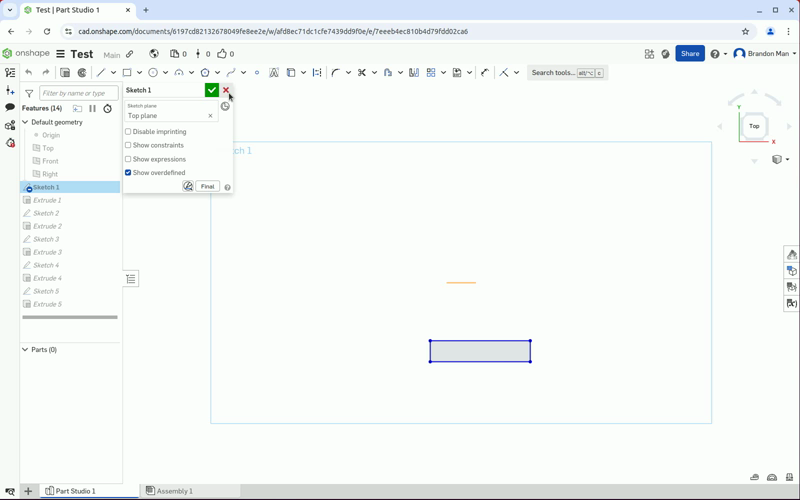
click(229, 92)
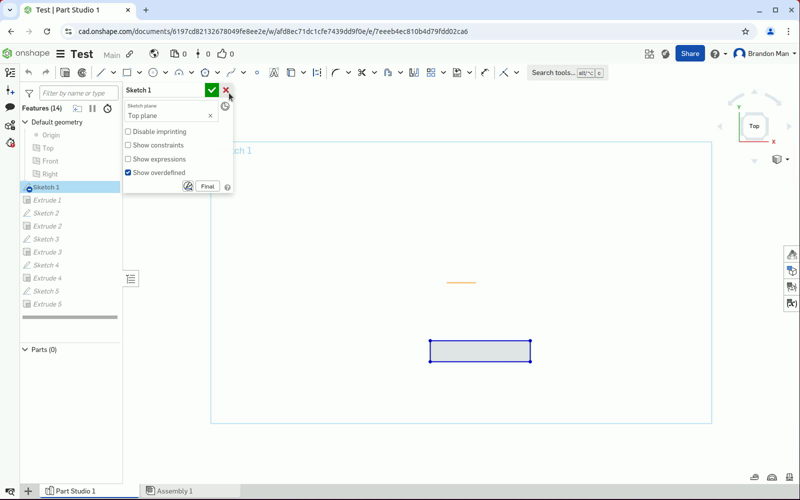
key(shift+s)
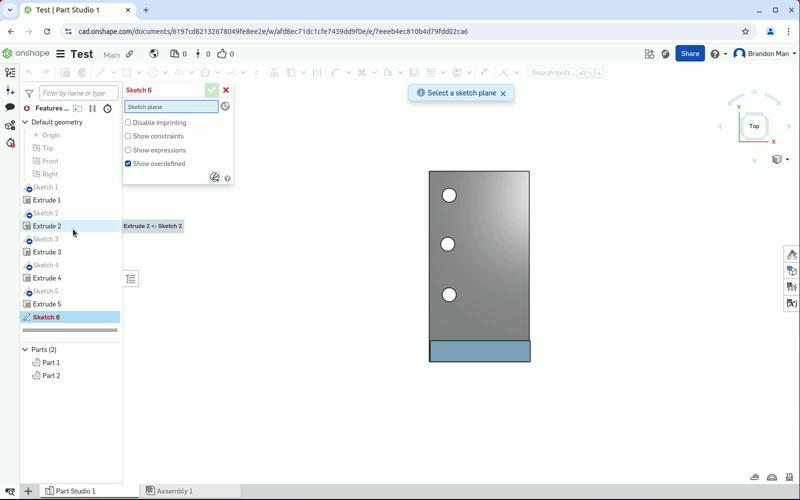
scroll(3)
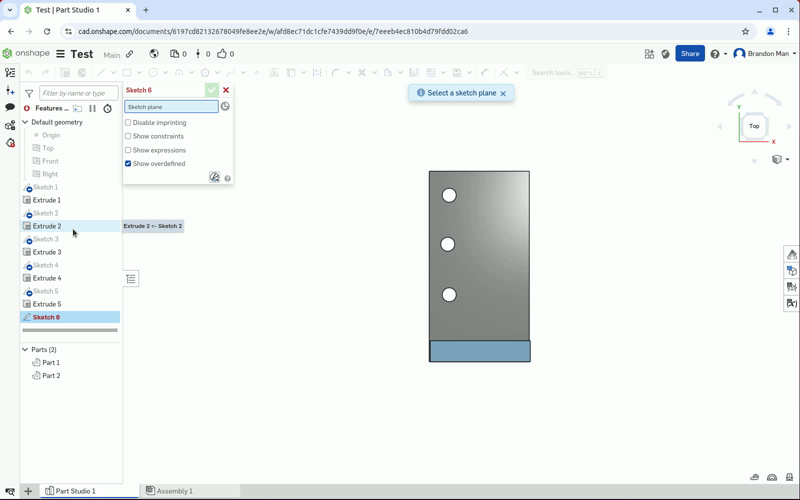
mouse_move(73, 150)
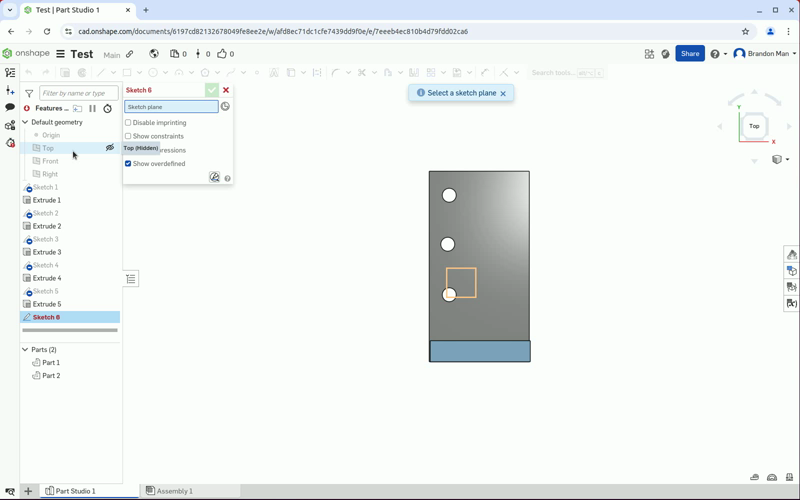
click(73, 150)
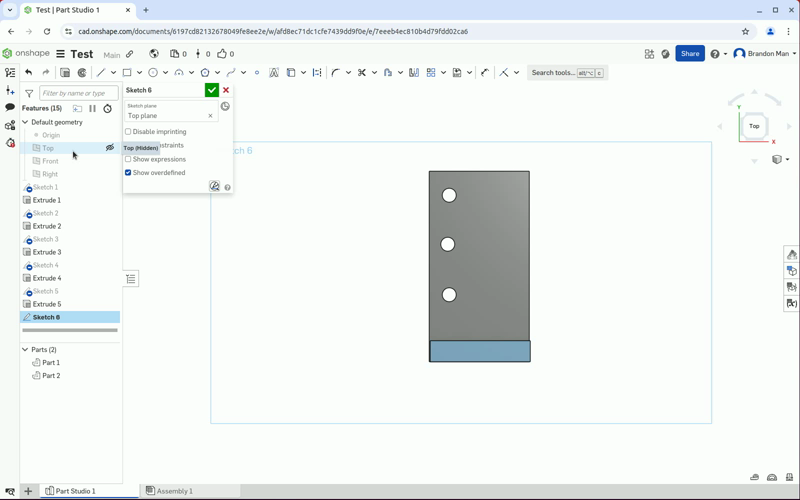
mouse_move(73, 352)
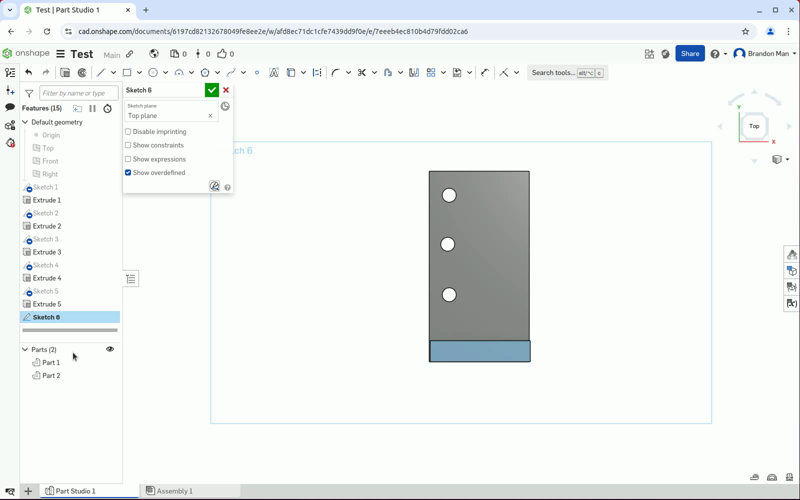
key(y)
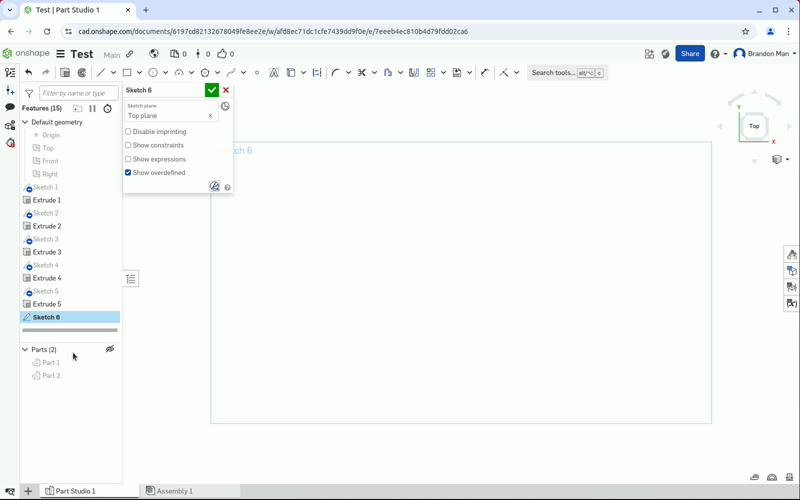
key(c)
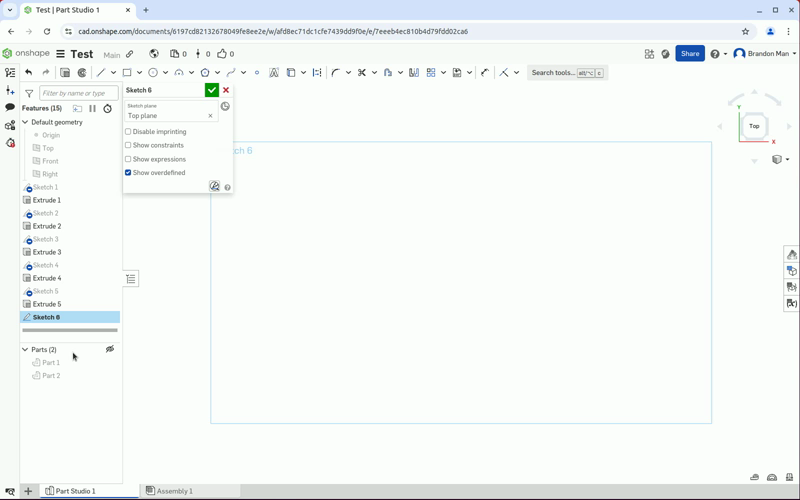
key_down(shift)
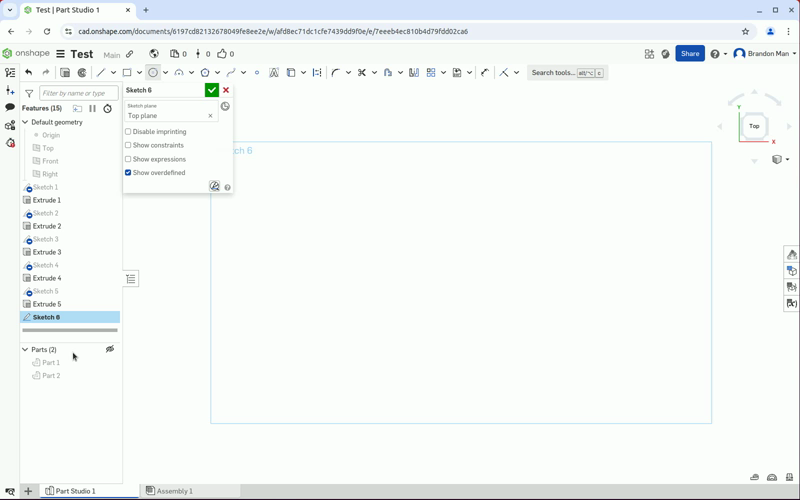
mouse_move(506, 195)
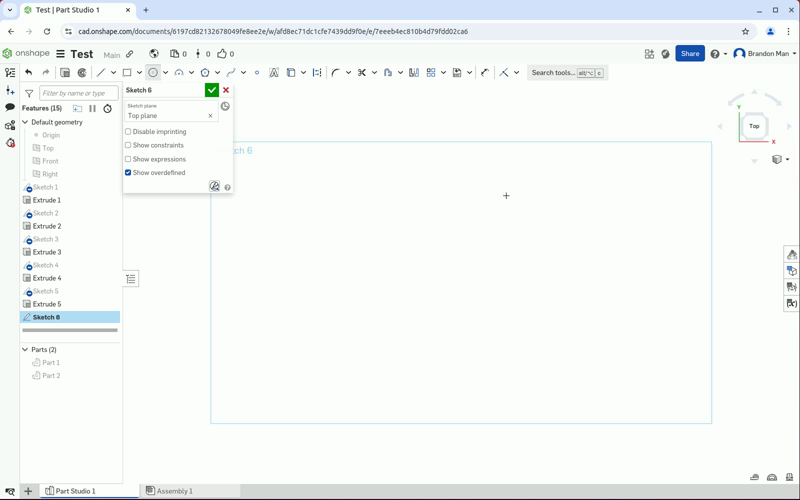
click(506, 195)
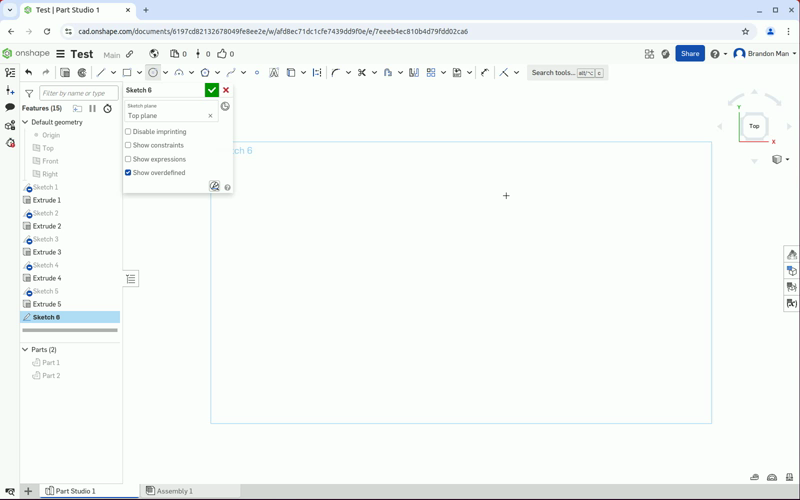
key_up(shift)
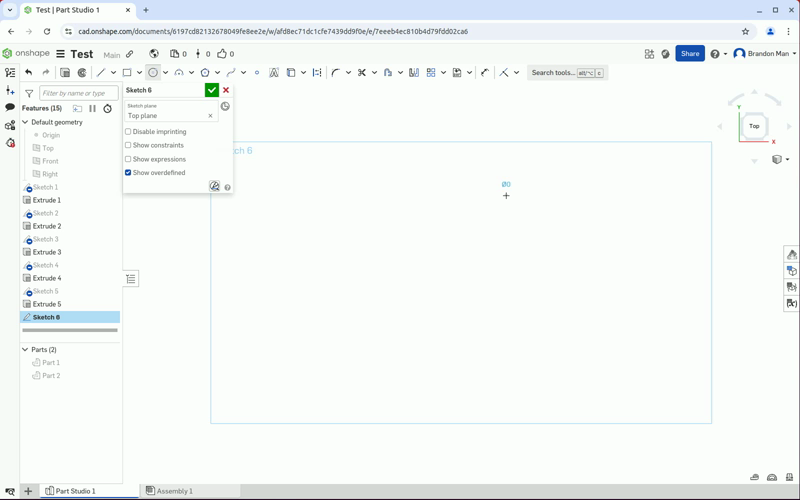
mouse_move(516, 195)
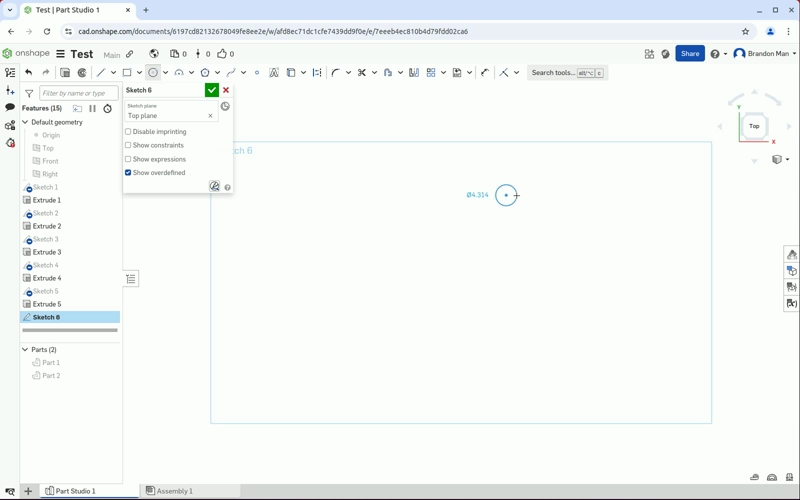
click(516, 195)
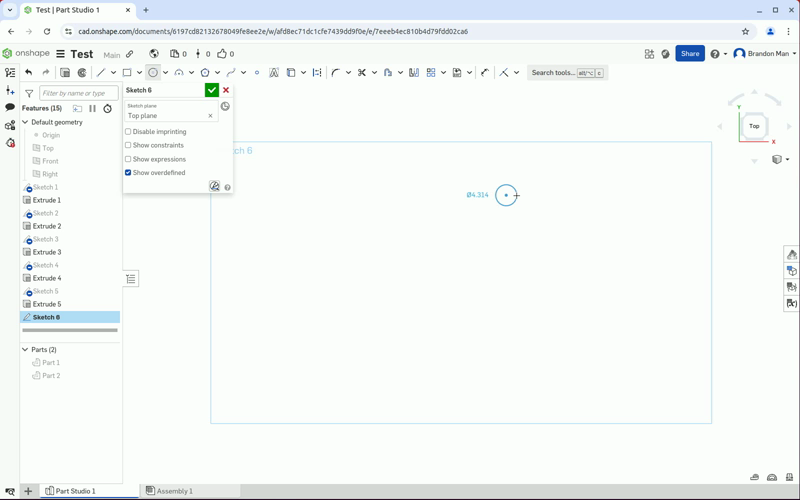
key(esc)
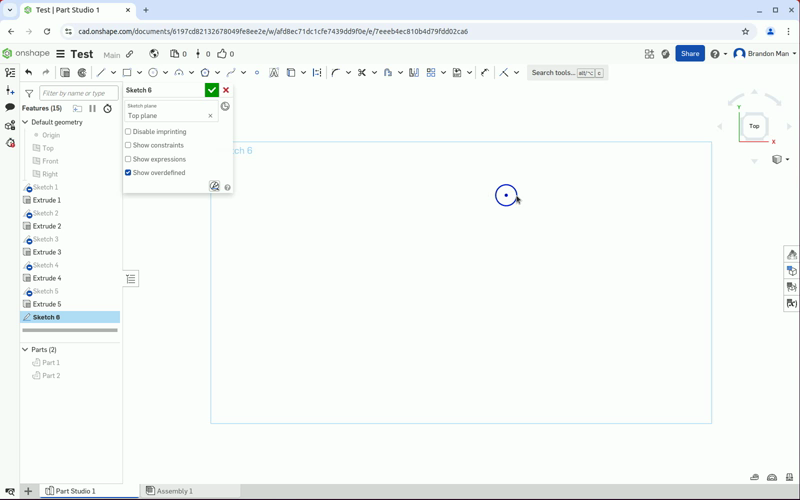
mouse_move(511, 194)
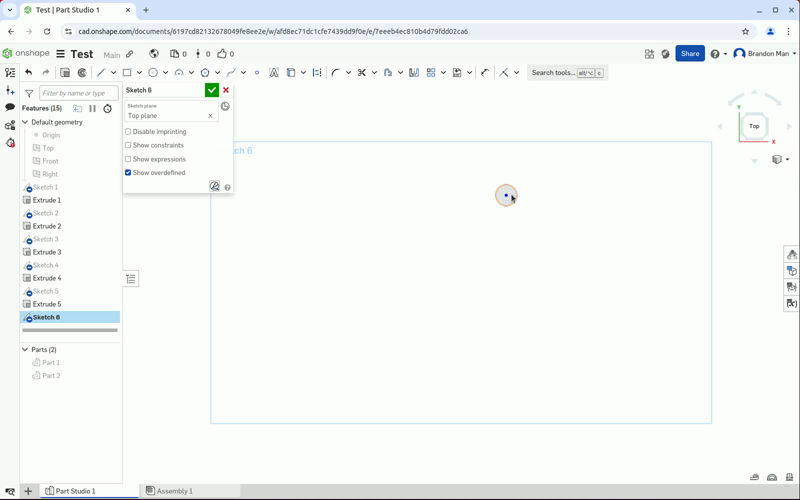
scroll(6)
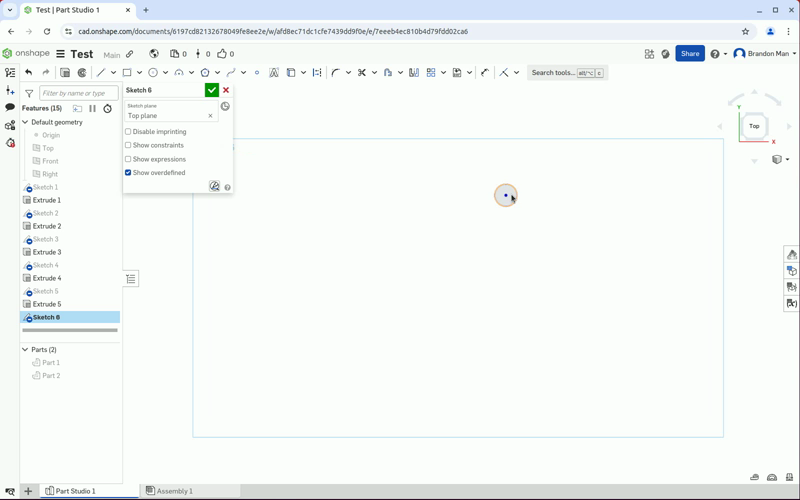
scroll(6)
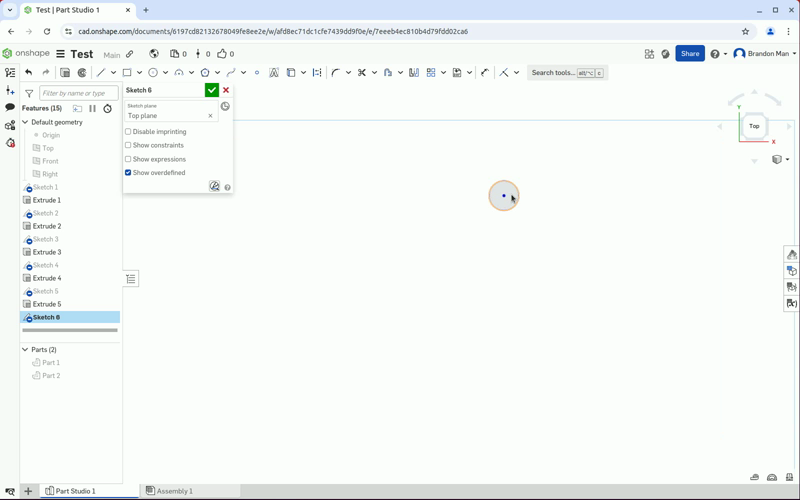
scroll(6)
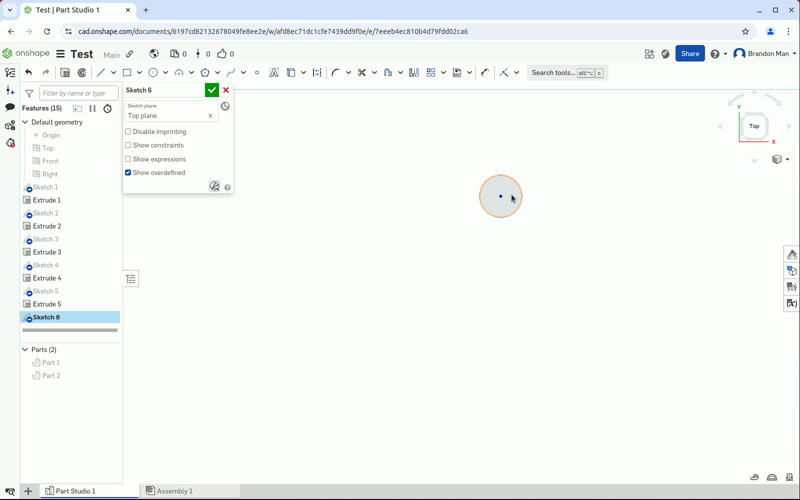
scroll(6)
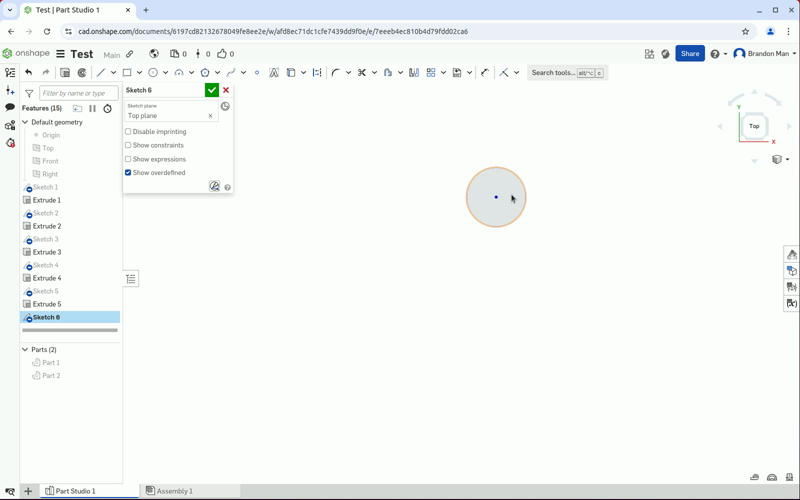
scroll(6)
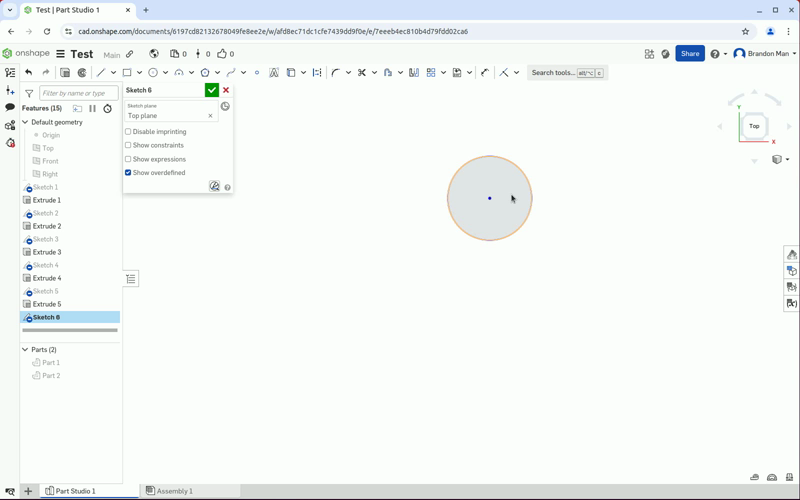
scroll(6)
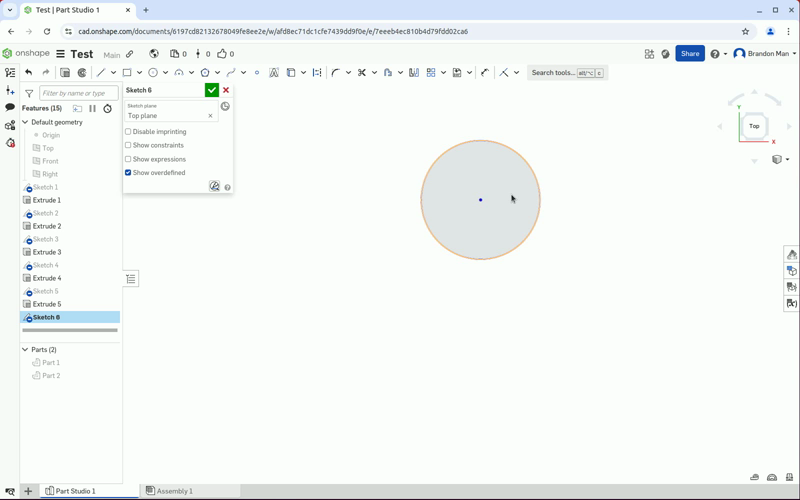
scroll(6)
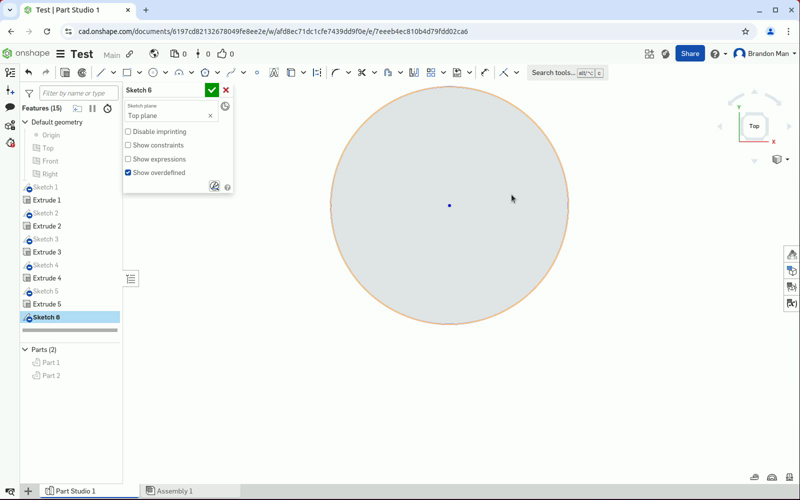
click(511, 194)
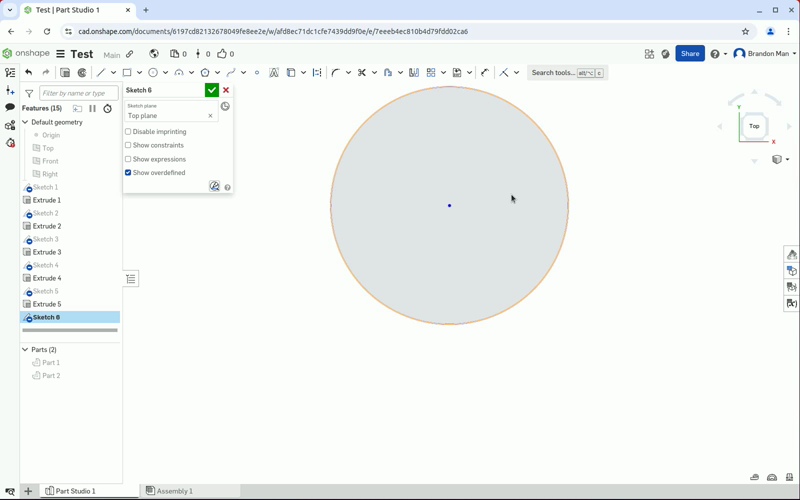
scroll(-6)
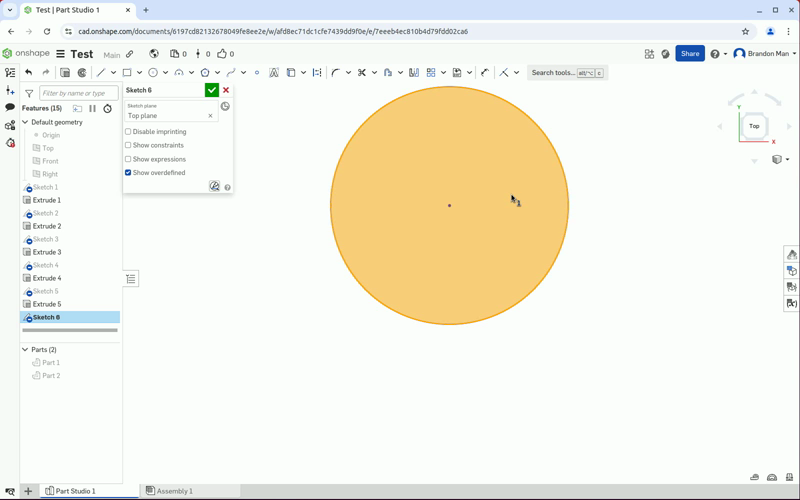
scroll(-6)
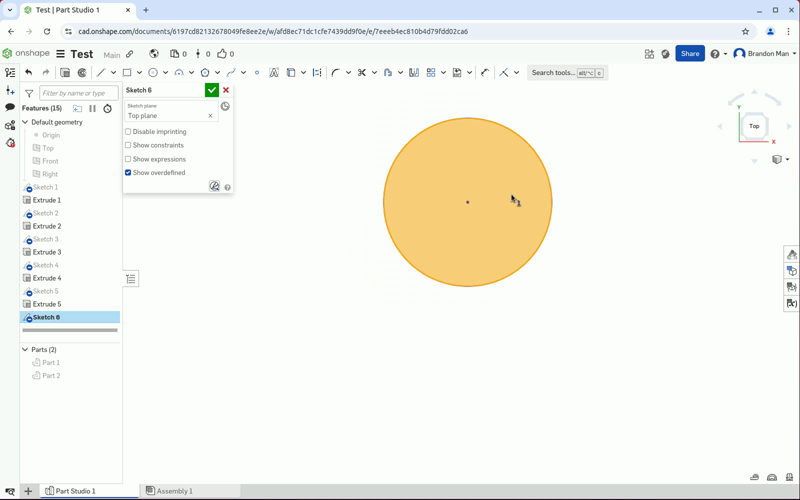
scroll(-6)
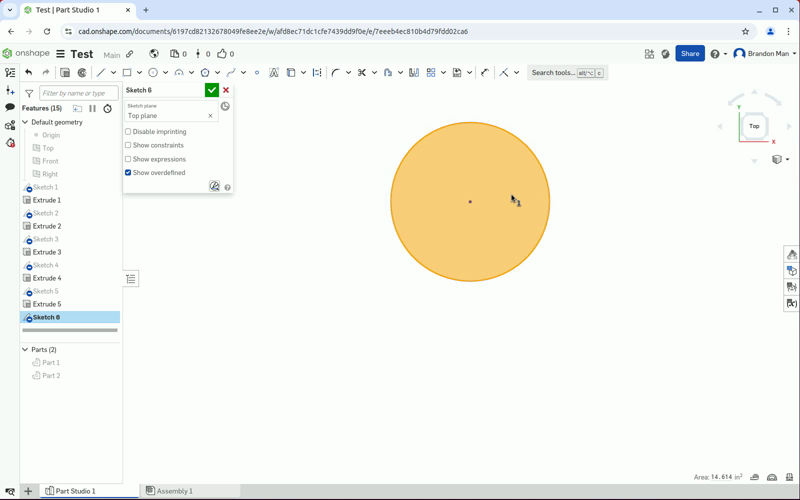
scroll(-6)
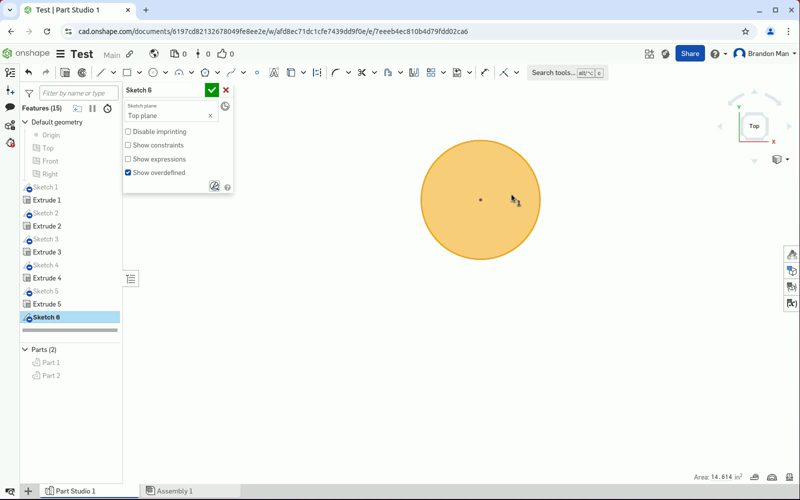
scroll(-6)
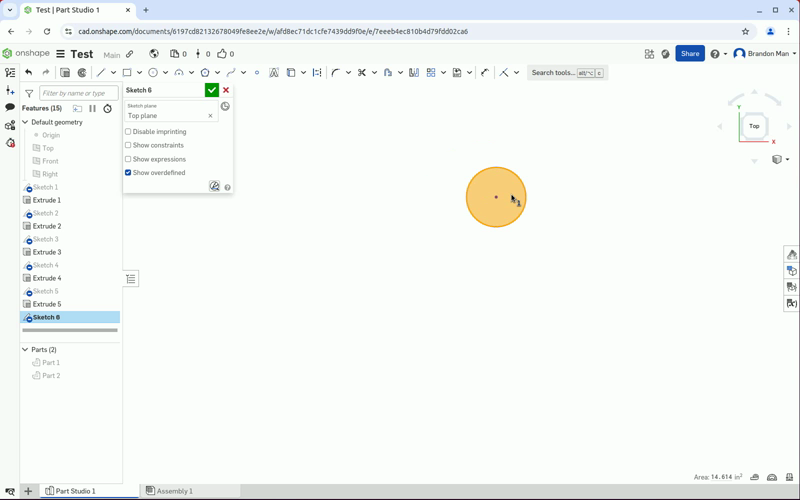
scroll(-6)
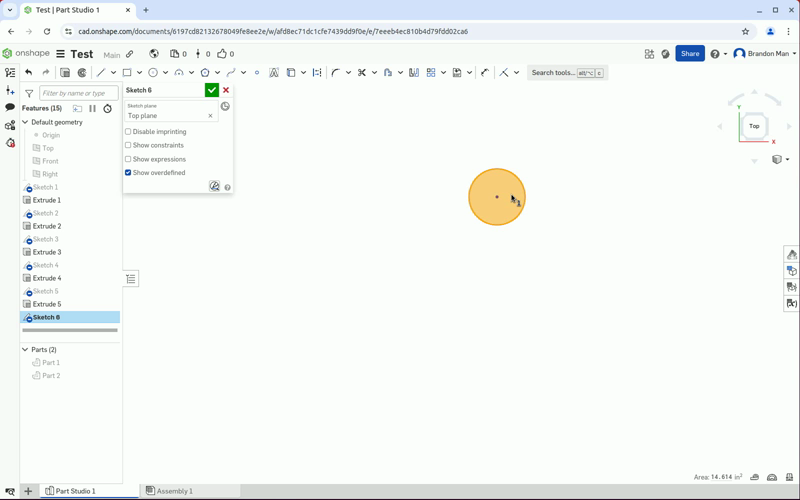
scroll(-6)
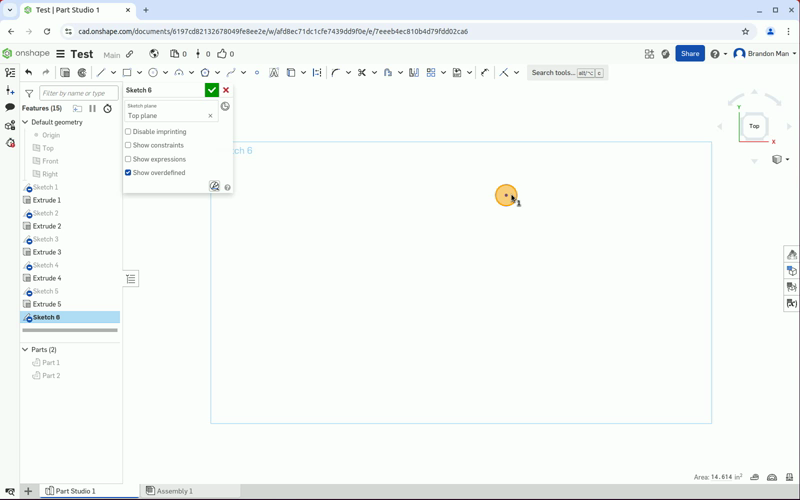
mouse_move(73, 352)
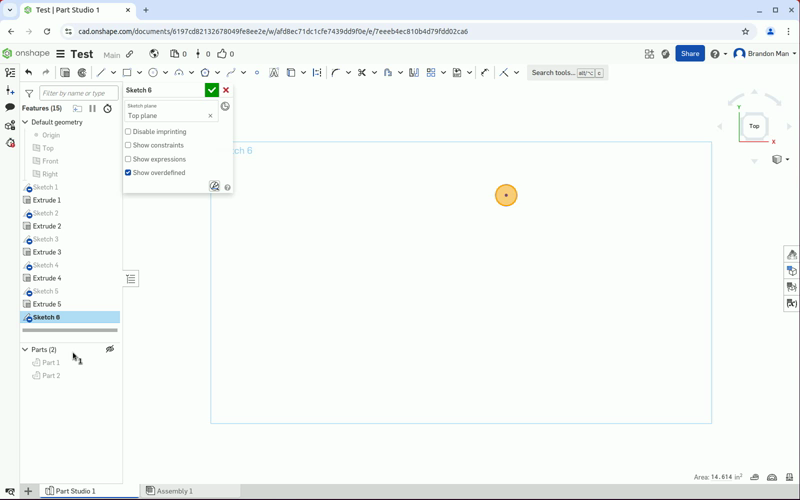
key(shift+y)
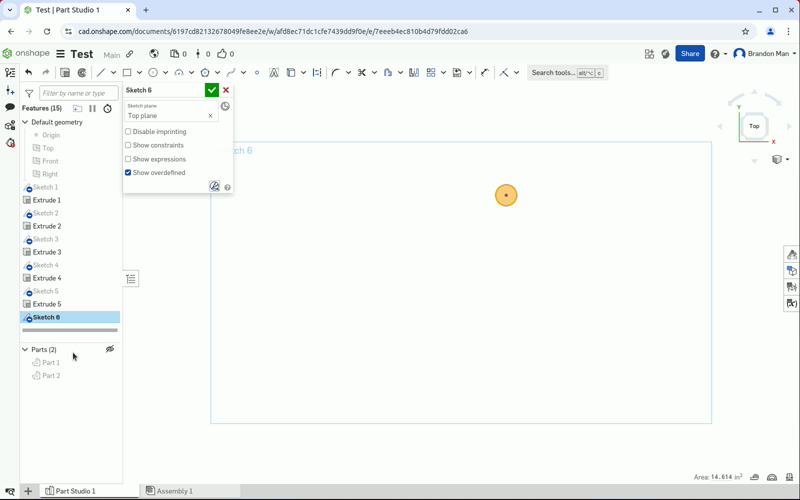
key(shift+e)
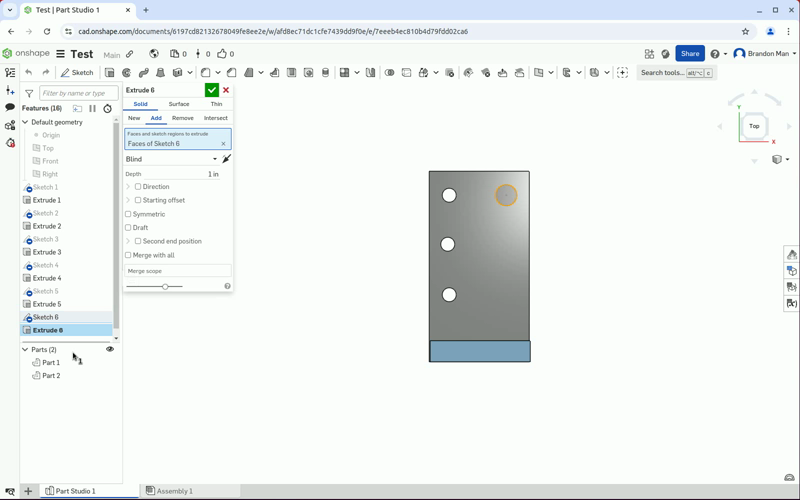
mouse_move(143, 106)
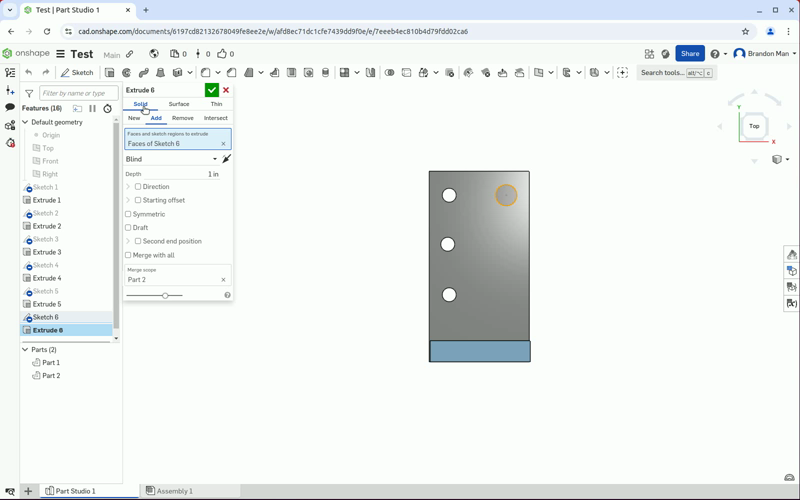
click(143, 106)
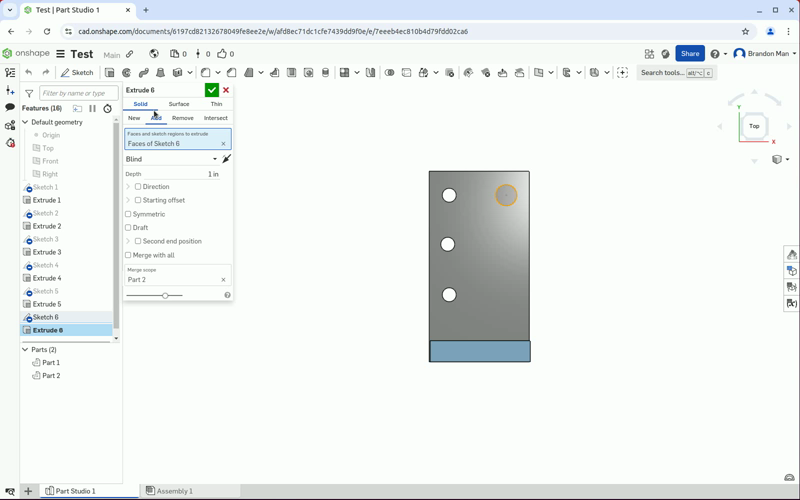
mouse_move(186, 120)
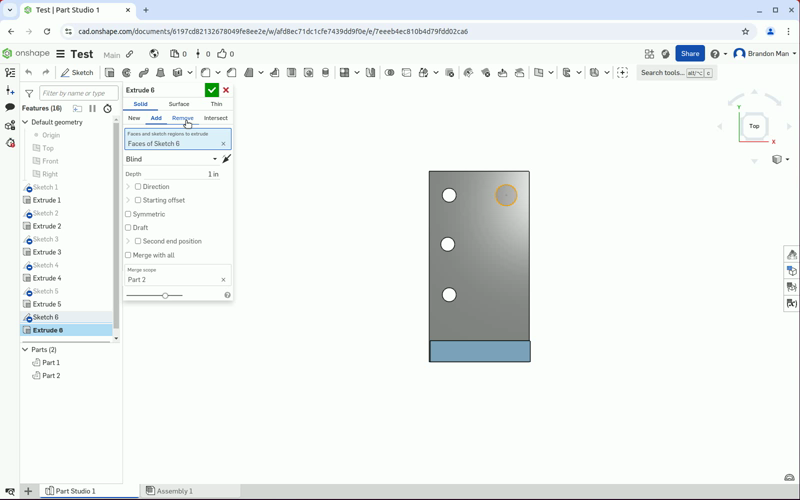
click(186, 120)
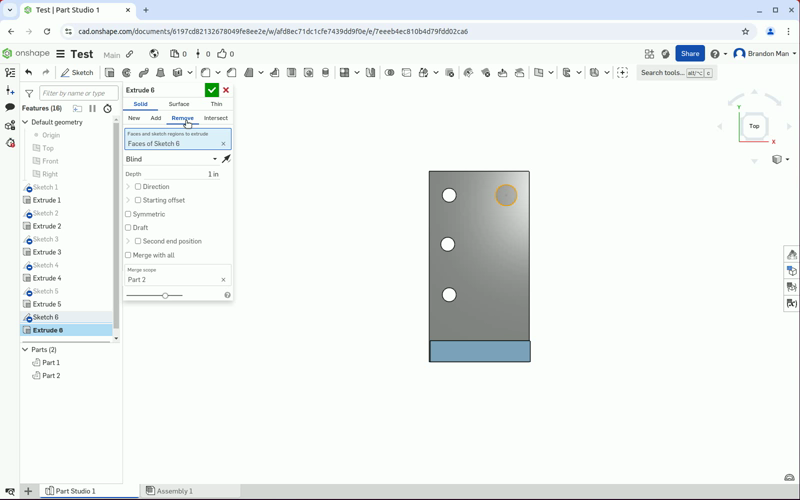
key(tab, 4)
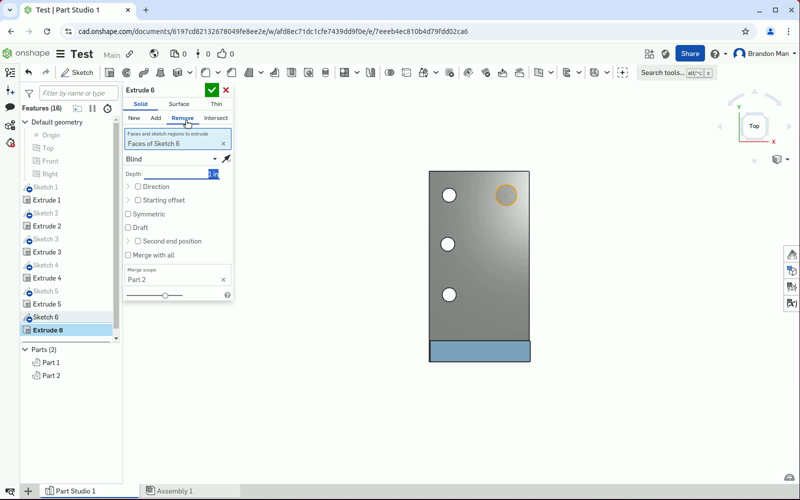
text(10.11)
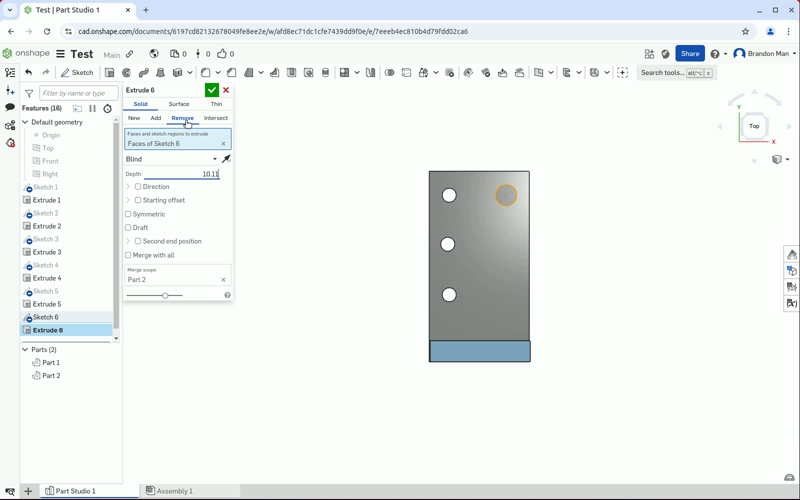
key(tab, 6)
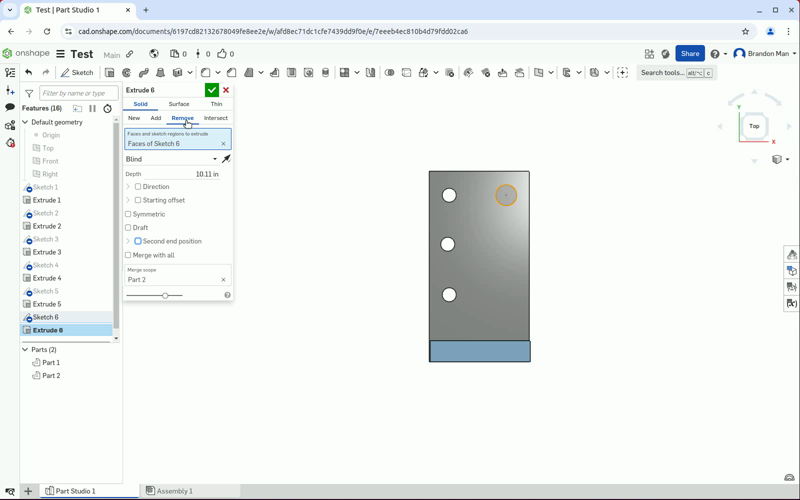
key(space)
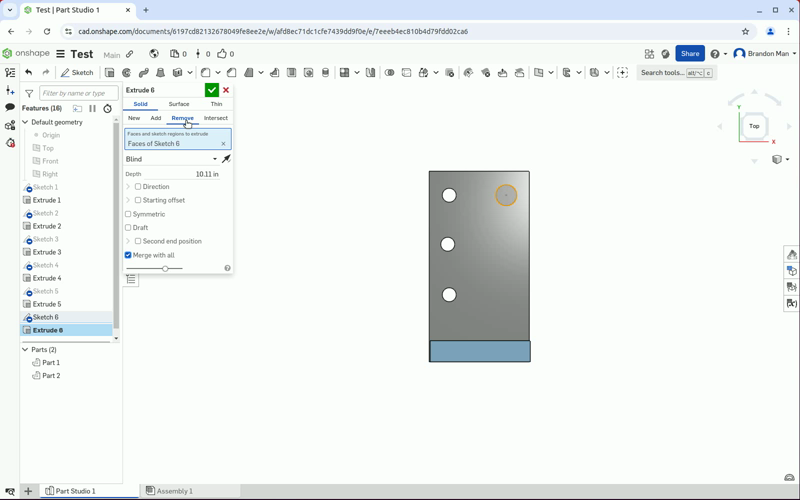
key(enter)
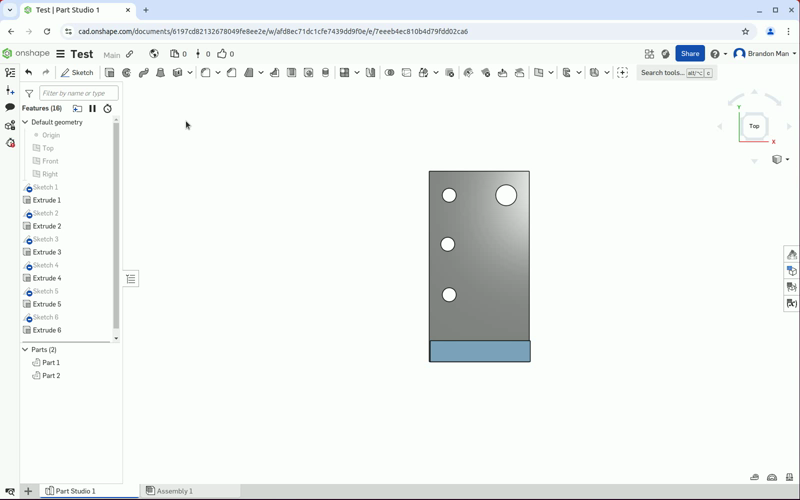
key(shift+h)
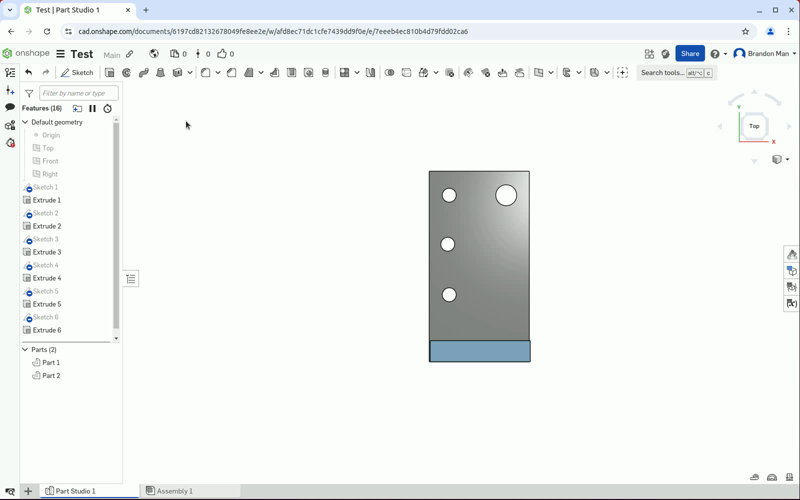
key(shift+h)
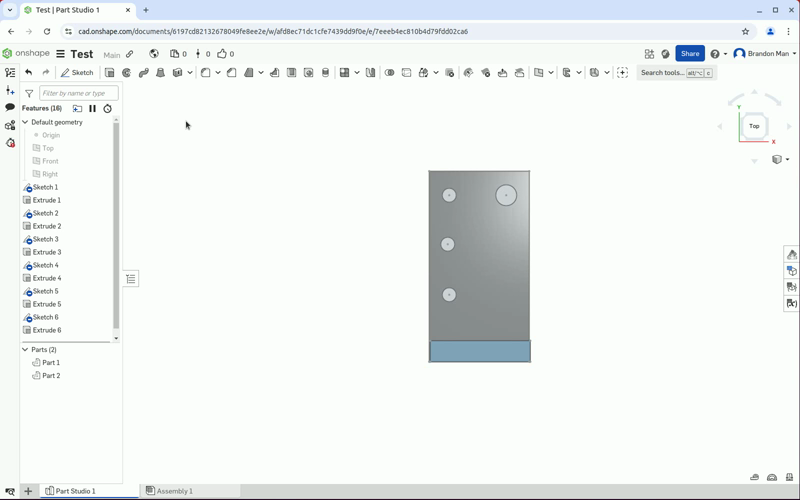
key(shift+7)
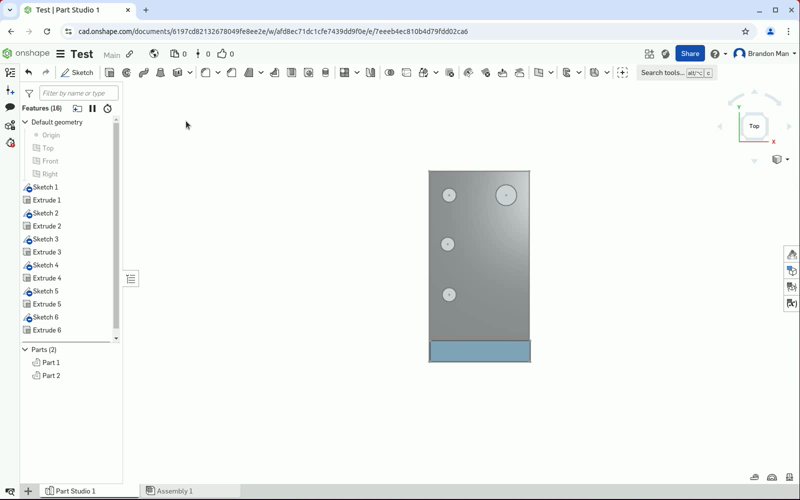
key(up, 3)
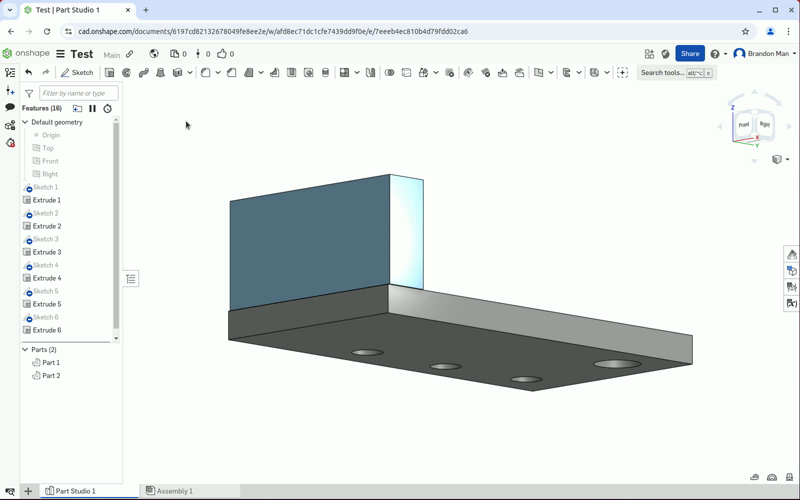
key(left, 3)
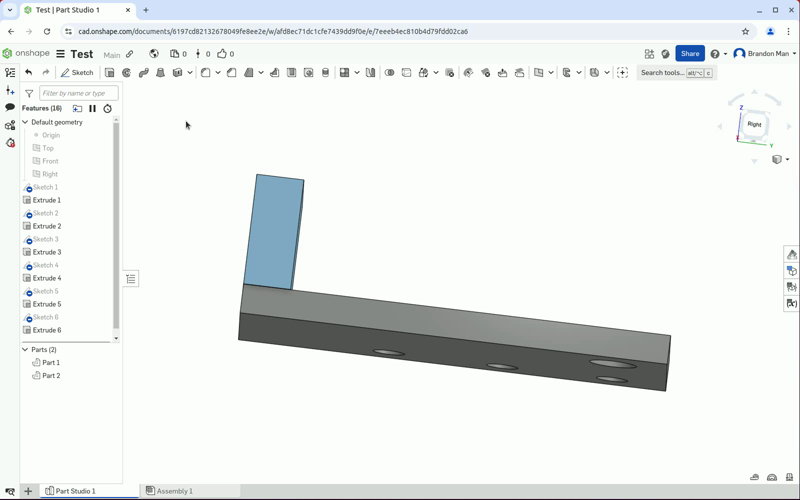
key(right, 3)
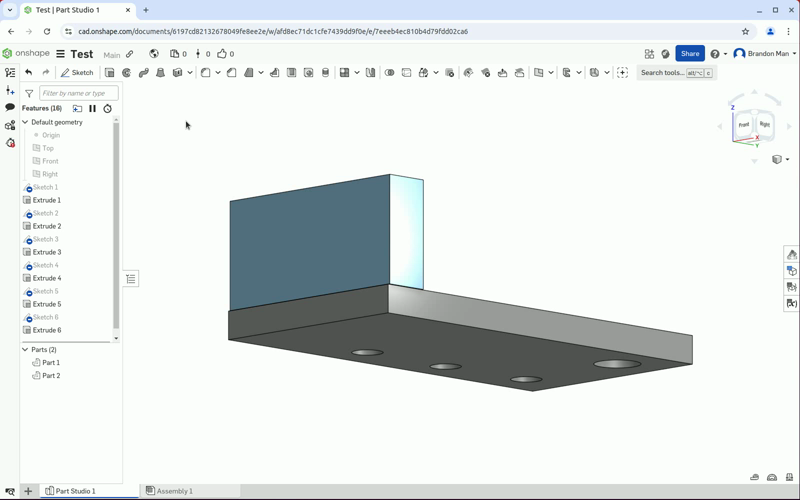
key(down, 3)
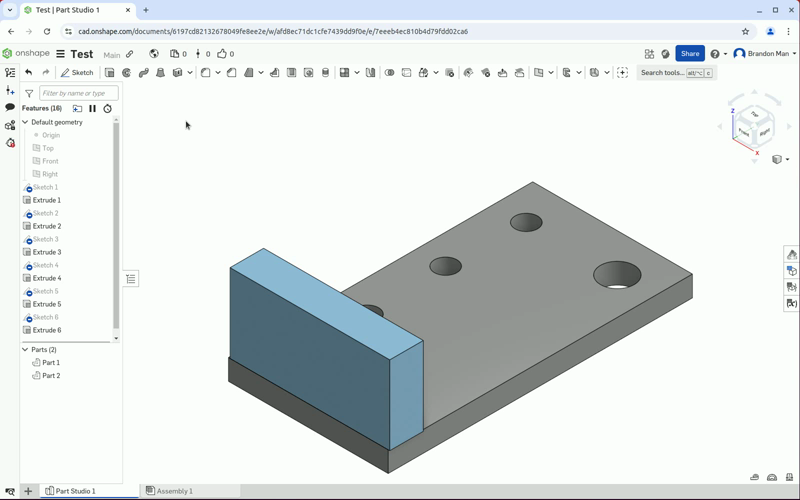
mouse_move(69, 189)
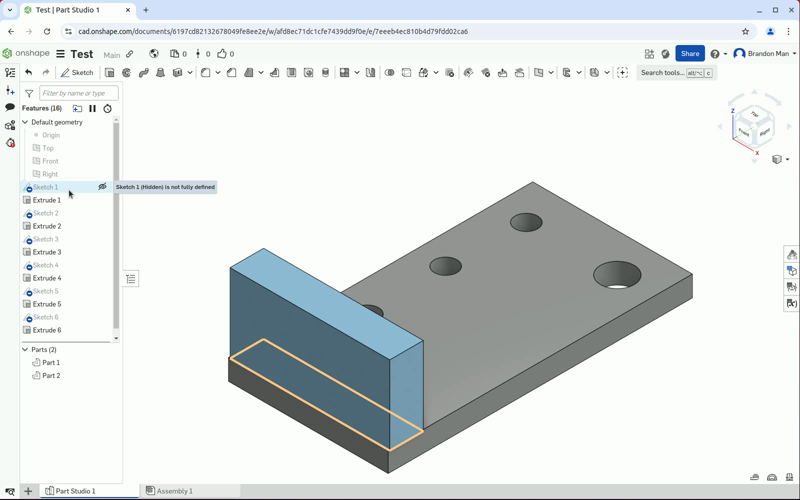
click(69, 189)